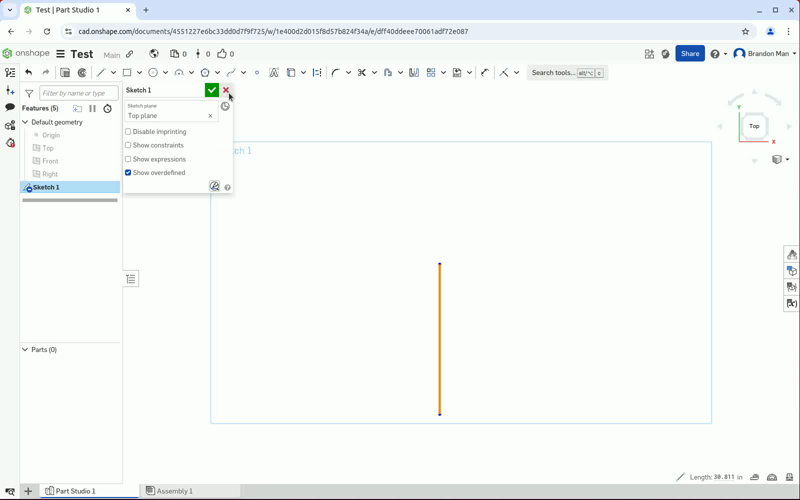
key(shift+h)
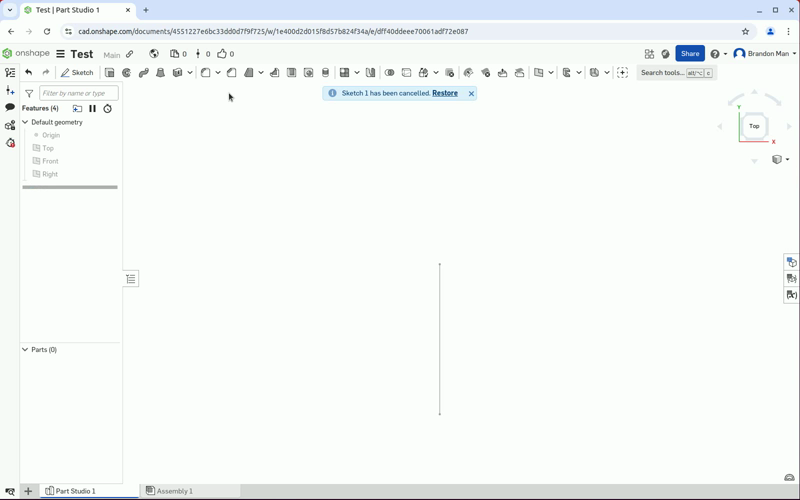
mouse_move(73, 352)
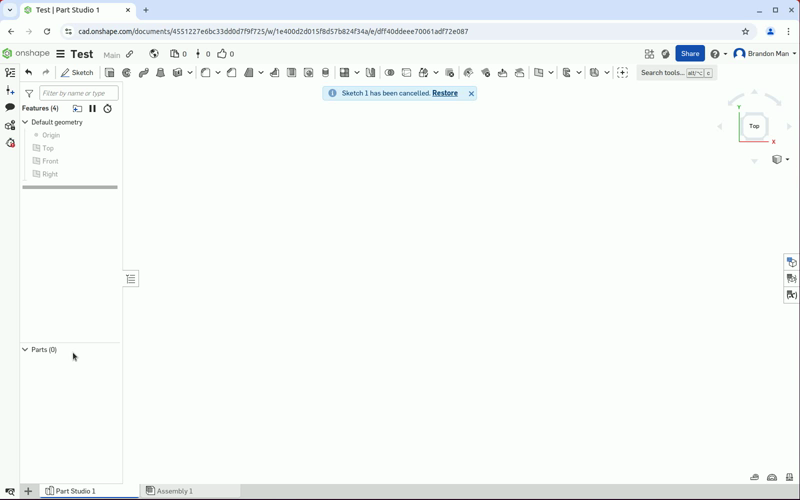
key(y)
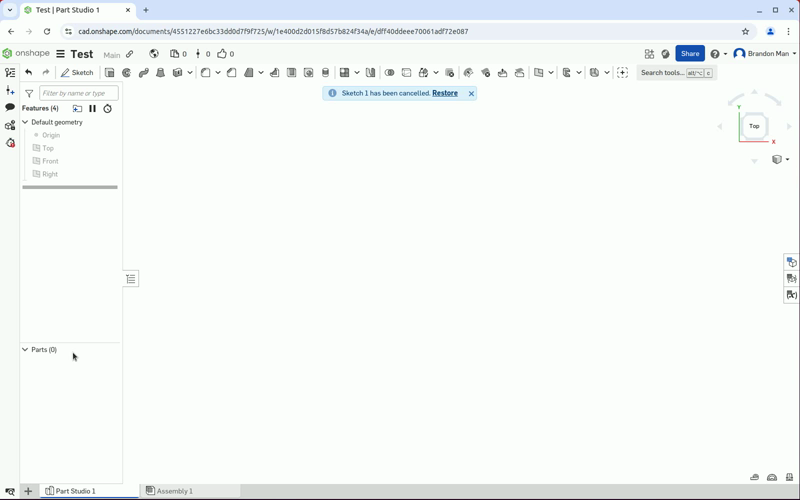
key(shift+p)
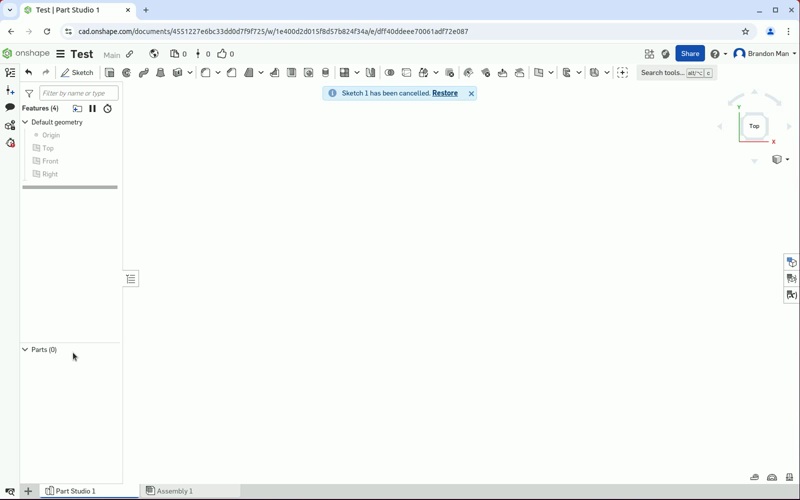
key(space)
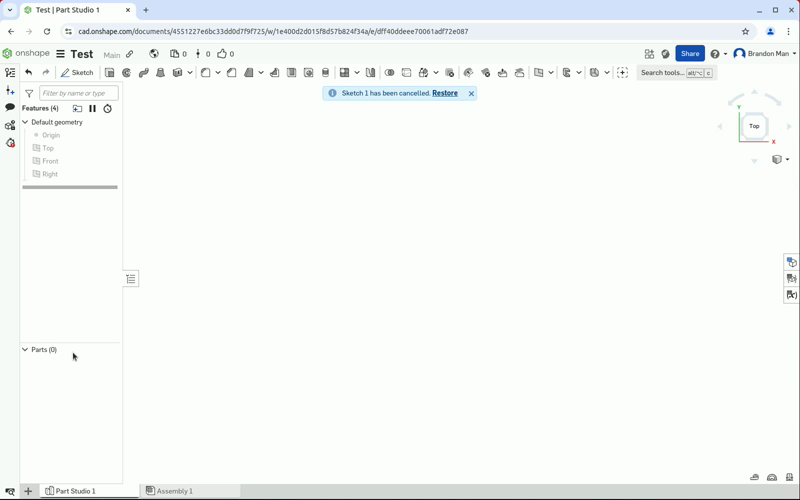
key_down(shift)
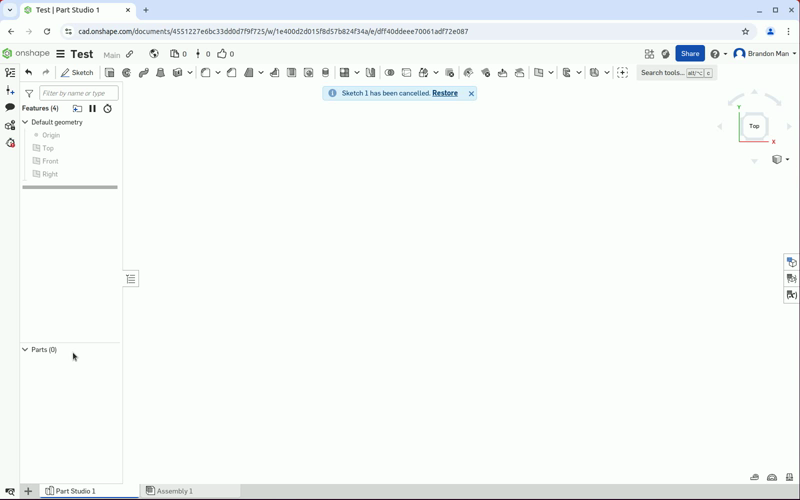
key(up)
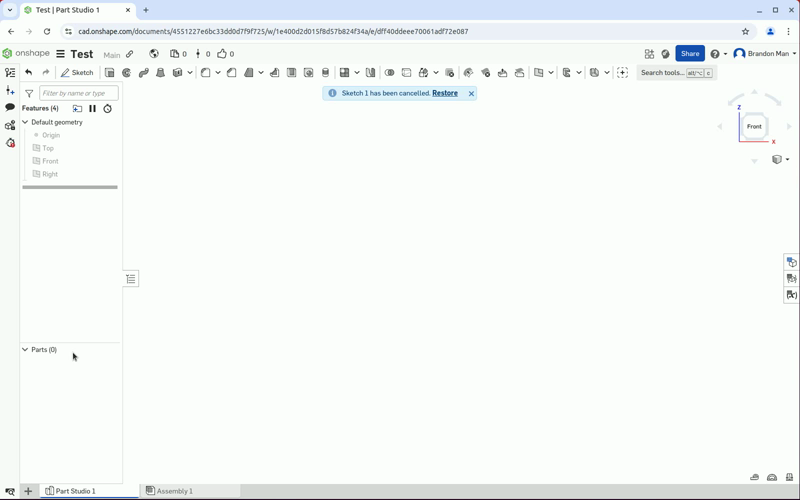
key_up(shift)
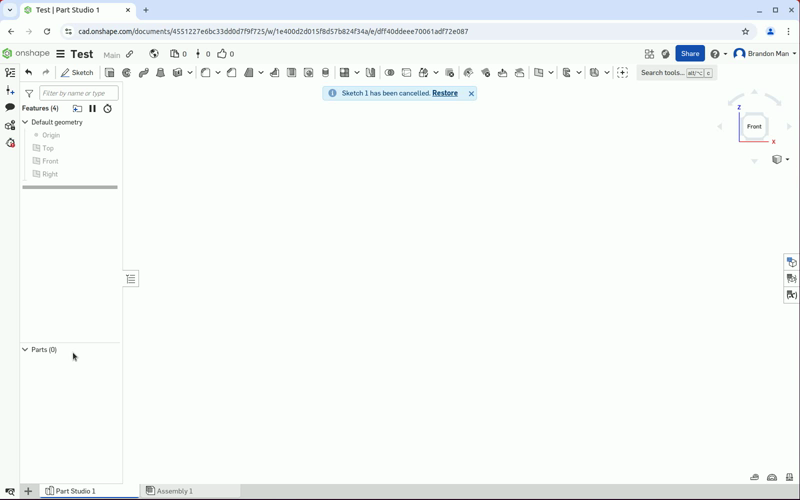
mouse_move(73, 352)
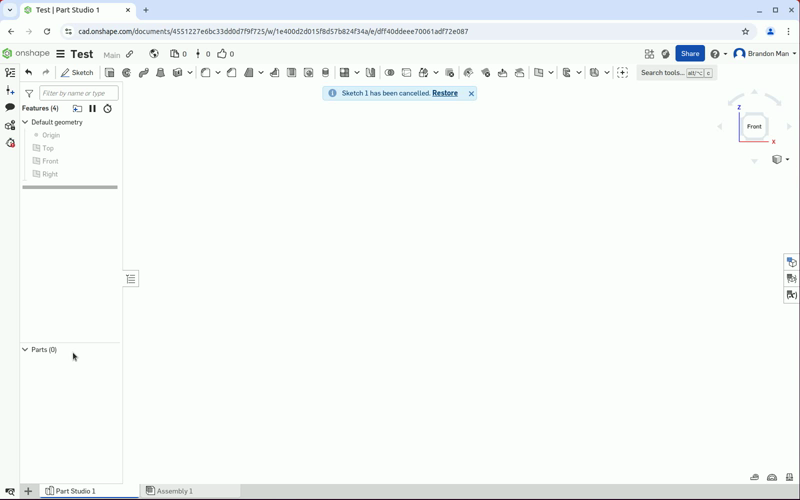
key(shift+y)
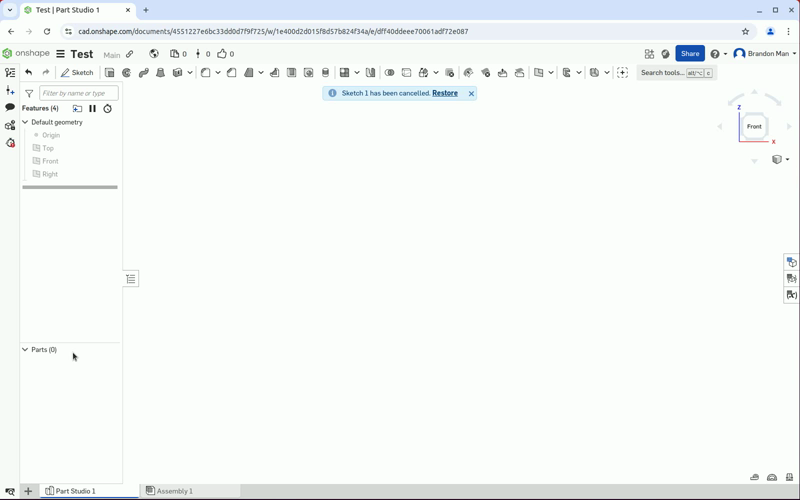
key(shift+s)
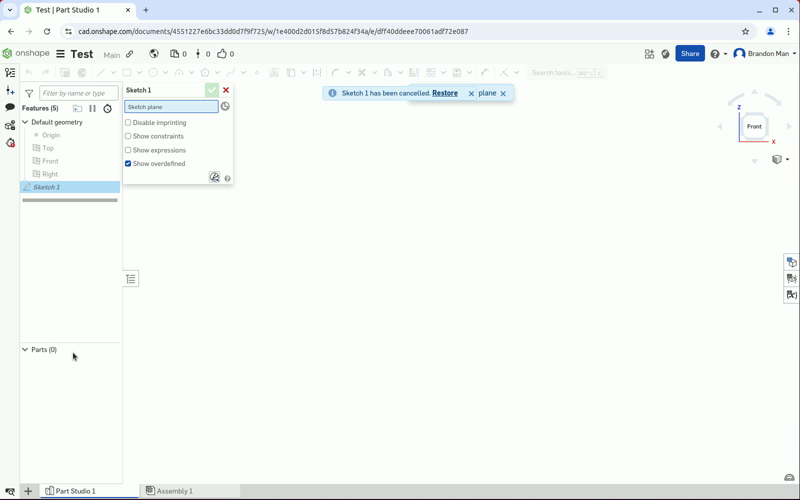
mouse_move(73, 163)
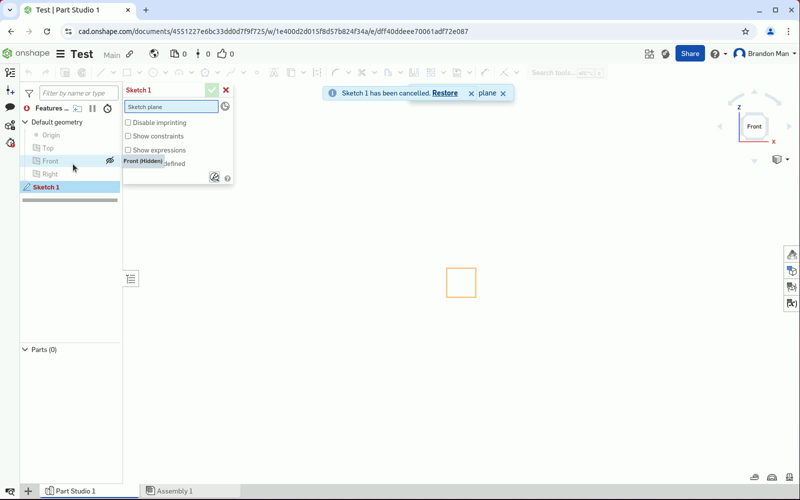
click(73, 163)
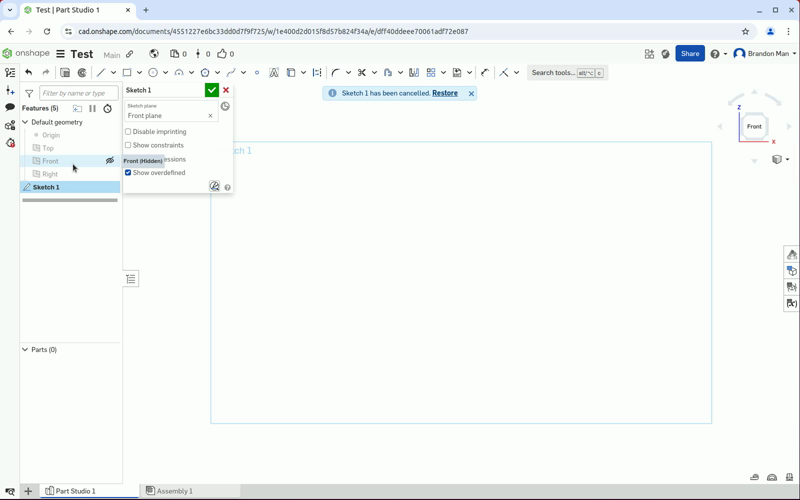
mouse_move(73, 352)
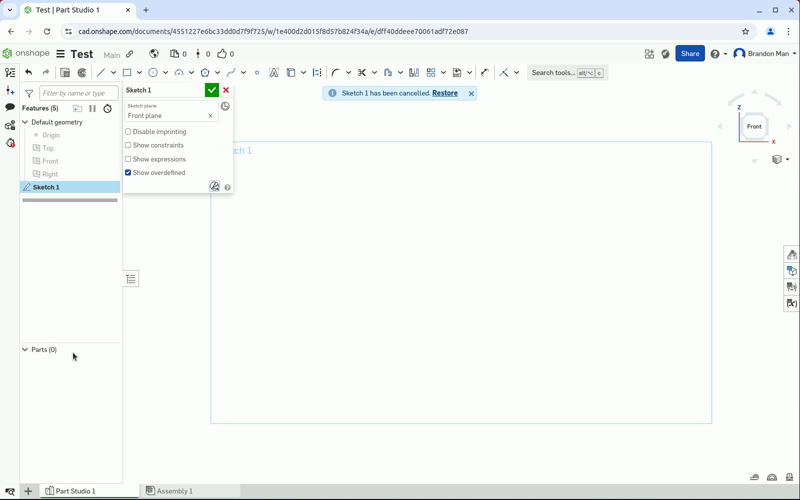
key(y)
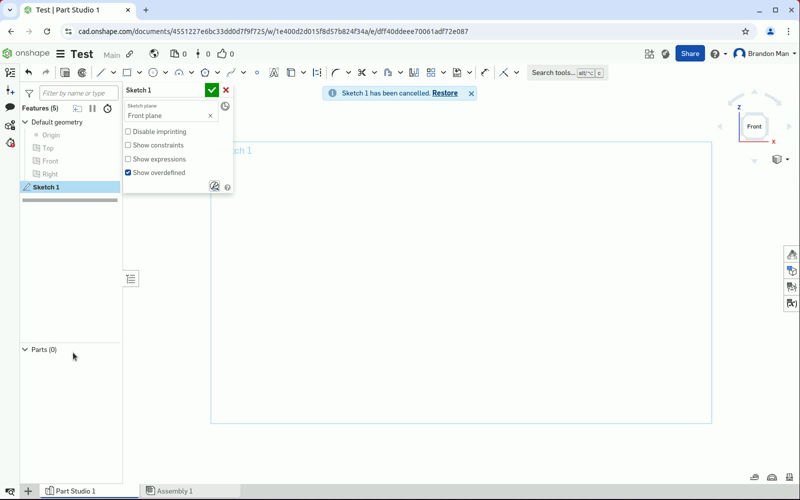
key(l)
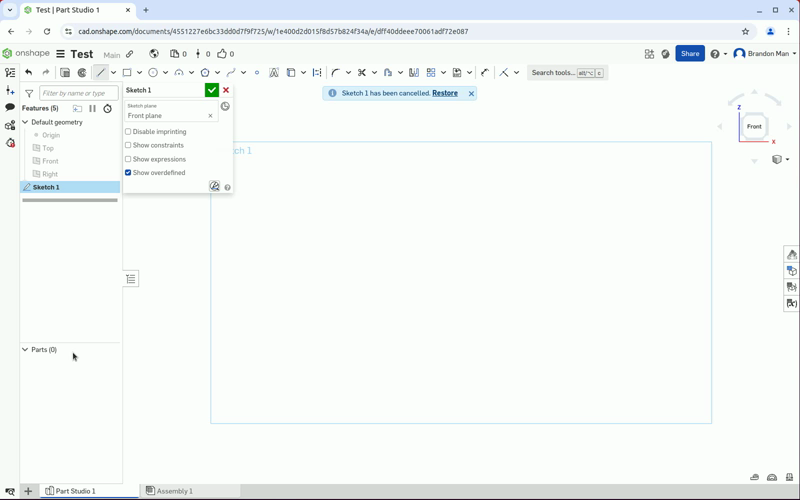
key_down(shift)
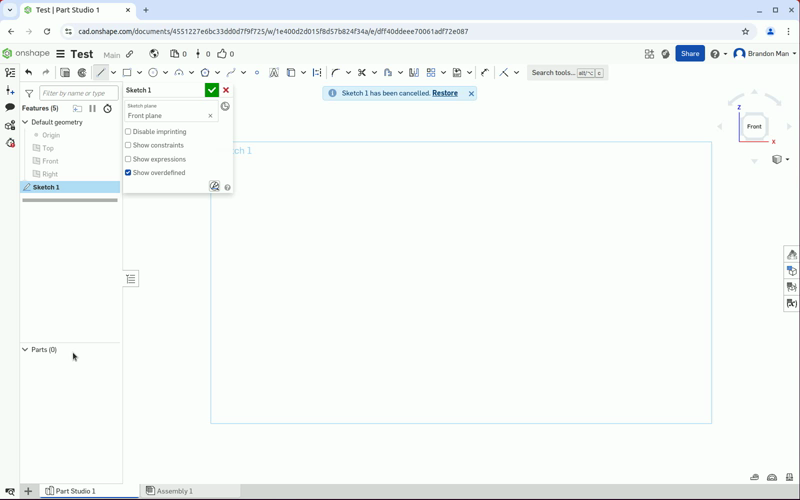
mouse_move(348, 305)
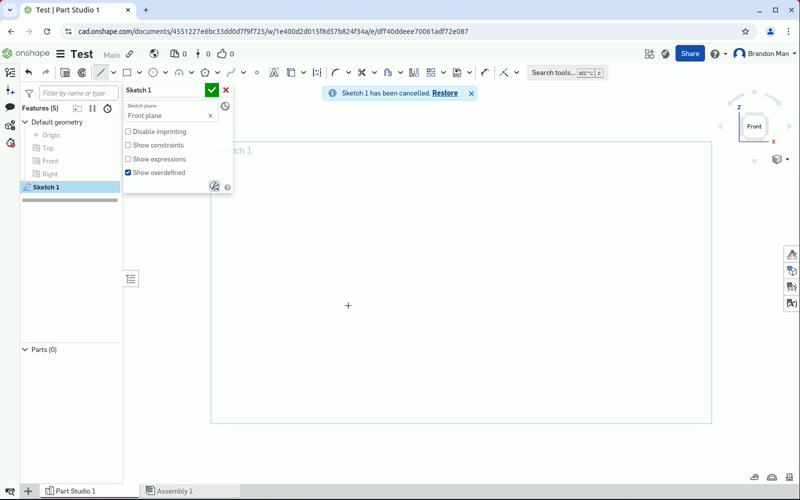
click(348, 305)
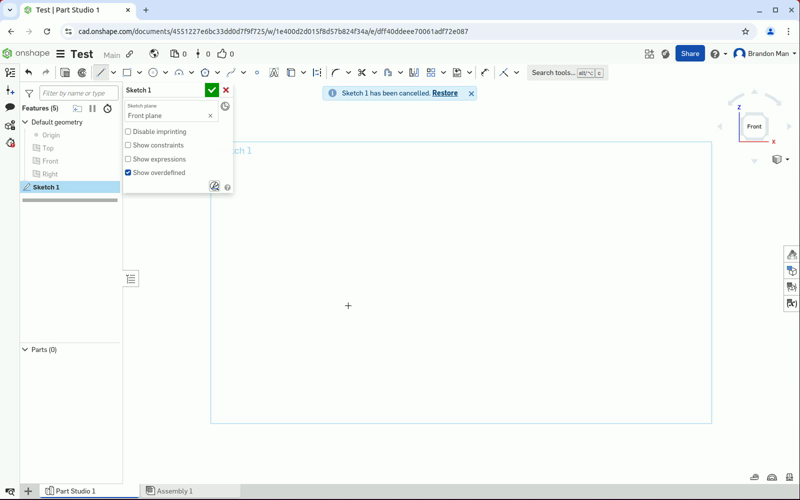
key_up(shift)
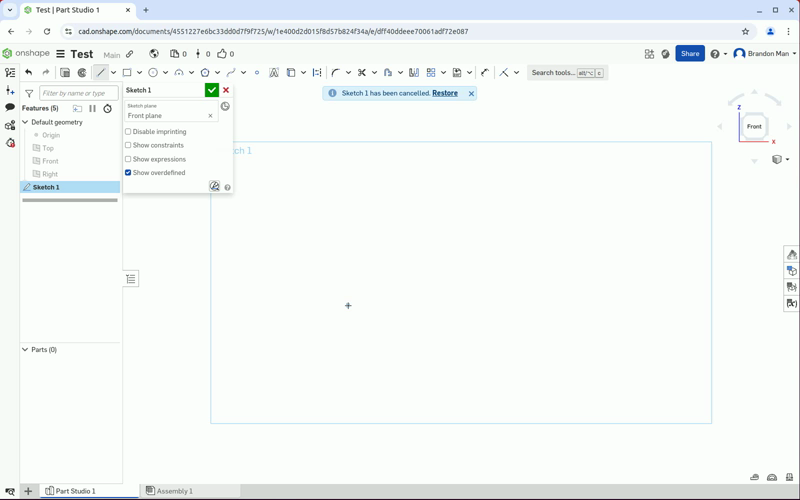
key_down(shift)
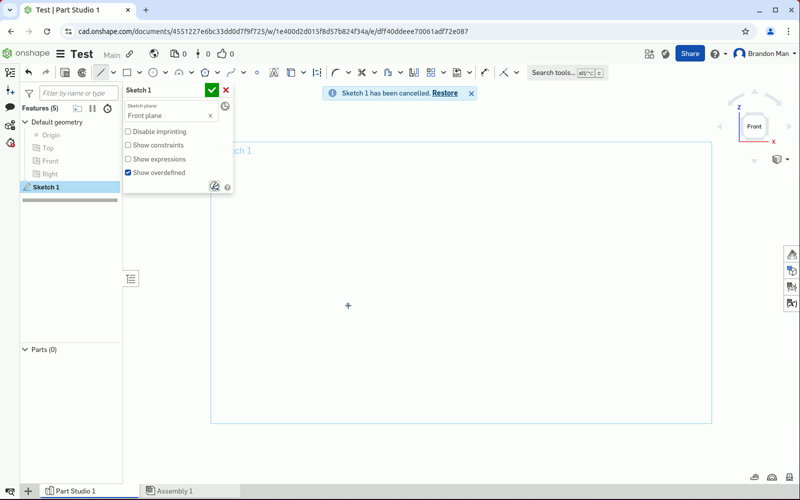
mouse_move(572, 305)
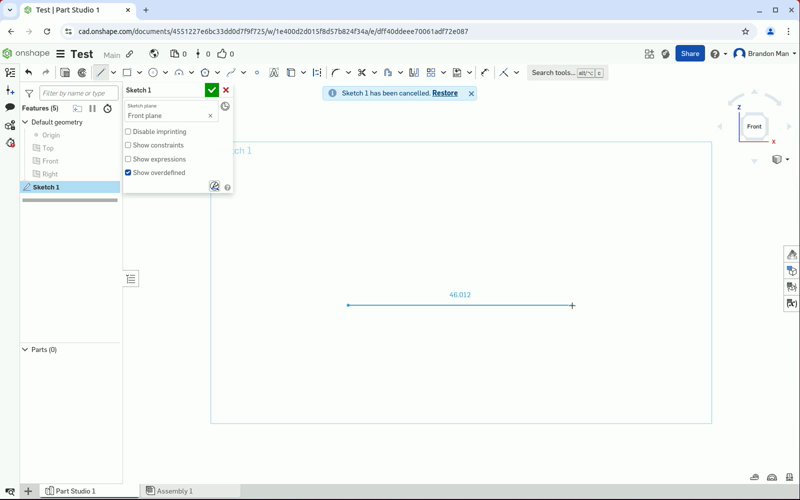
click(572, 305)
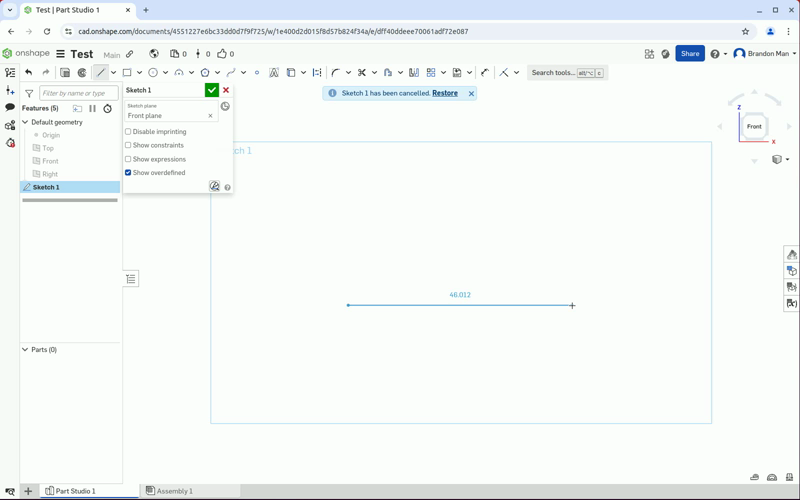
key_up(shift)
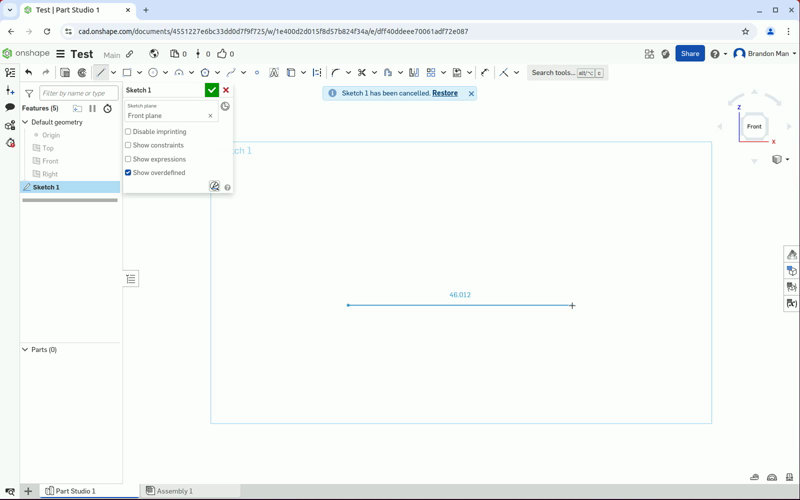
key_down(shift)
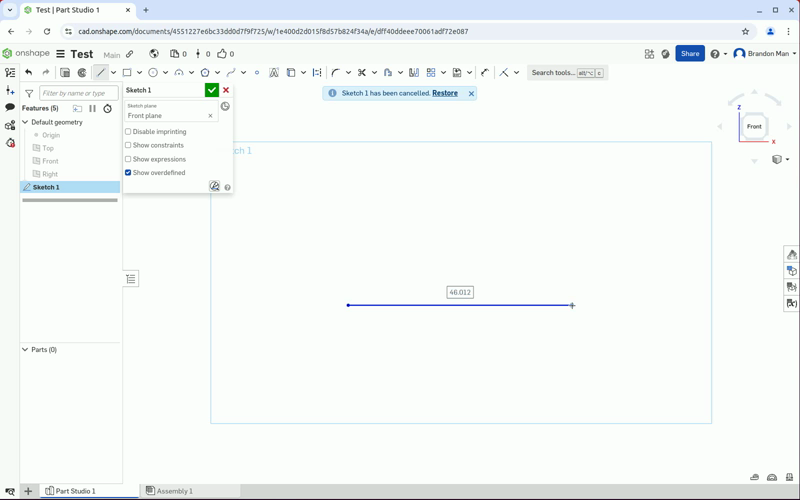
mouse_move(589, 305)
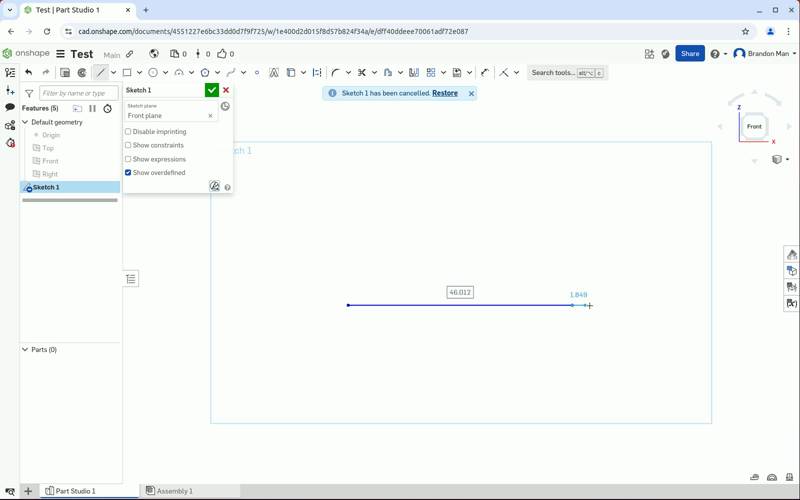
mouse_move(572, 260)
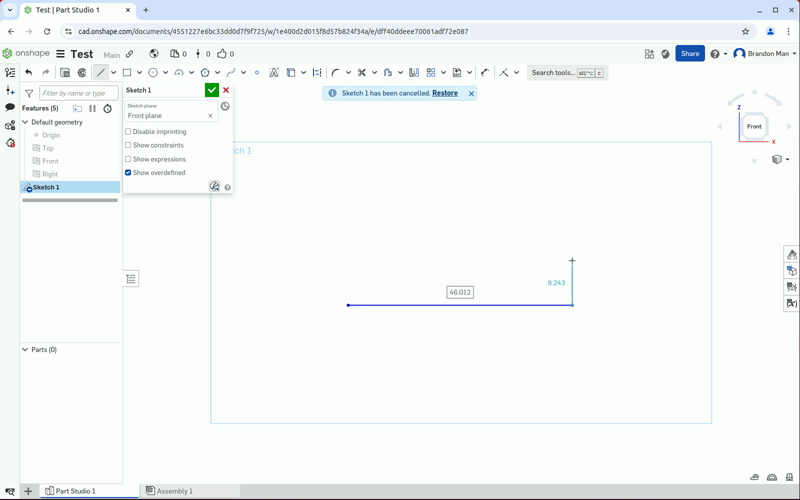
click(572, 260)
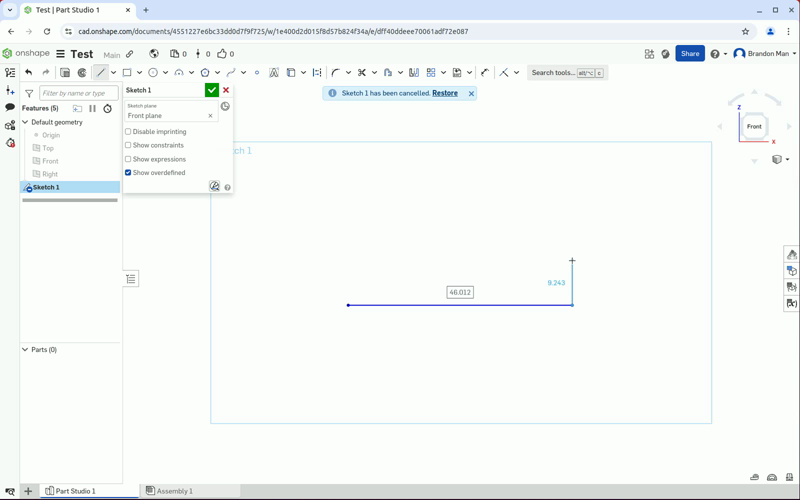
key_up(shift)
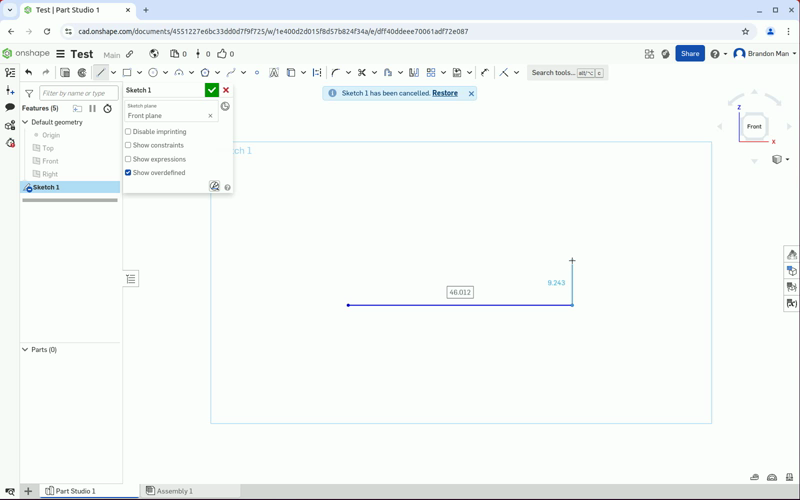
key_down(shift)
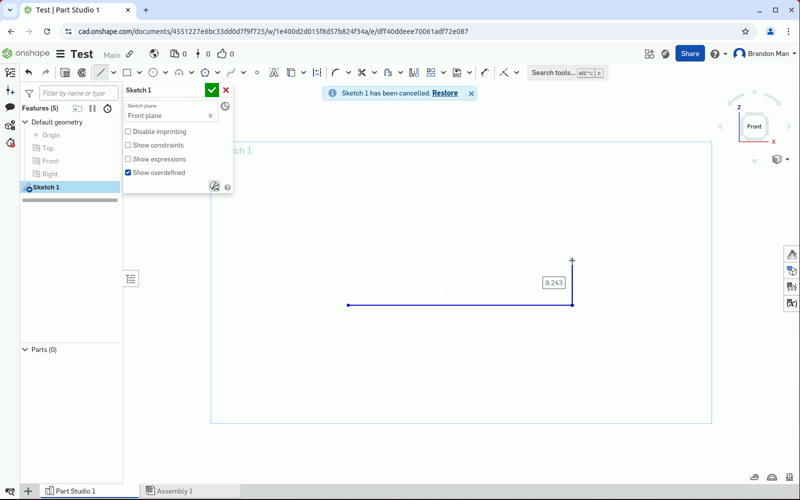
mouse_move(461, 260)
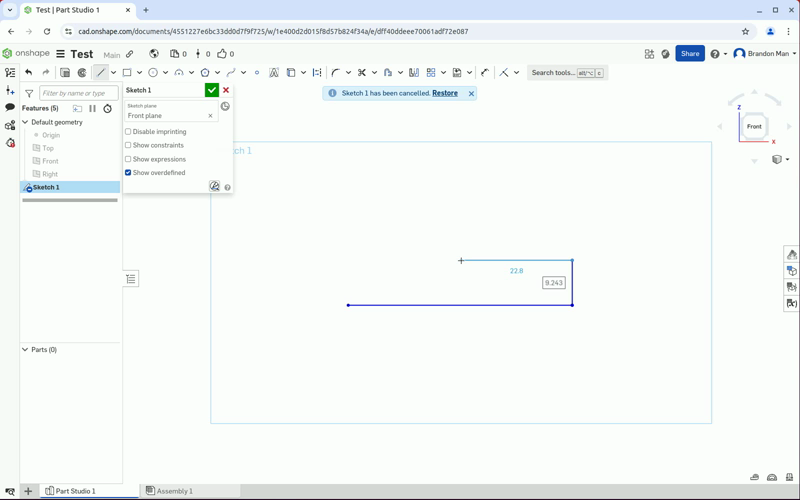
click(461, 260)
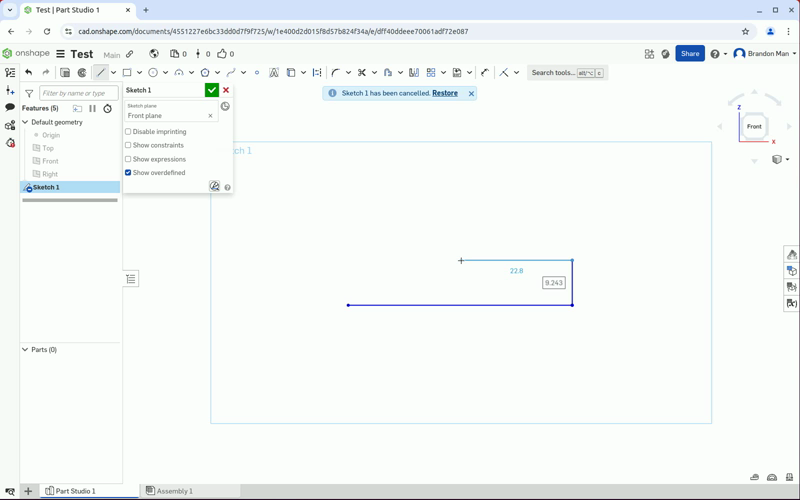
key_up(shift)
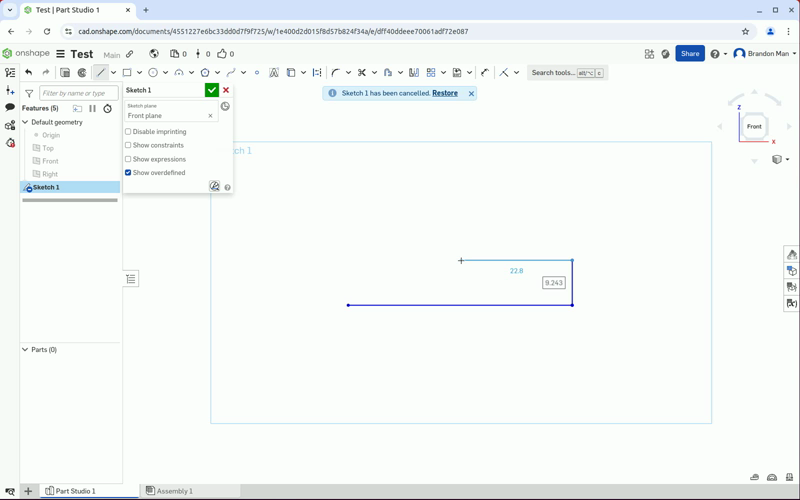
key_down(shift)
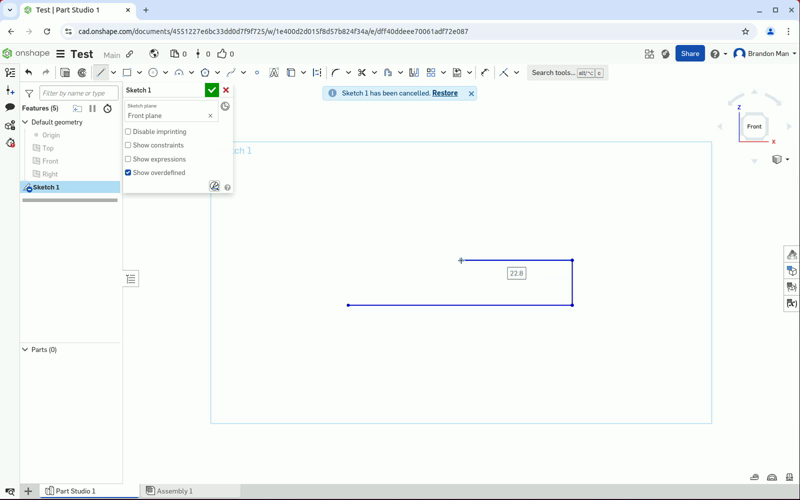
mouse_move(491, 260)
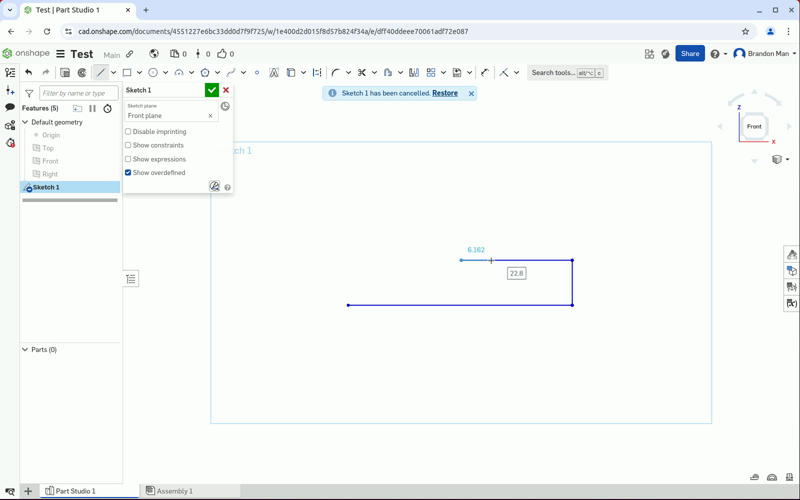
mouse_move(402, 260)
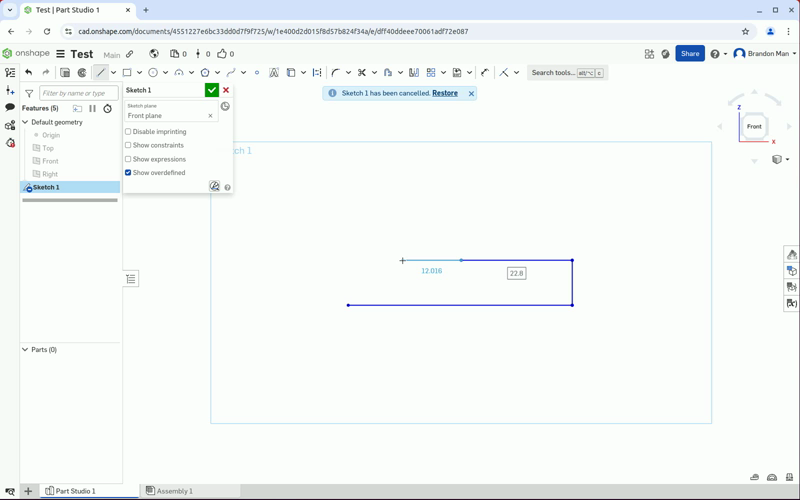
click(402, 260)
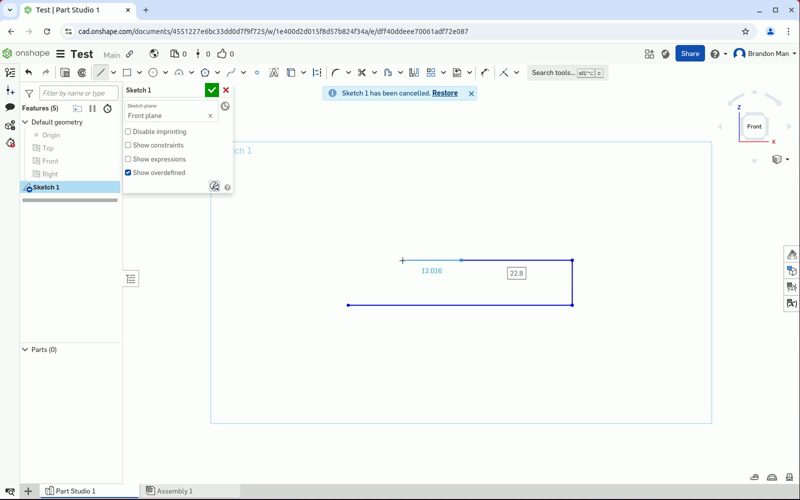
key_up(shift)
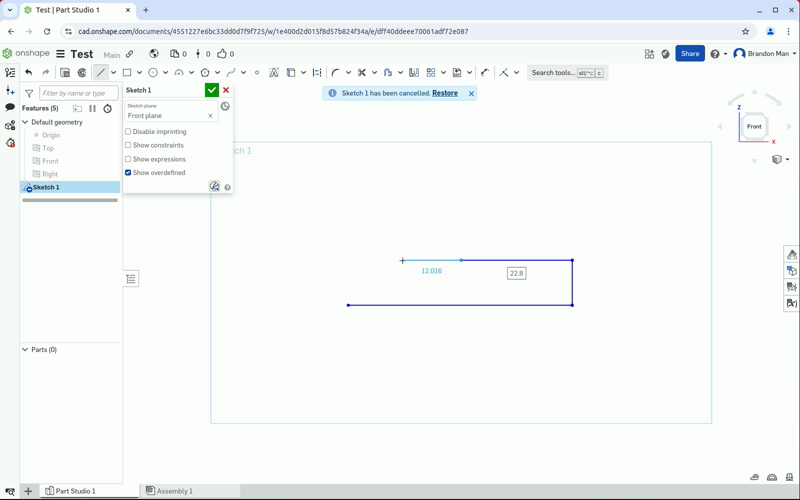
key_down(shift)
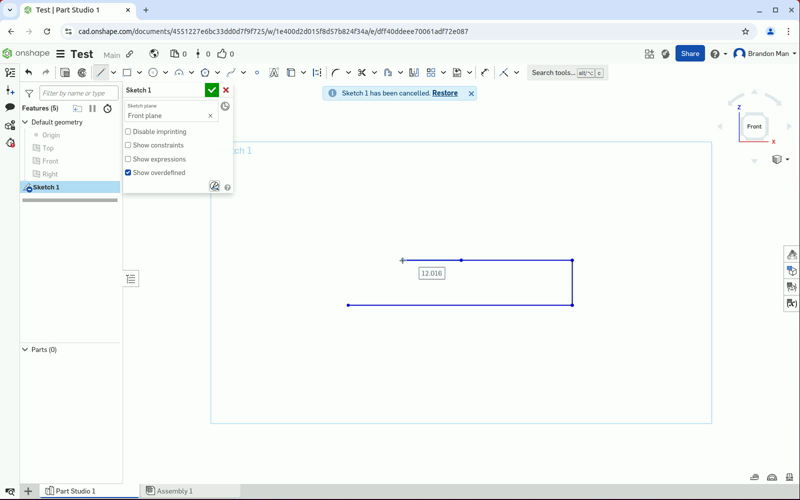
mouse_move(432, 260)
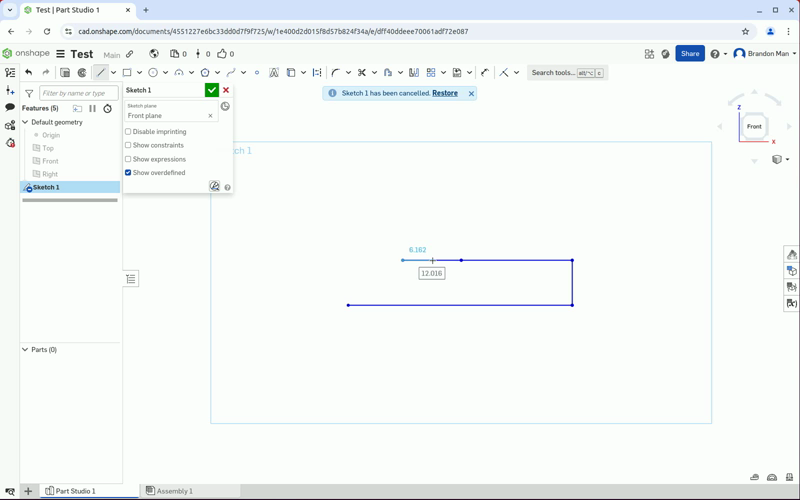
mouse_move(348, 260)
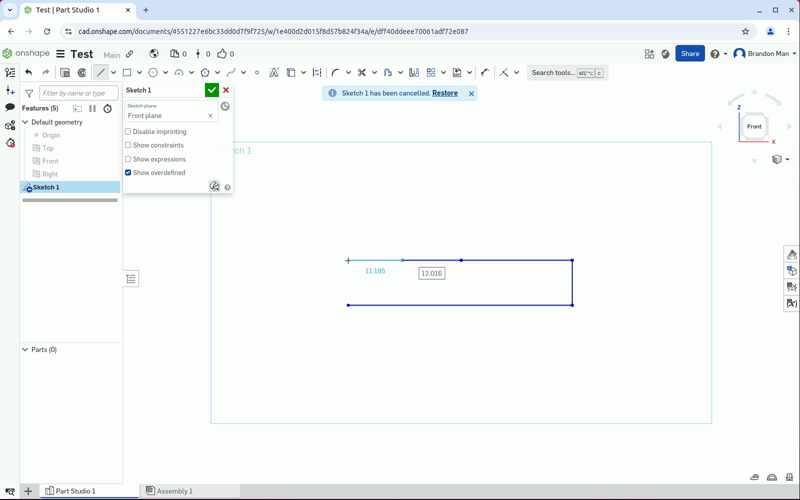
click(348, 260)
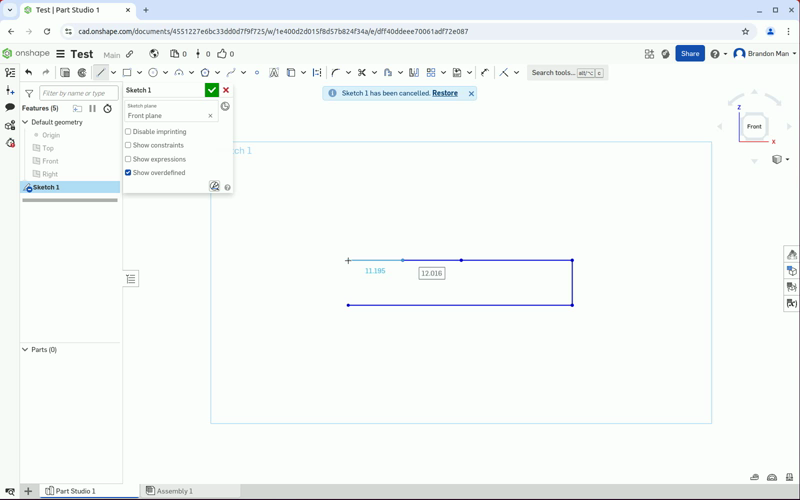
key_up(shift)
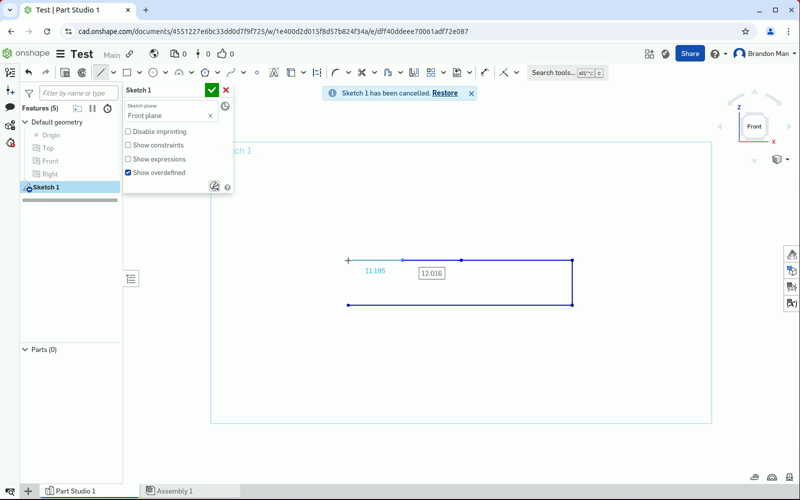
mouse_move(378, 260)
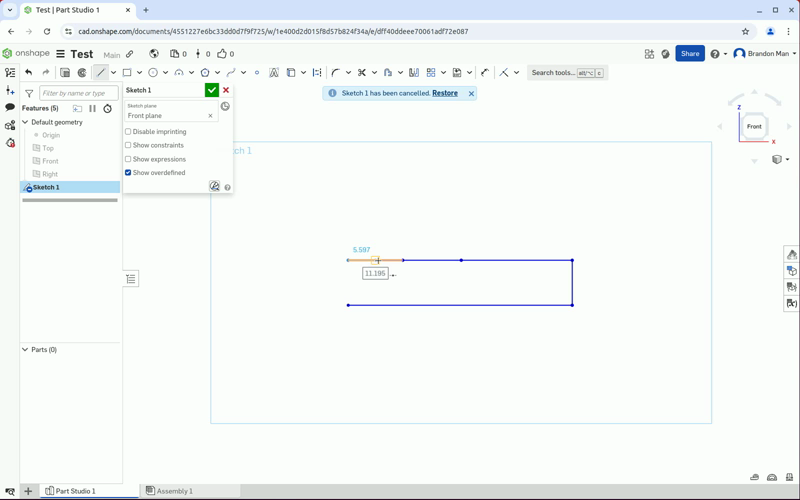
key_down(shift)
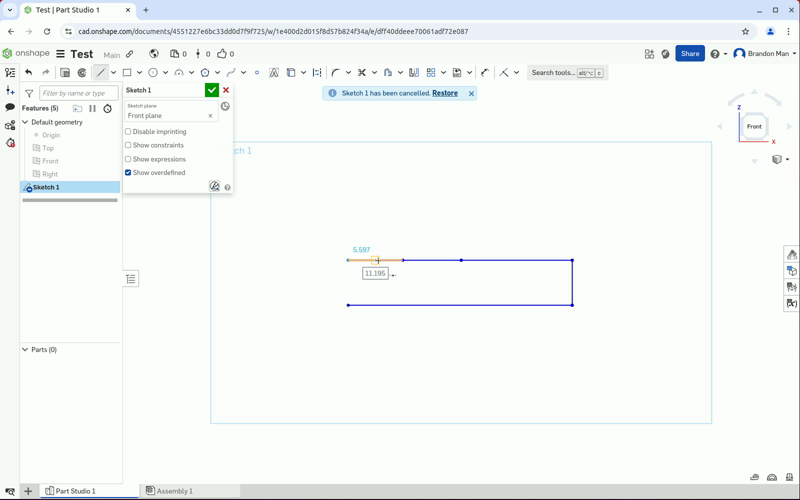
mouse_move(348, 305)
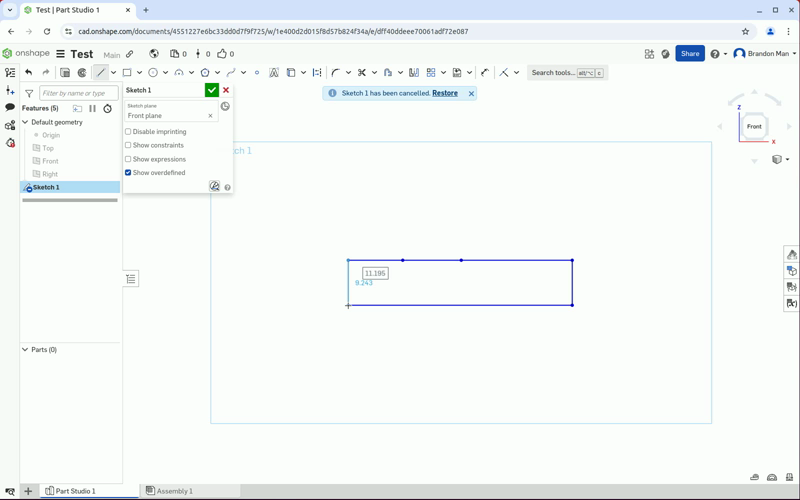
key_up(shift)
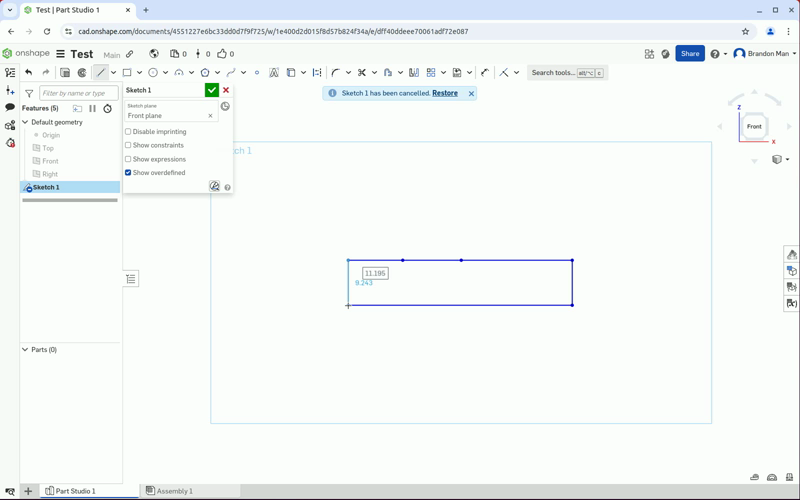
click(348, 305)
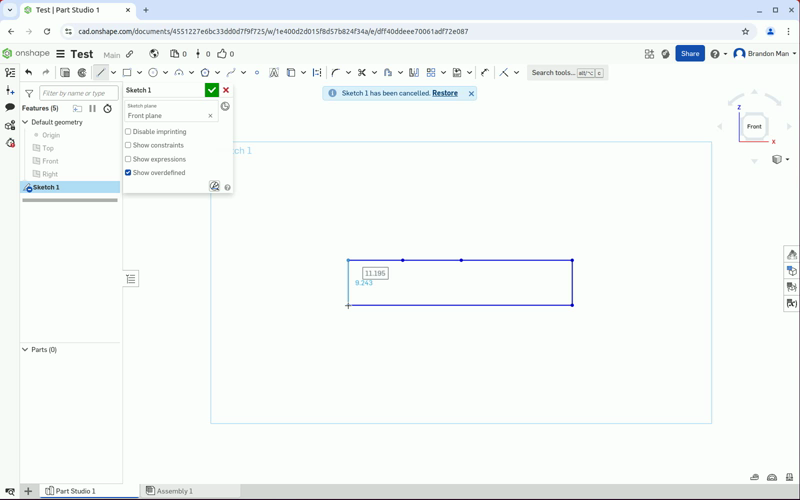
key(esc)
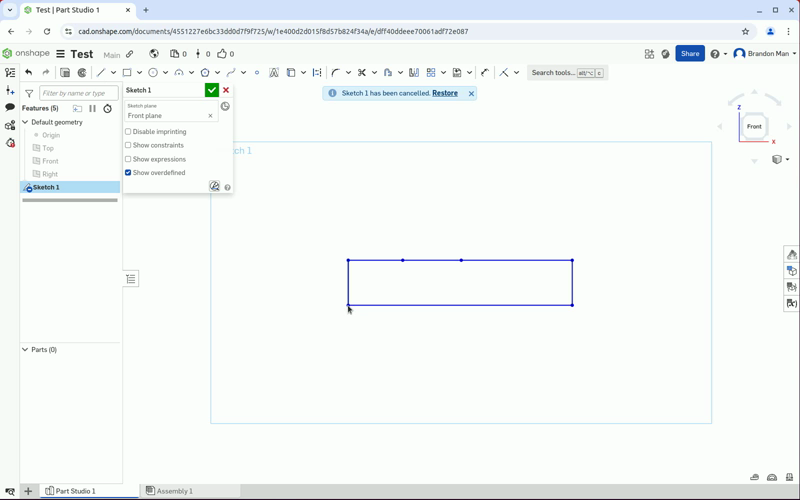
key(c)
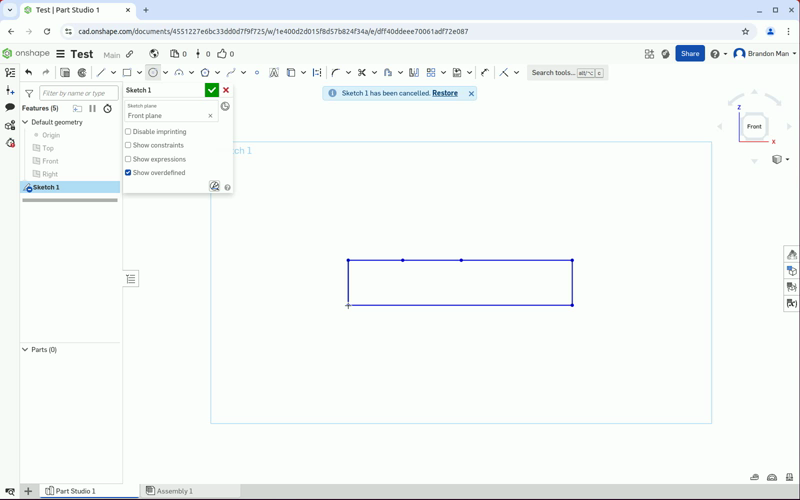
key_down(shift)
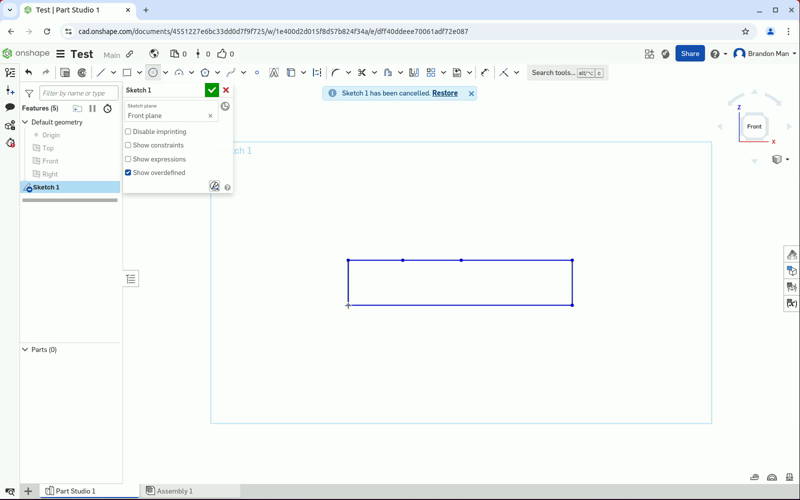
mouse_move(381, 293)
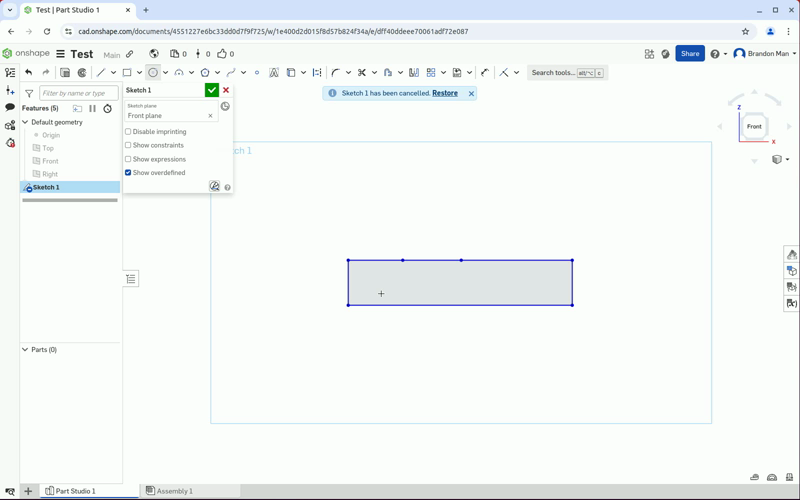
click(381, 293)
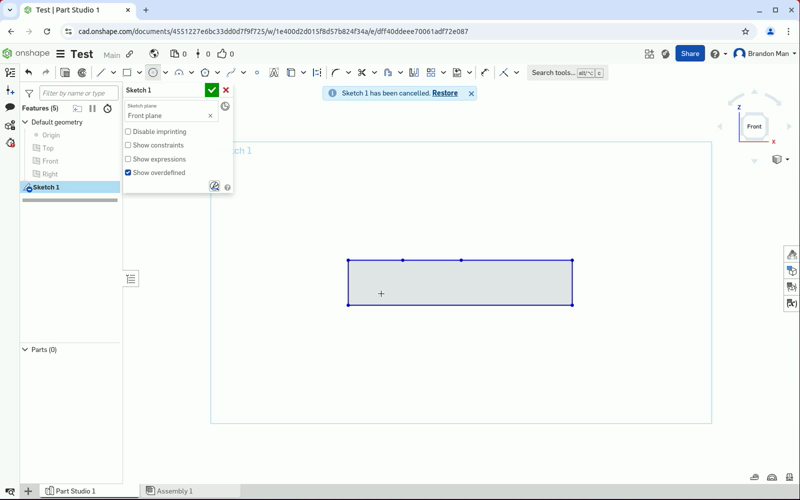
key_up(shift)
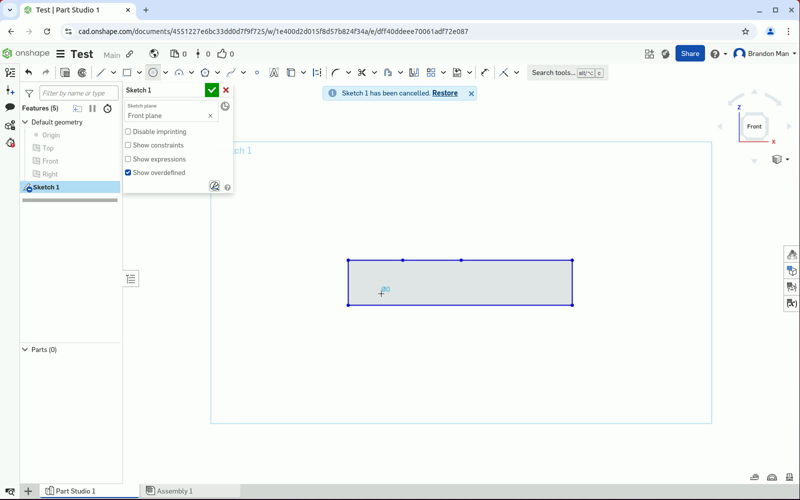
mouse_move(386, 293)
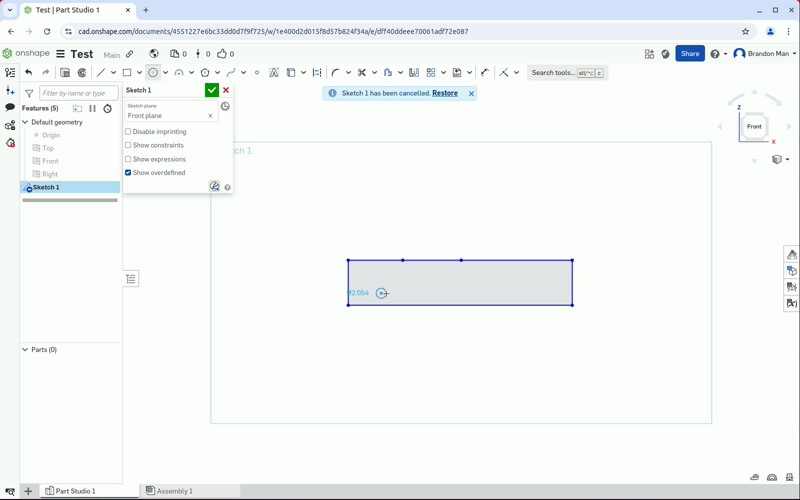
click(386, 293)
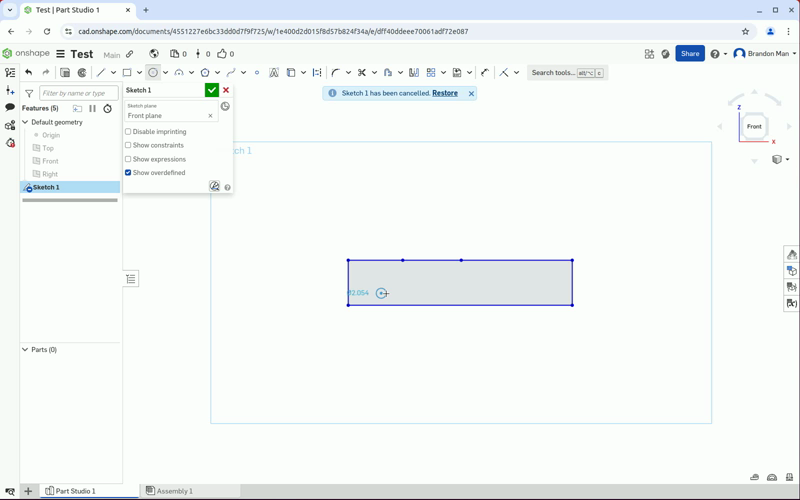
key(esc)
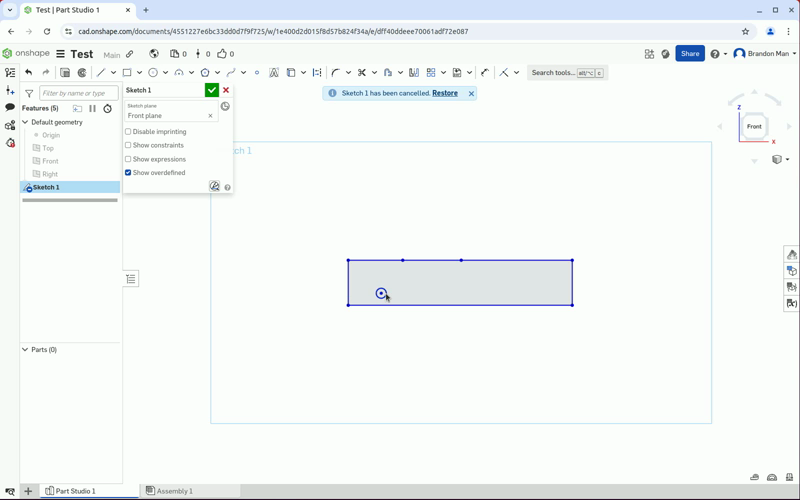
key(c)
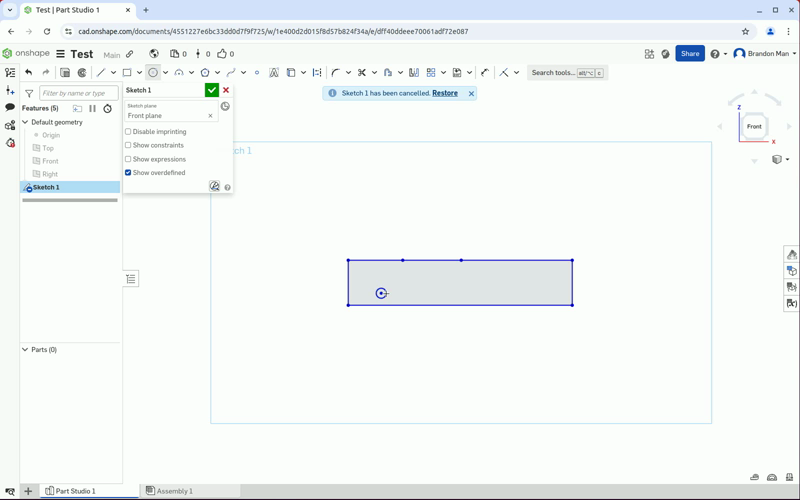
key_down(shift)
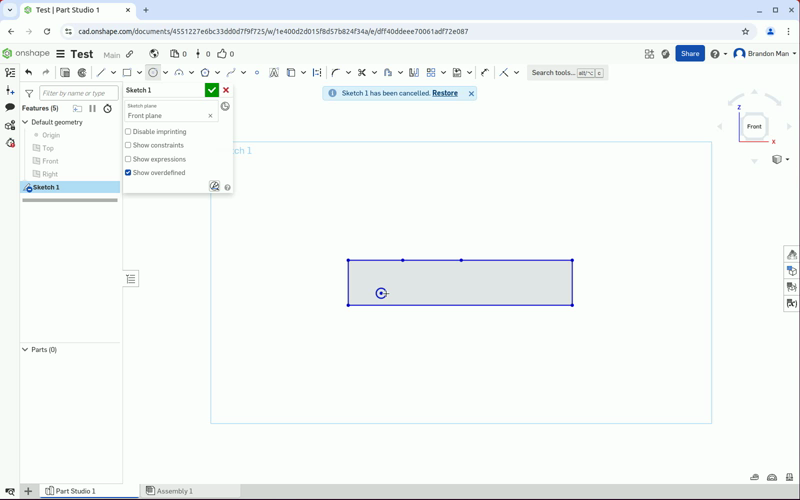
mouse_move(539, 293)
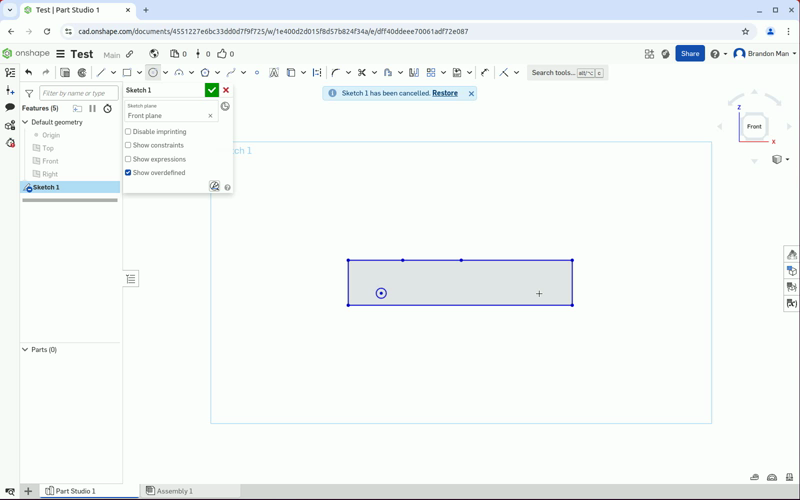
click(539, 293)
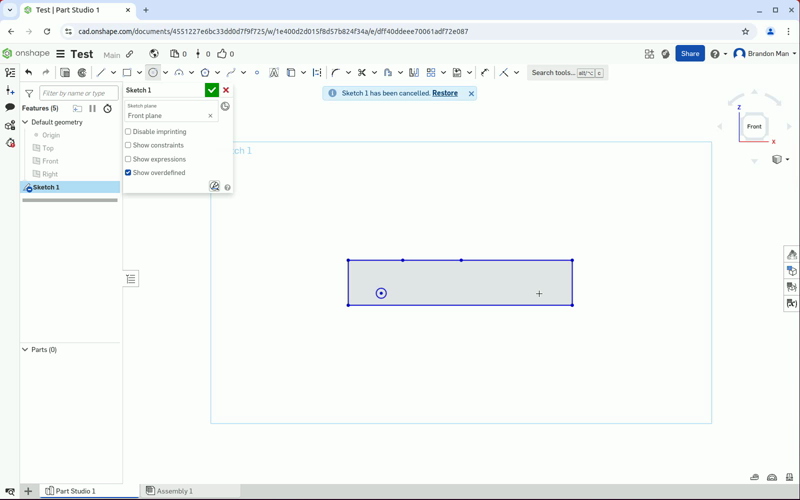
key_up(shift)
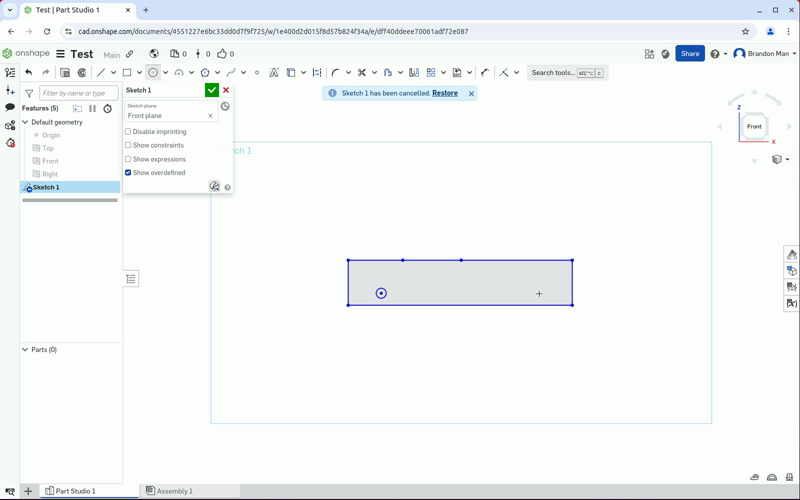
mouse_move(543, 293)
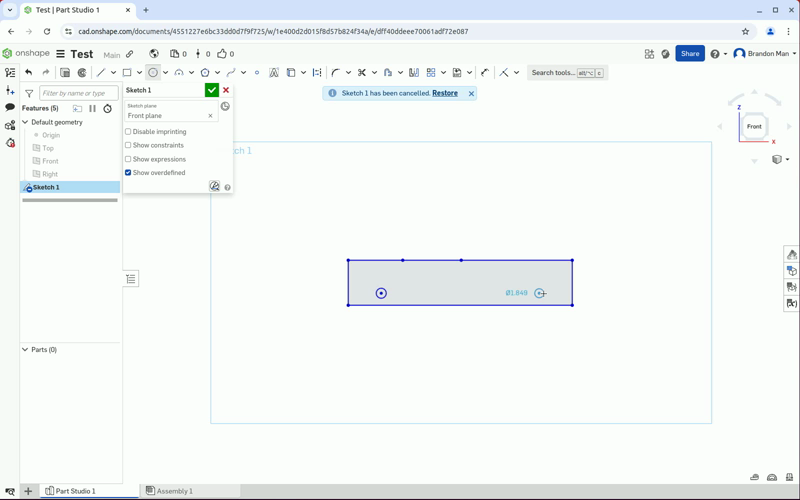
click(543, 293)
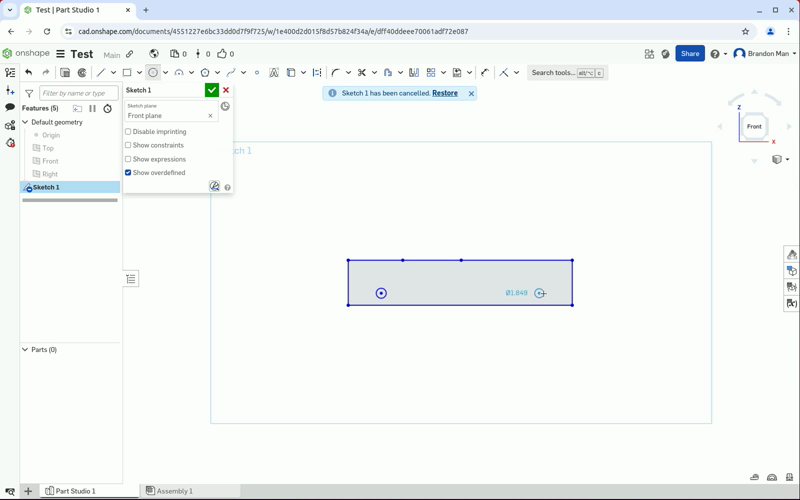
key(esc)
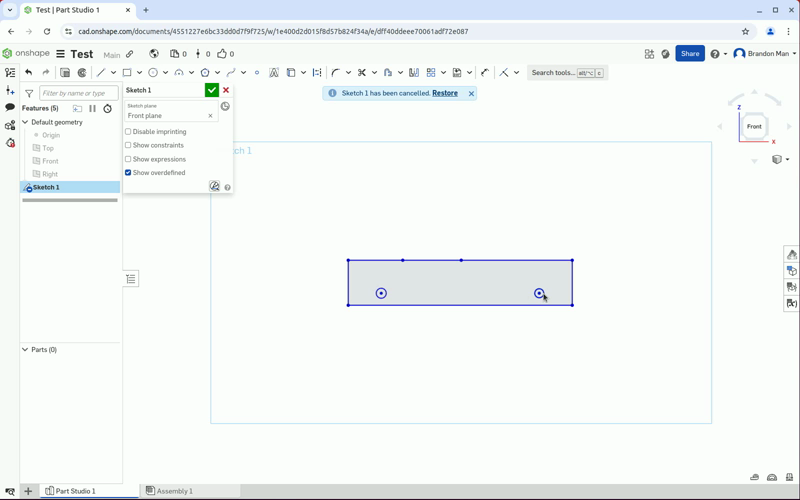
mouse_move(473, 290)
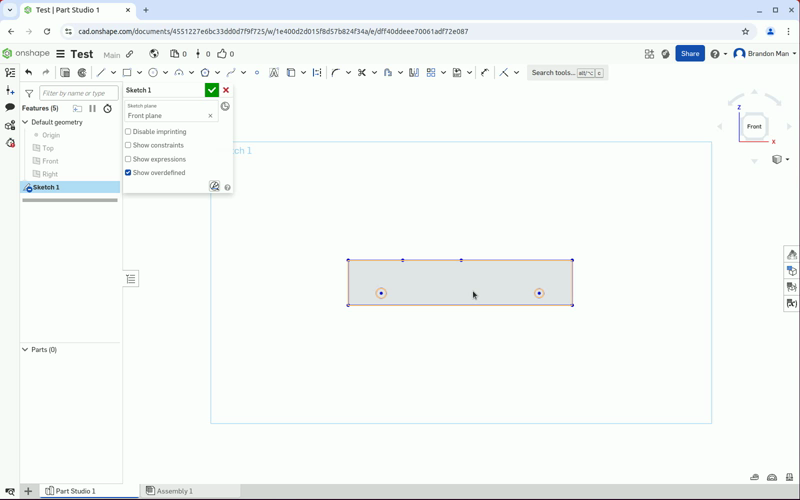
click(473, 290)
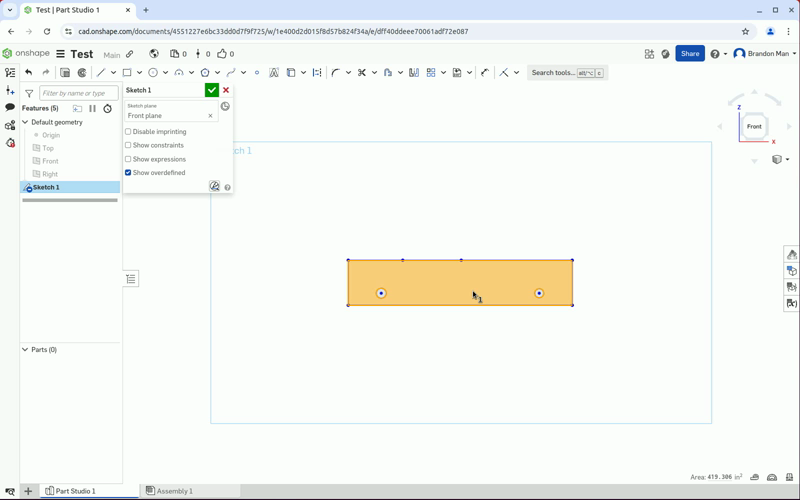
mouse_move(73, 352)
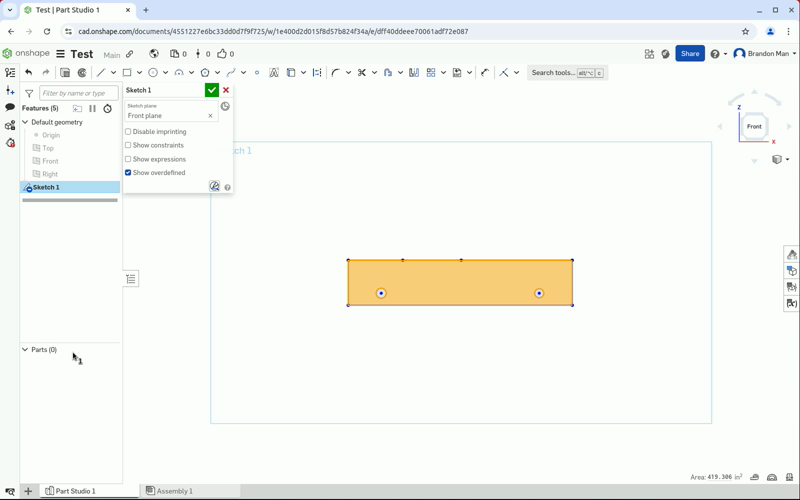
key(shift+y)
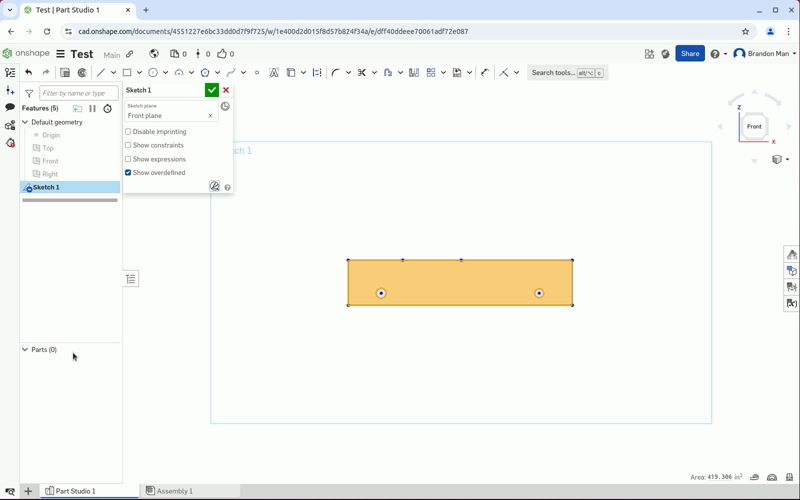
key(shift+e)
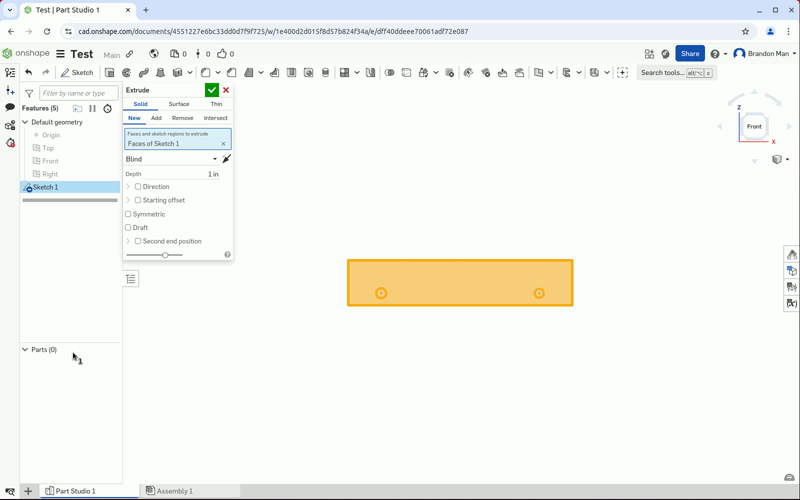
mouse_move(143, 106)
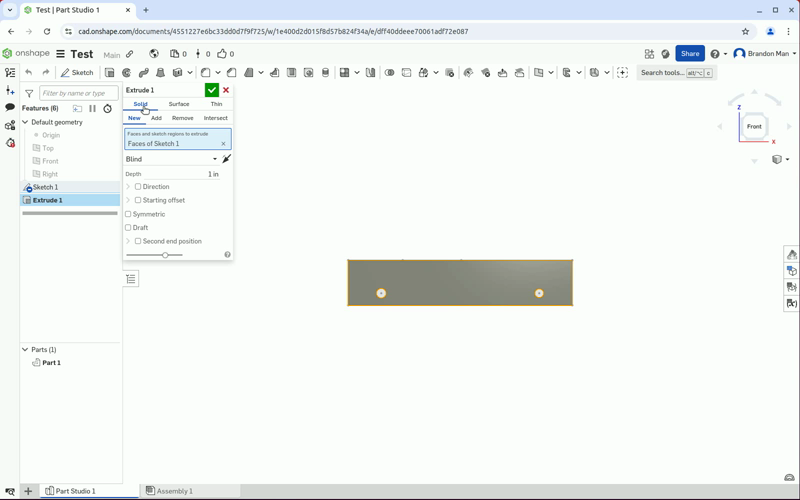
click(143, 106)
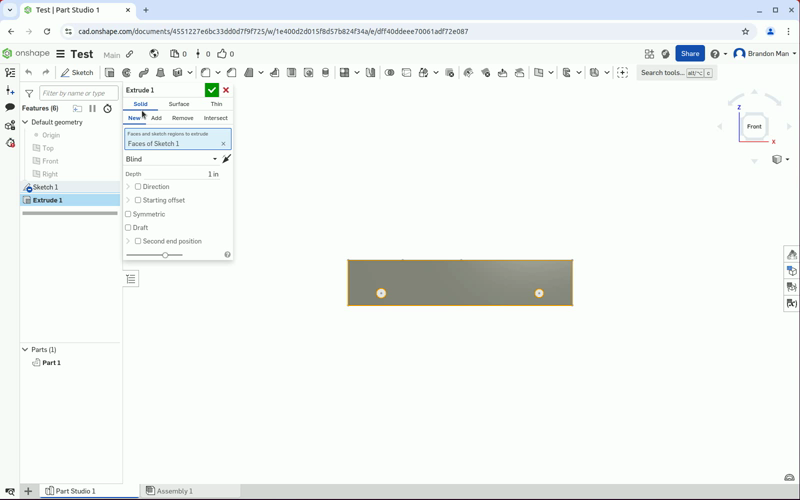
mouse_move(137, 120)
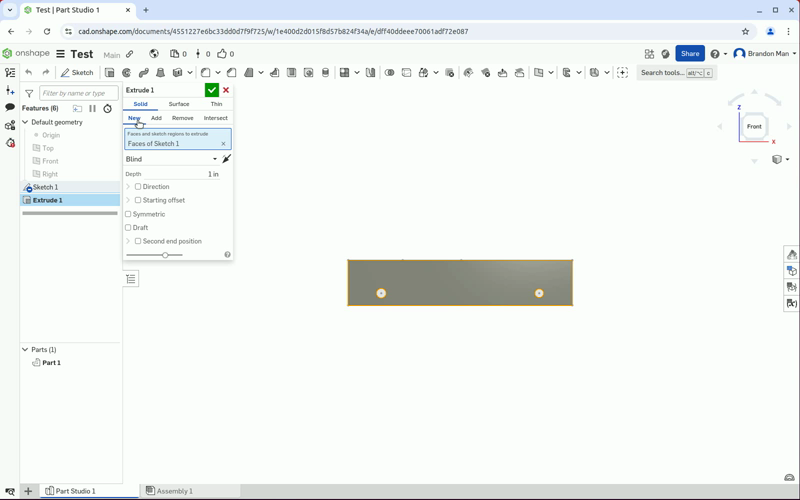
click(137, 120)
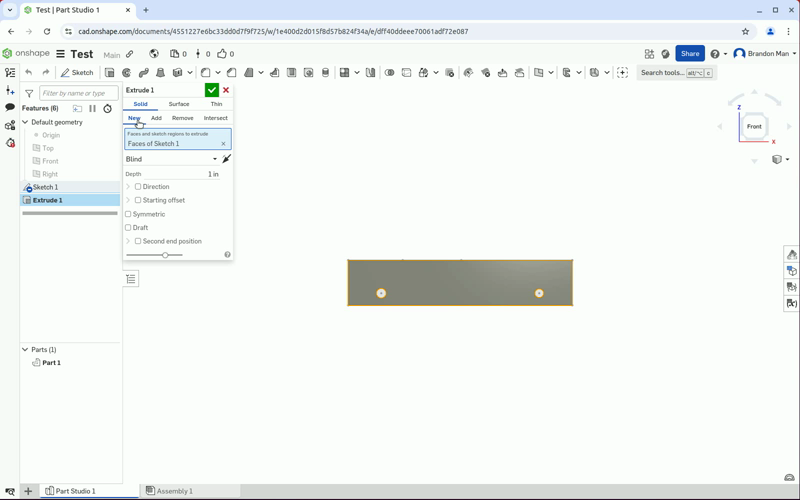
key(tab, 4)
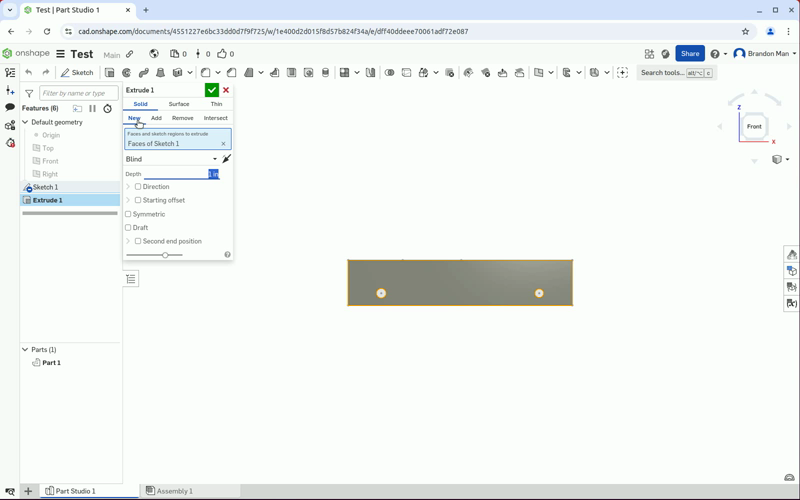
text(-18.294)
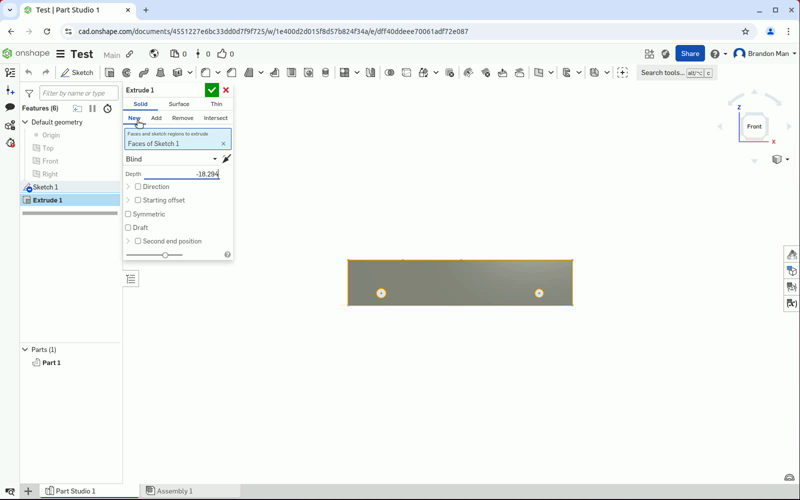
key(tab, 3)
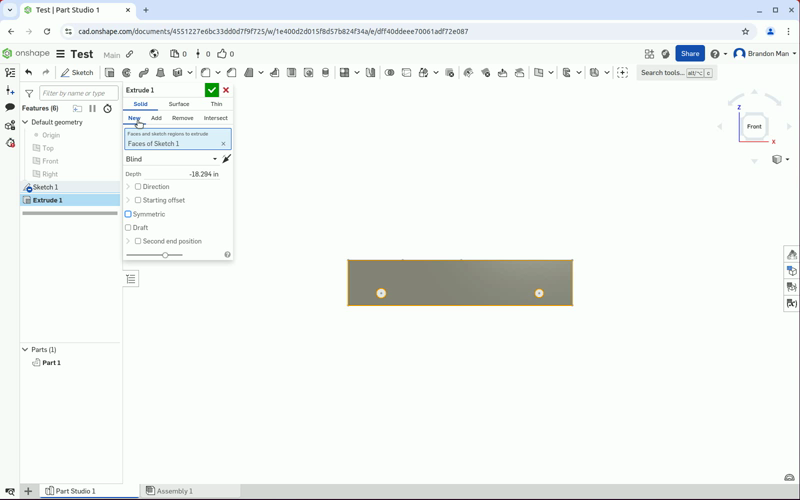
key(space)
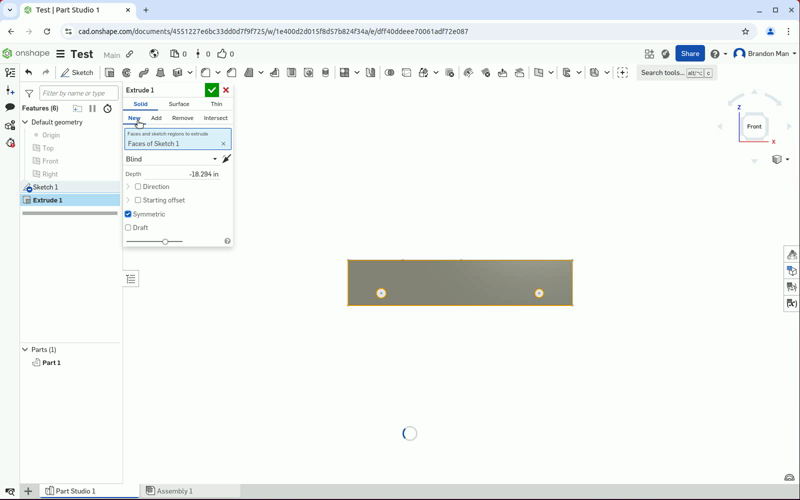
key(enter)
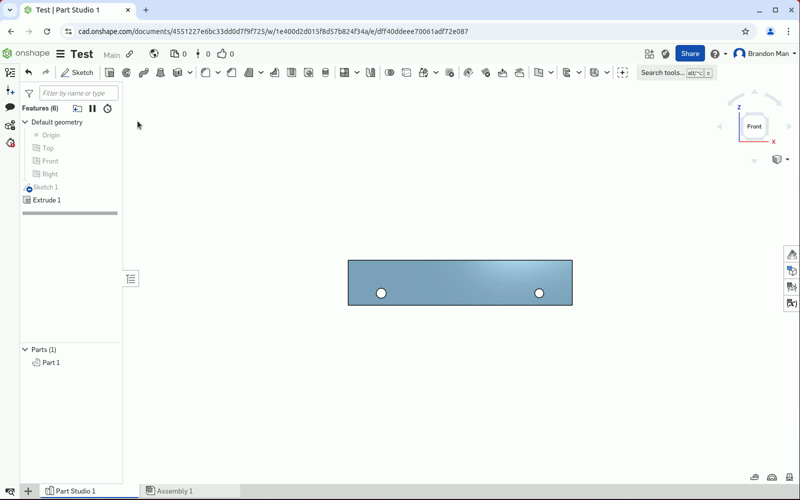
key(shift+h)
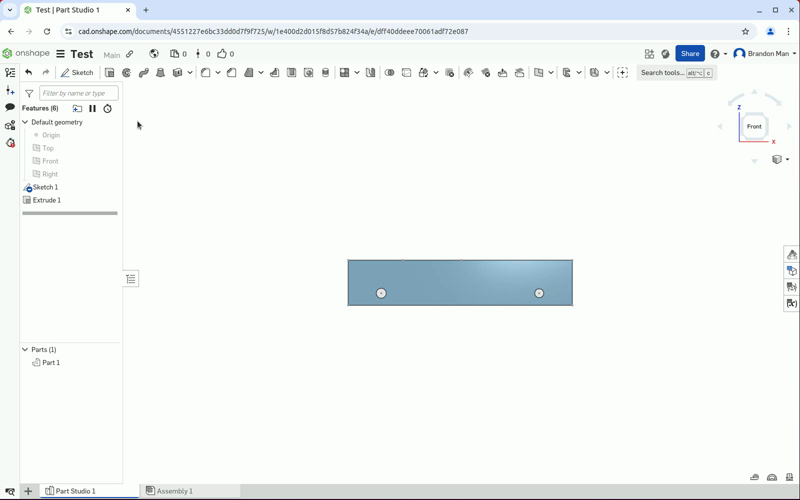
key(shift+h)
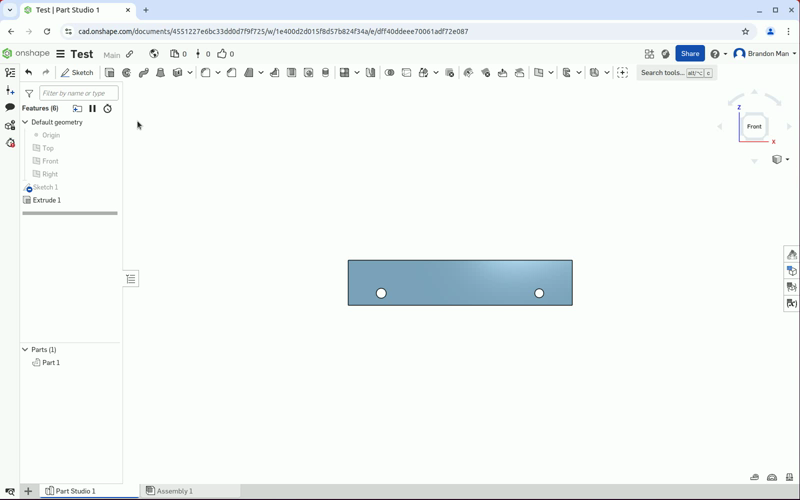
mouse_move(73, 189)
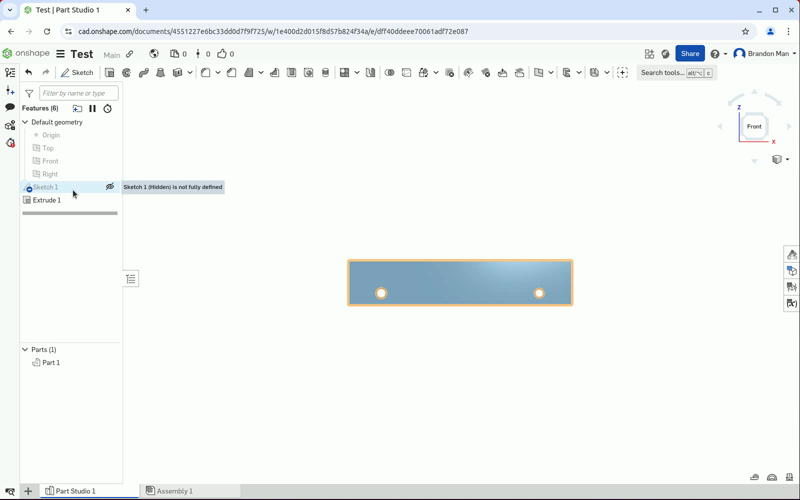
click(73, 189)
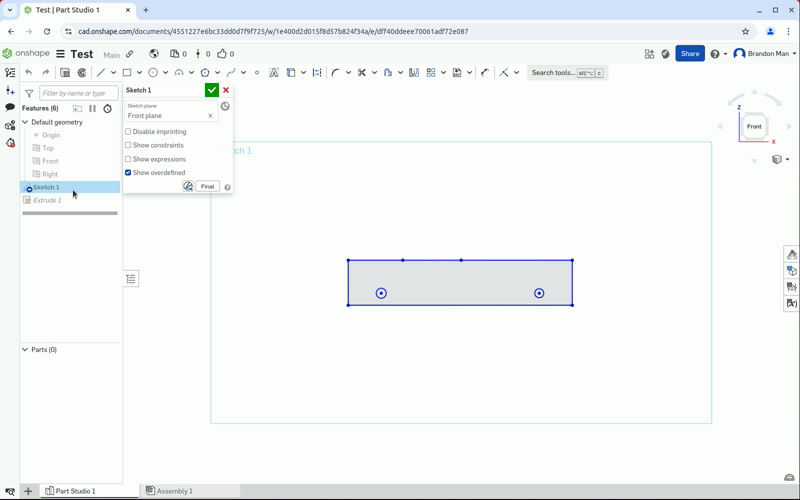
mouse_move(229, 92)
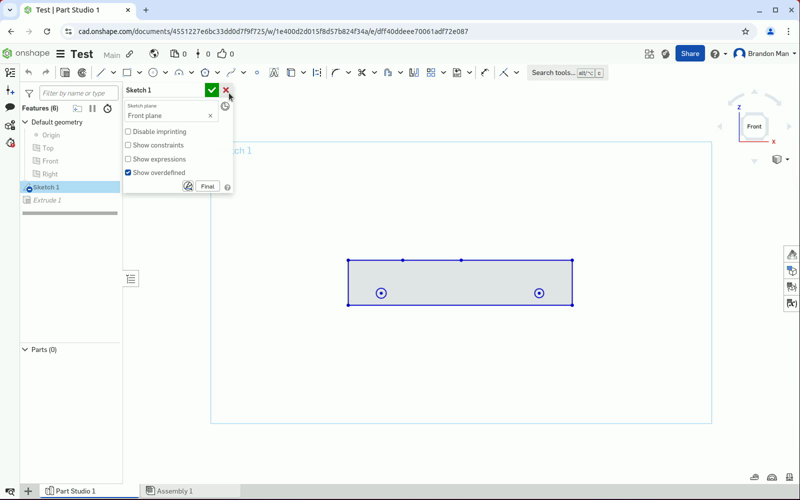
click(229, 92)
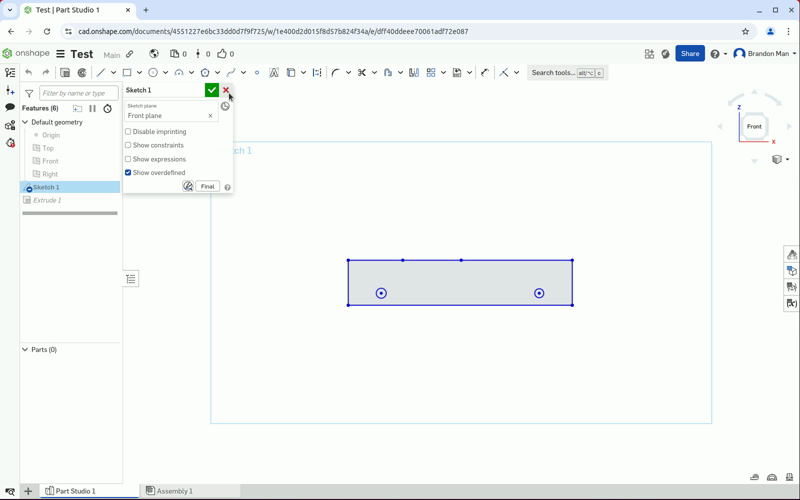
key(shift+s)
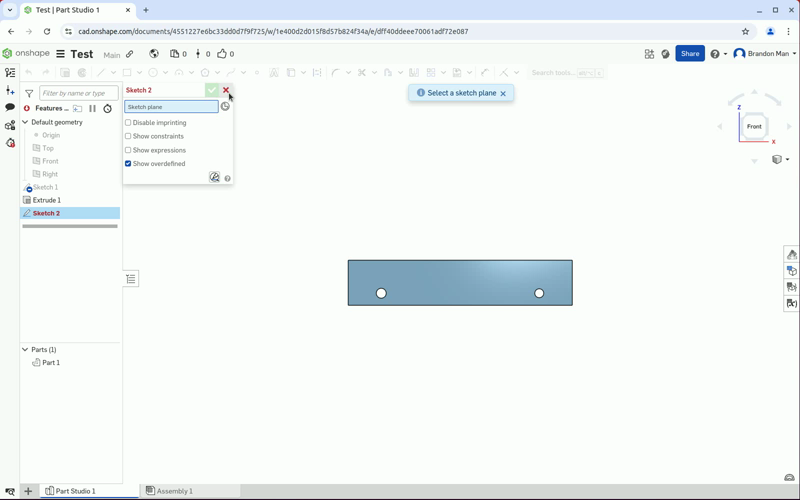
mouse_move(73, 163)
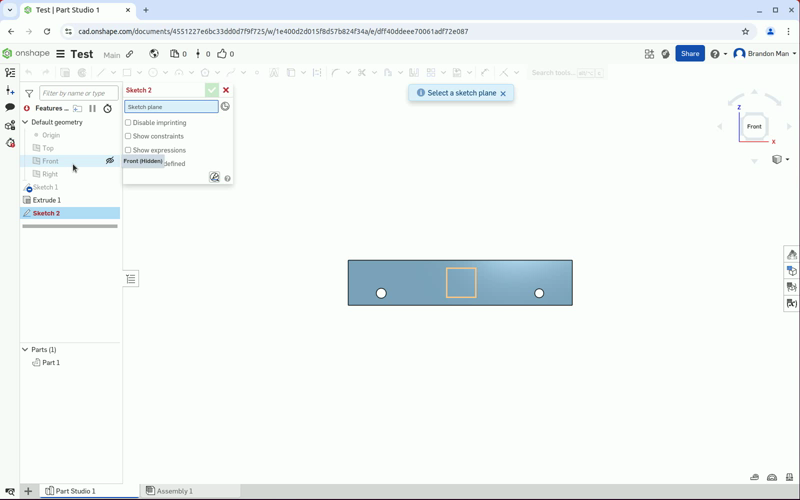
click(73, 163)
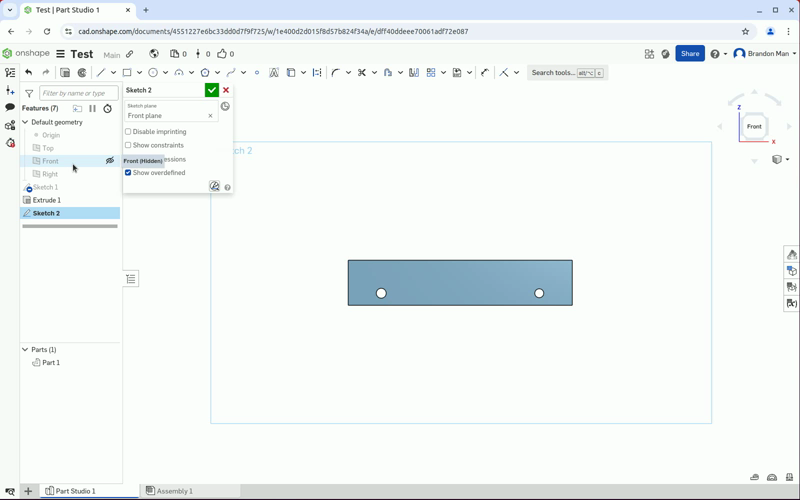
mouse_move(73, 352)
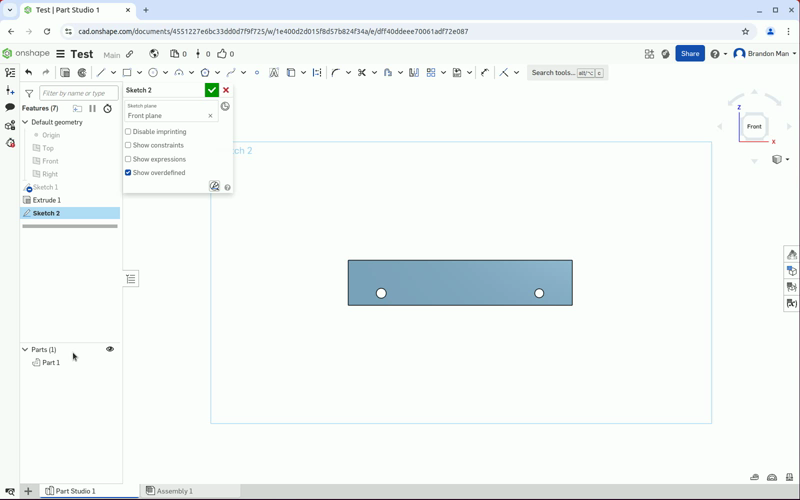
key(y)
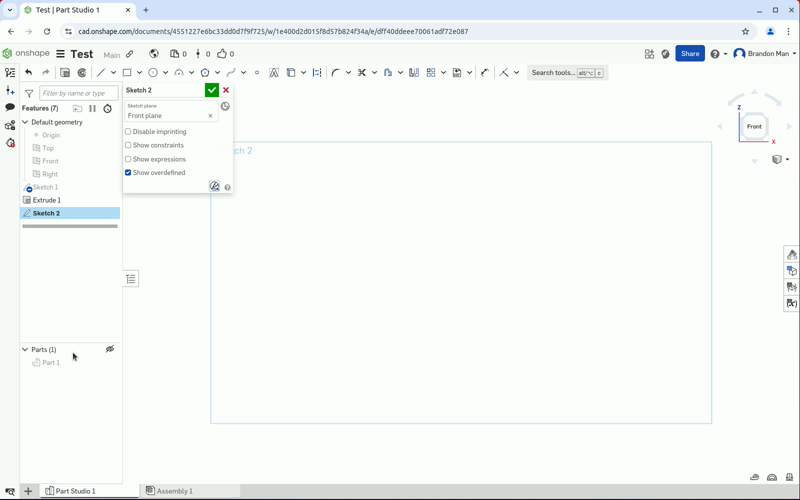
key(l)
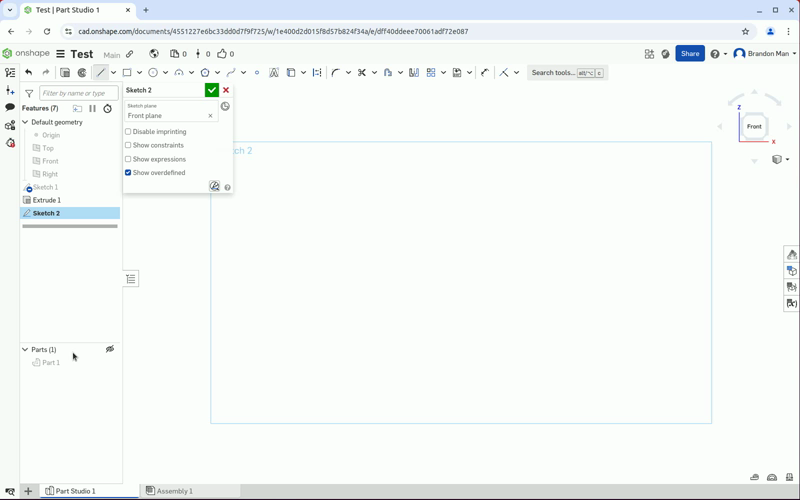
key_down(shift)
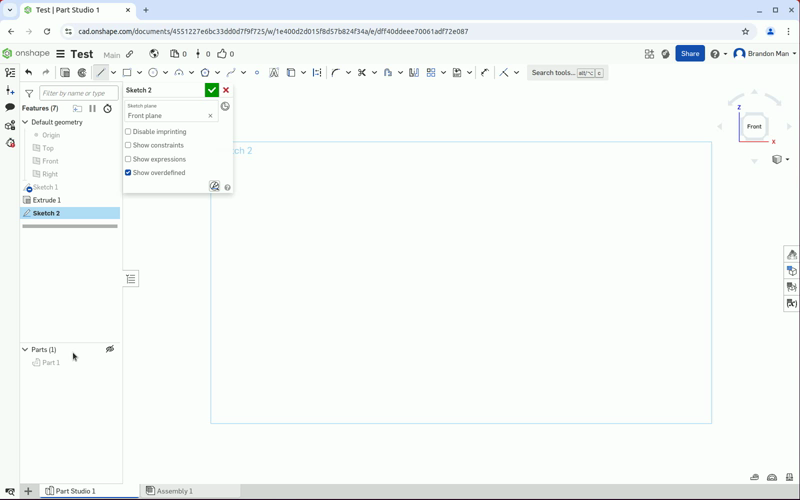
mouse_move(403, 260)
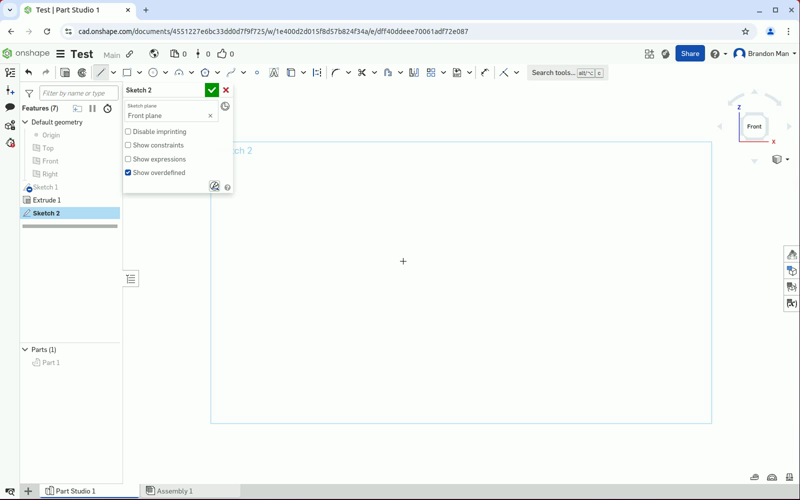
click(403, 260)
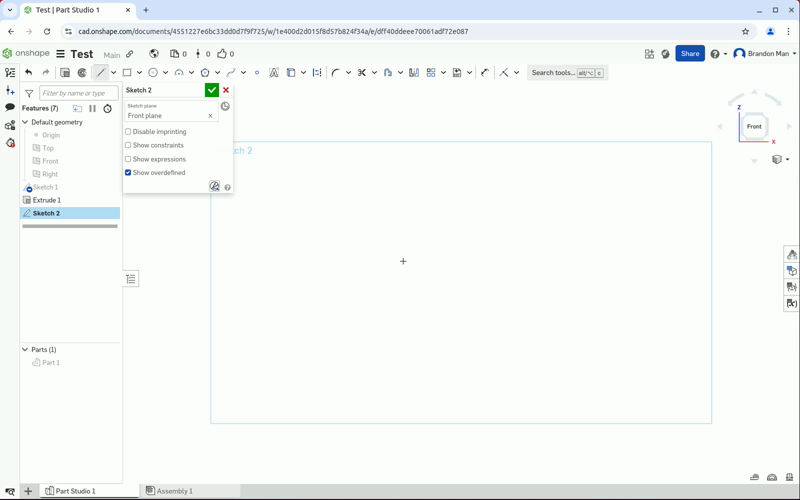
key_up(shift)
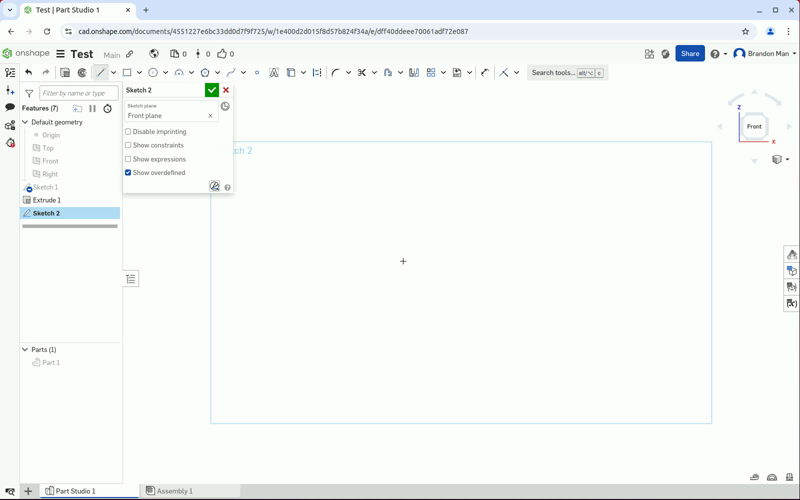
key_down(shift)
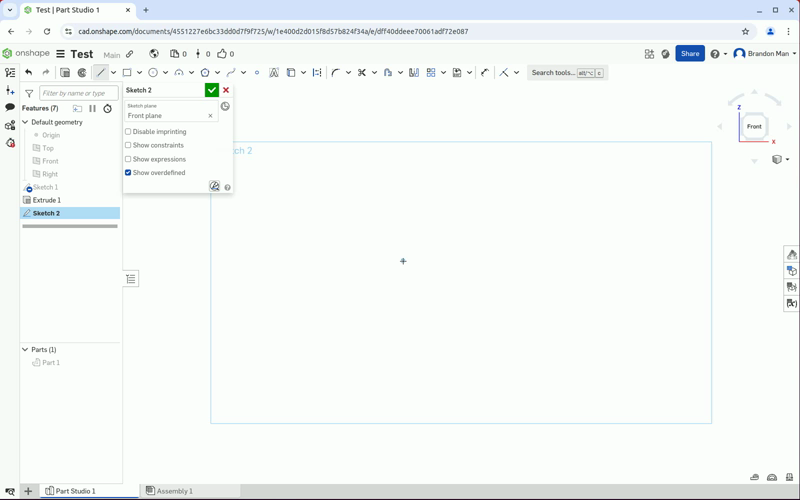
mouse_move(433, 260)
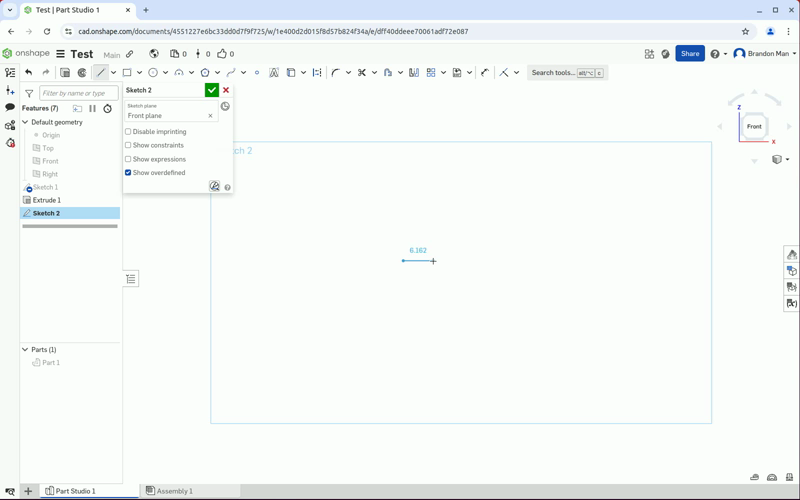
mouse_move(461, 260)
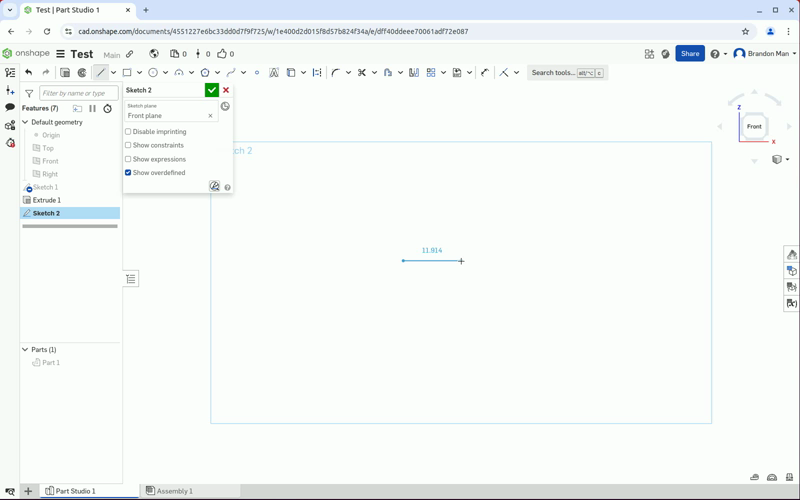
click(461, 260)
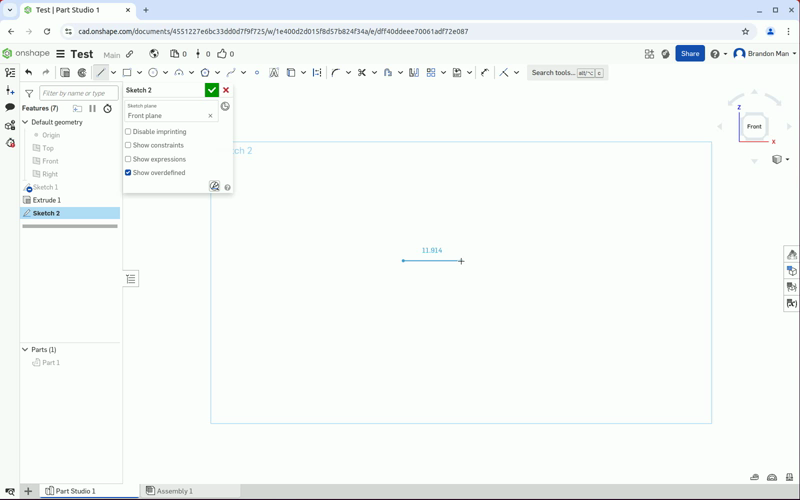
key_up(shift)
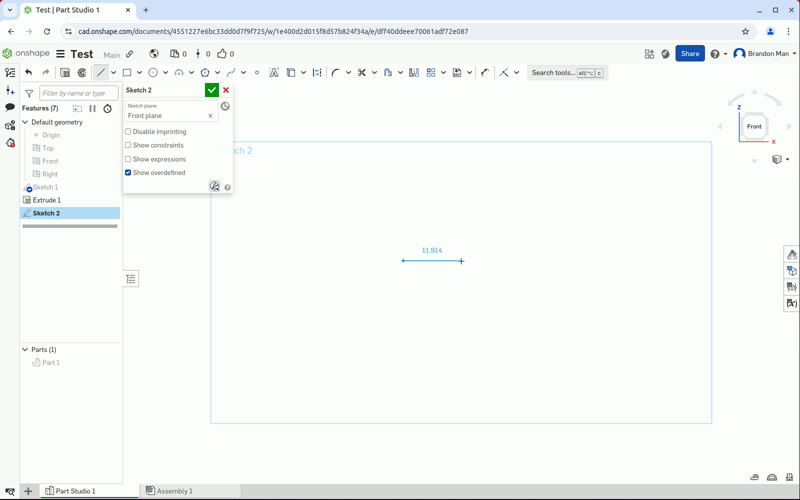
key_down(shift)
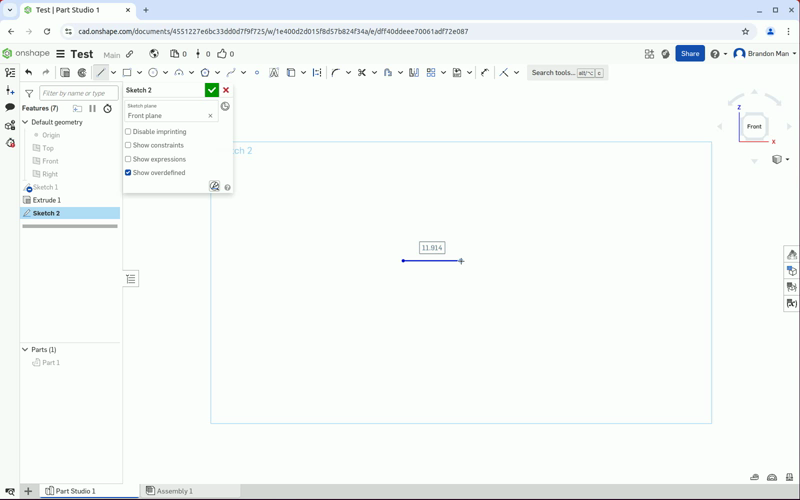
mouse_move(491, 260)
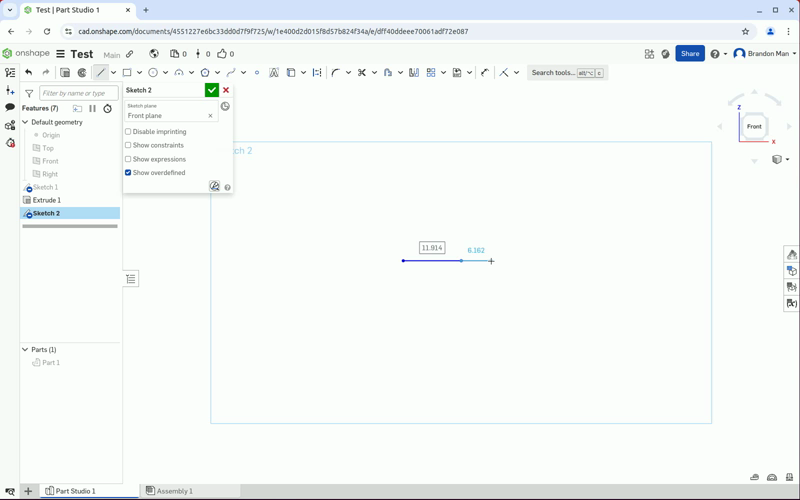
mouse_move(461, 214)
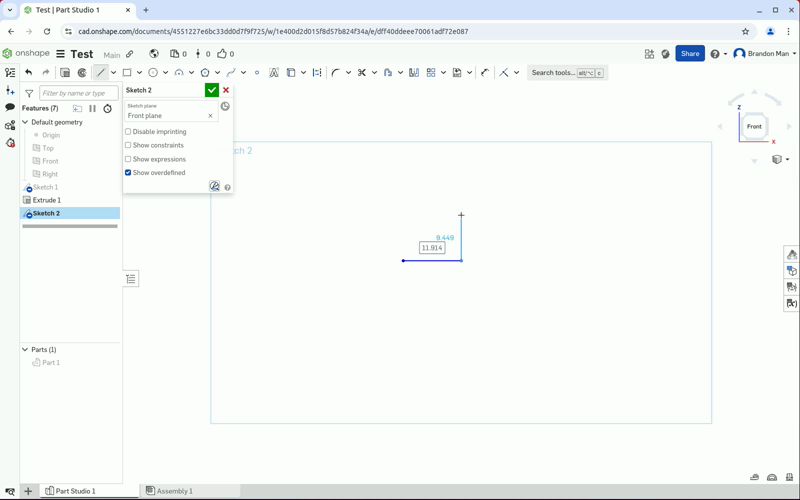
click(461, 214)
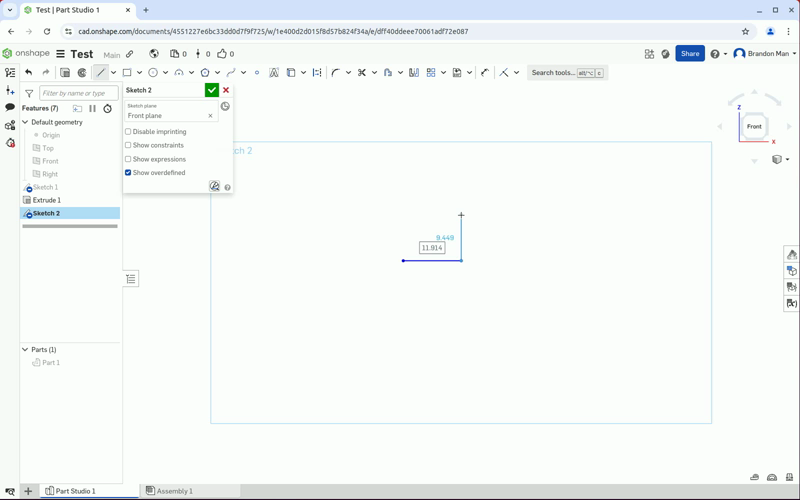
key_up(shift)
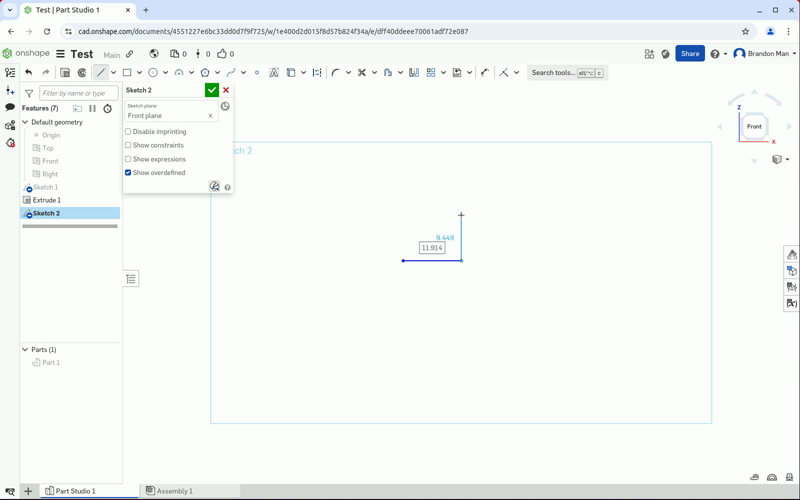
key_down(shift)
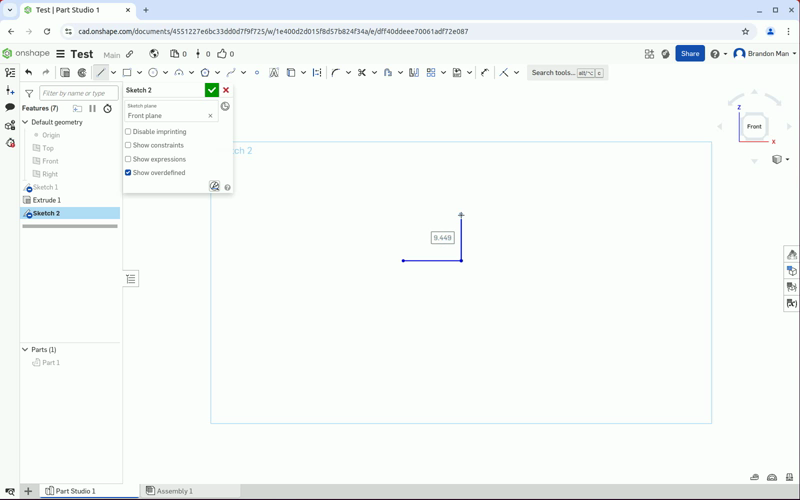
mouse_move(491, 214)
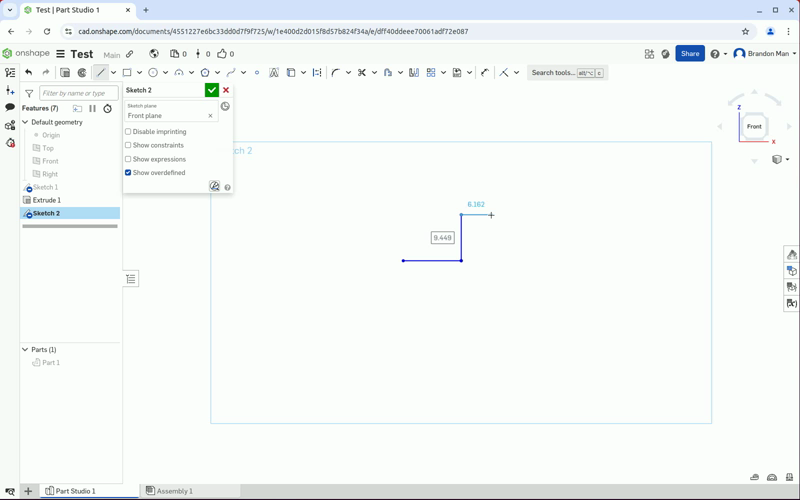
mouse_move(427, 214)
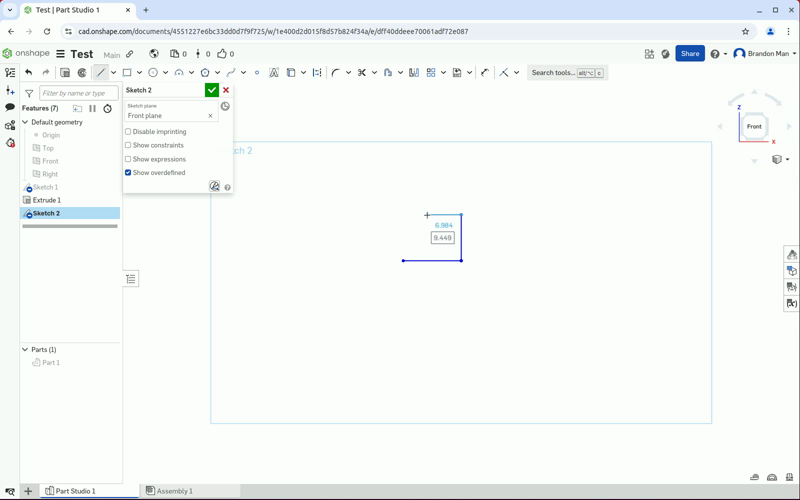
click(427, 214)
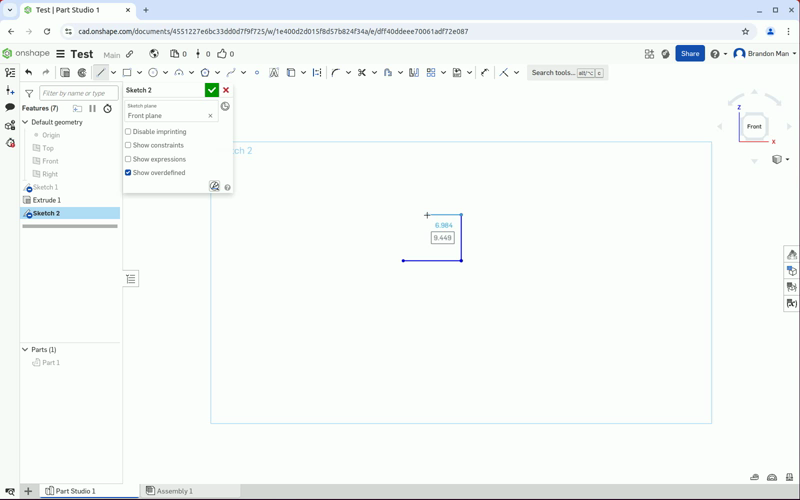
key_up(shift)
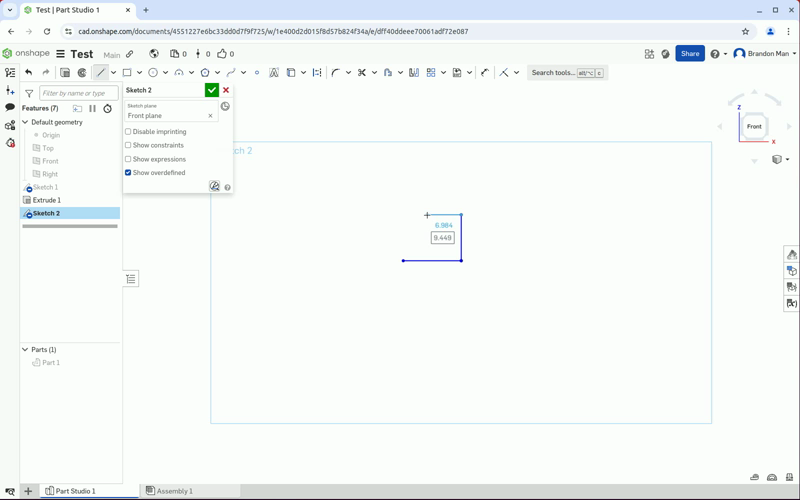
mouse_move(457, 214)
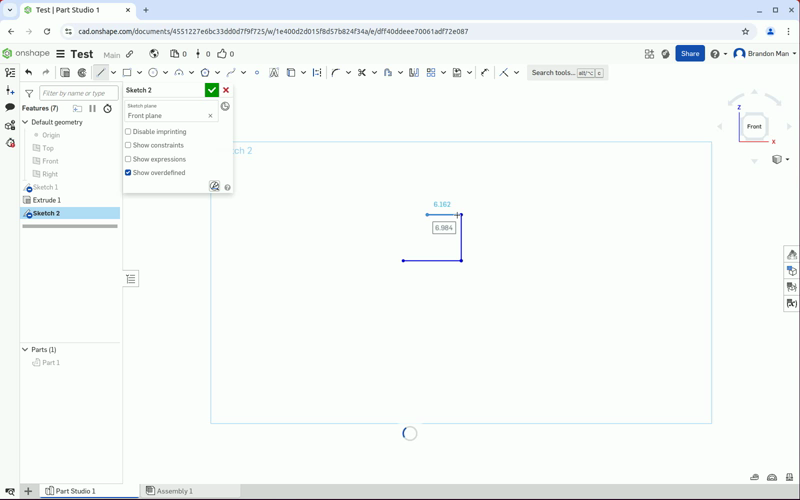
key_down(shift)
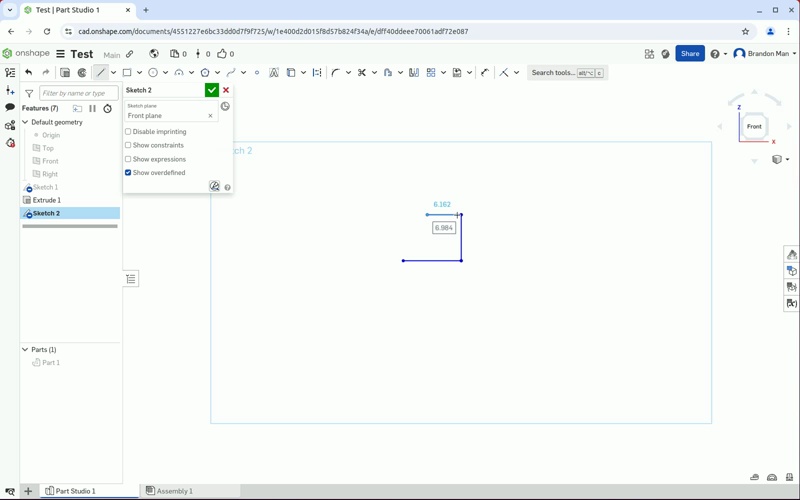
mouse_move(403, 260)
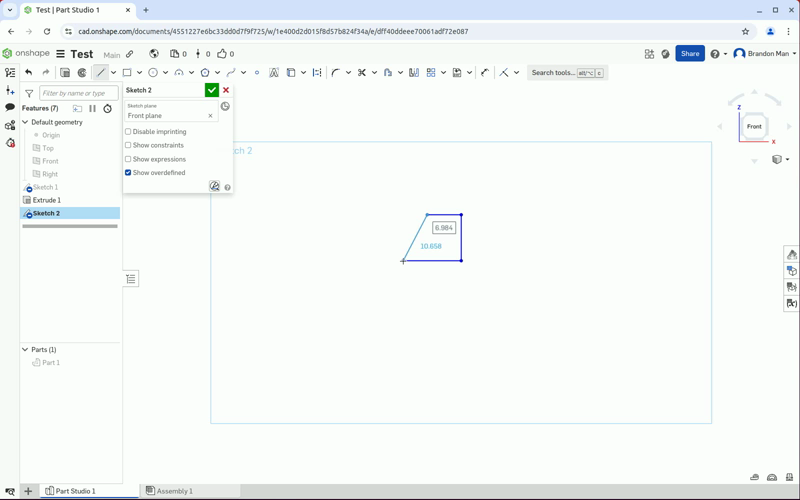
key_up(shift)
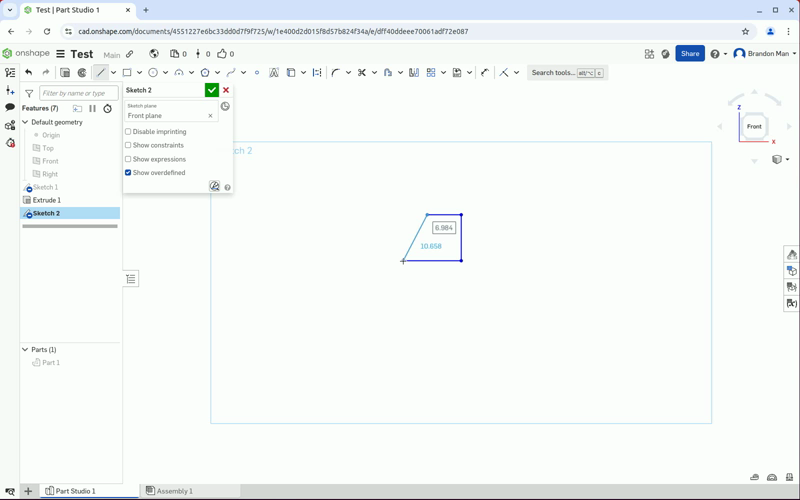
click(403, 260)
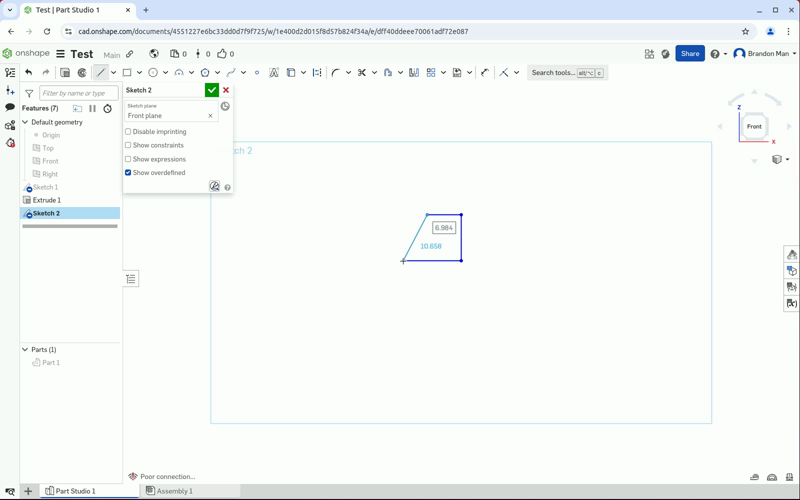
key(esc)
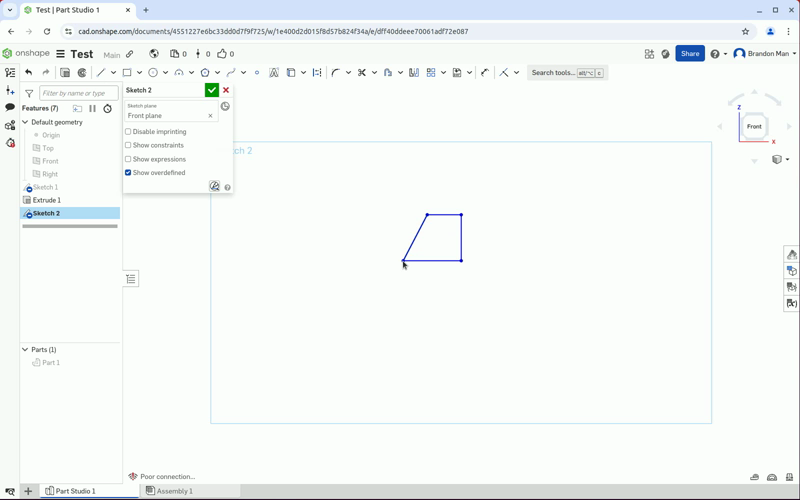
mouse_move(416, 255)
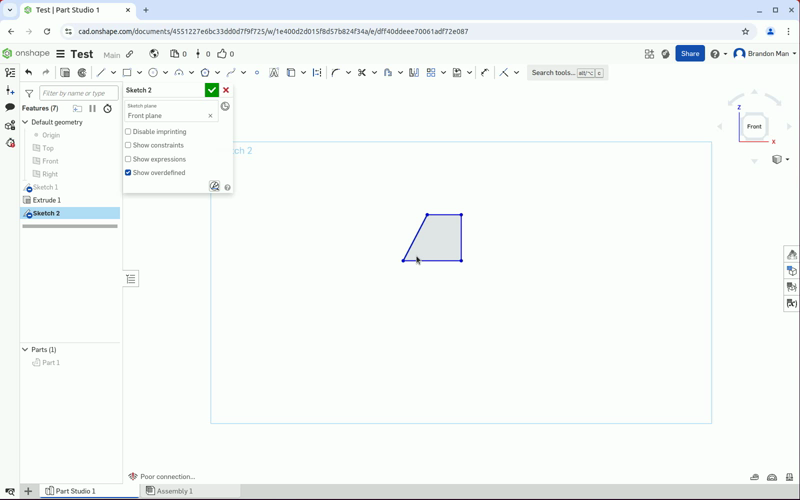
click(416, 255)
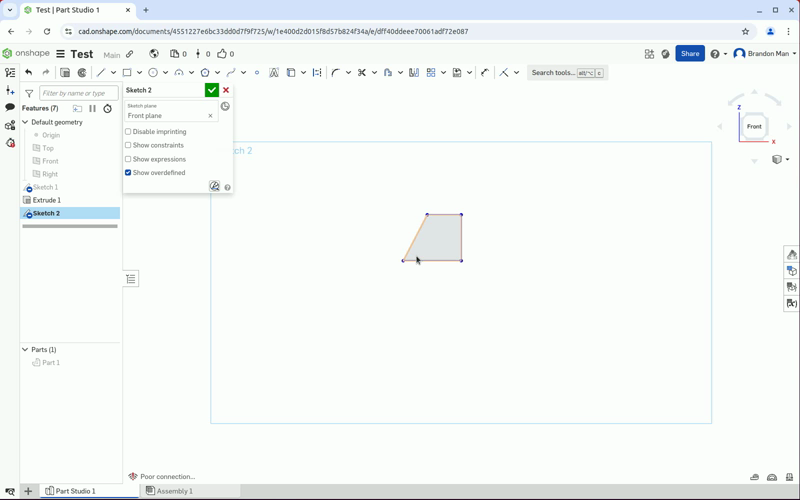
mouse_move(73, 352)
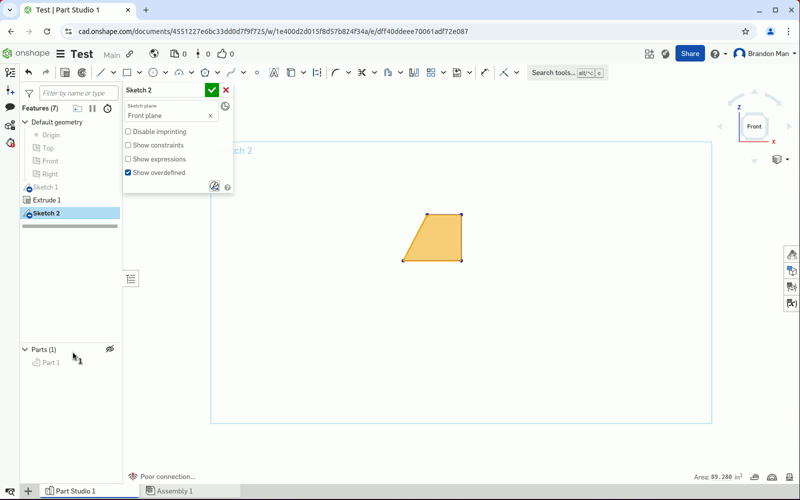
key(shift+y)
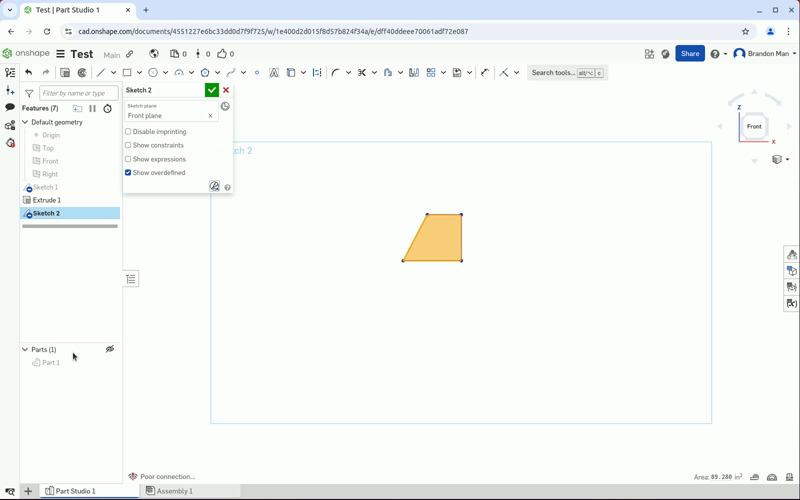
key(shift+e)
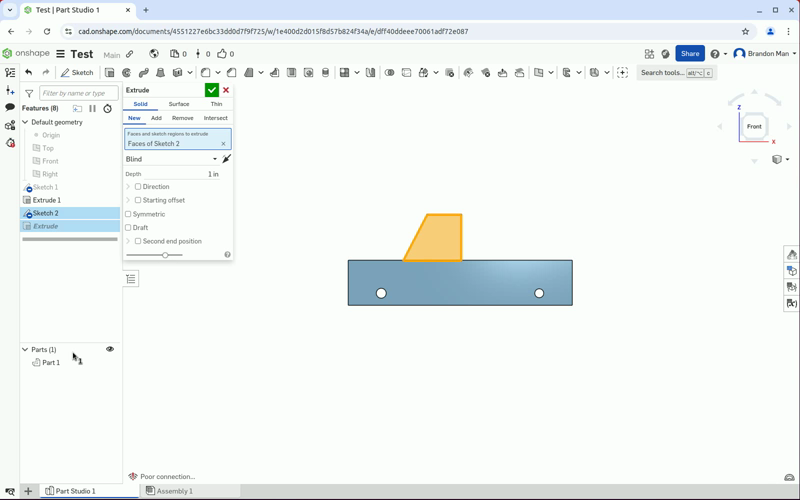
mouse_move(143, 106)
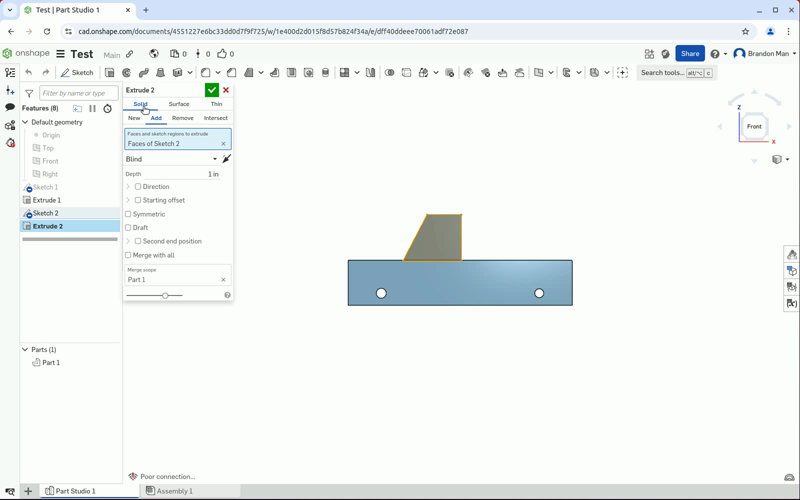
click(143, 106)
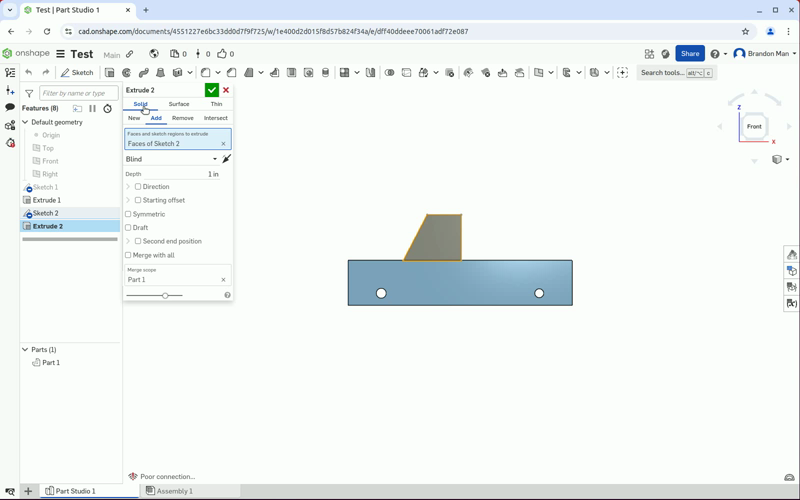
mouse_move(137, 120)
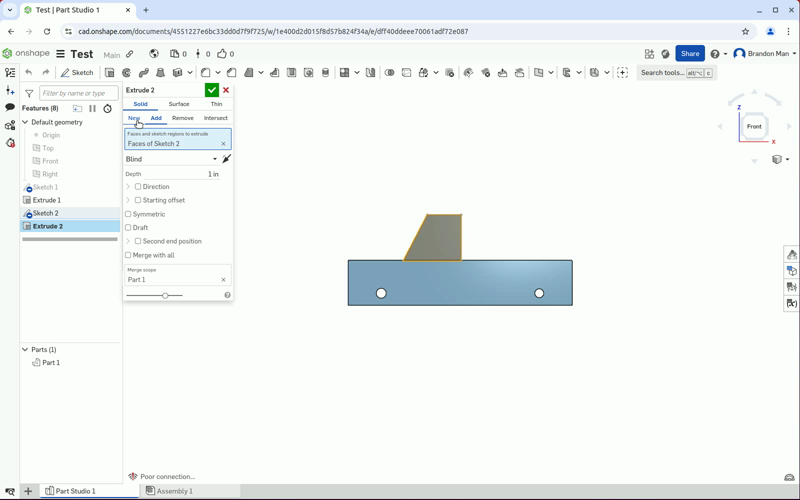
click(137, 120)
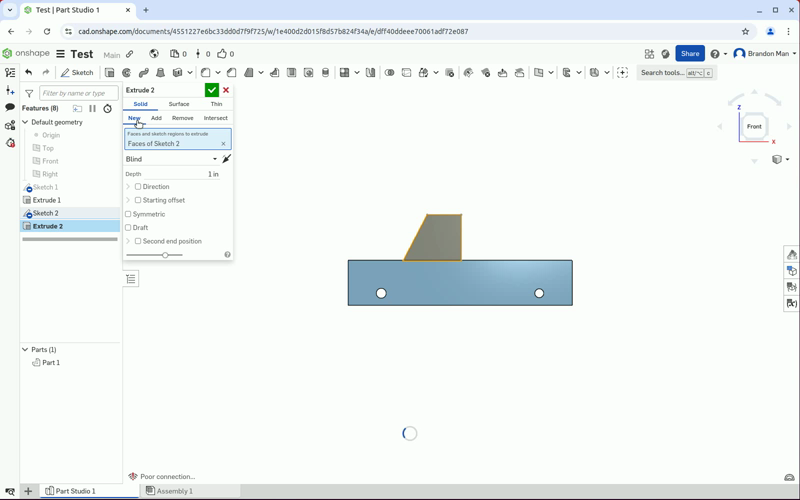
key(tab, 4)
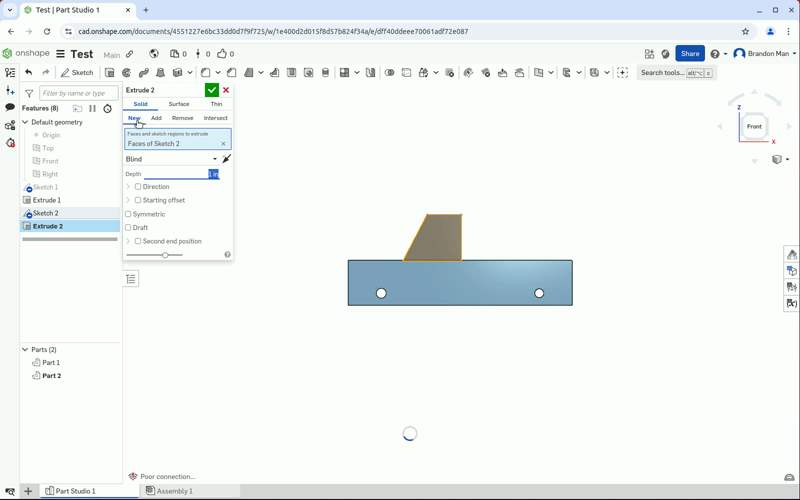
text(-18.294)
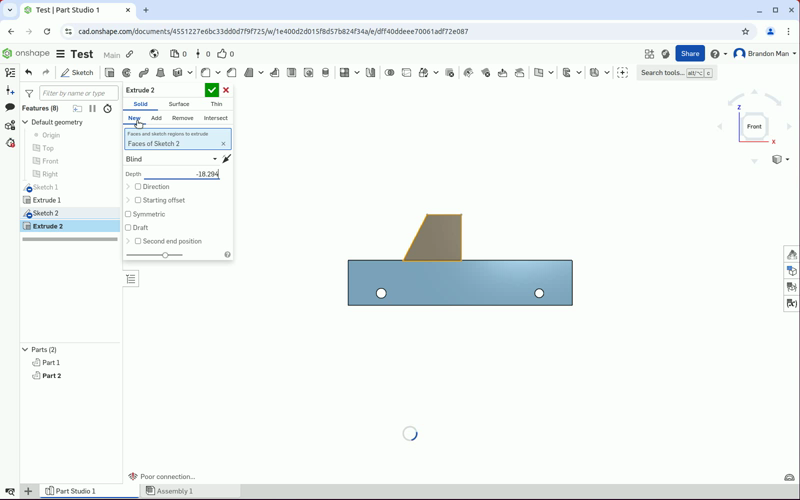
key(tab, 3)
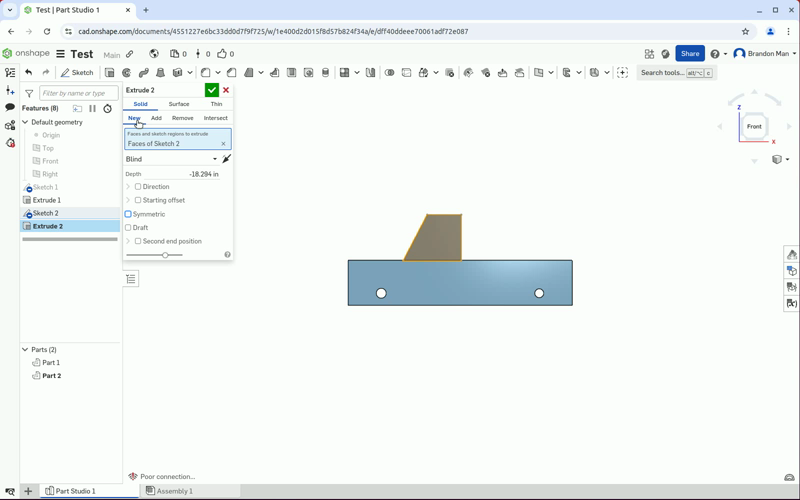
key(space)
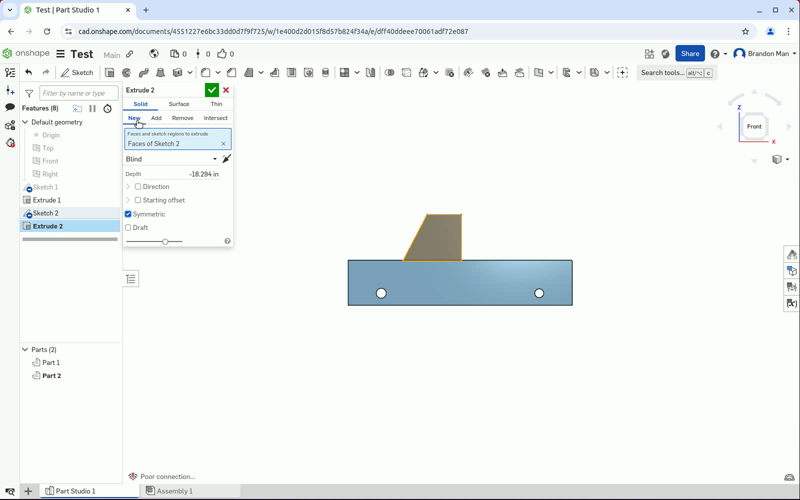
key(enter)
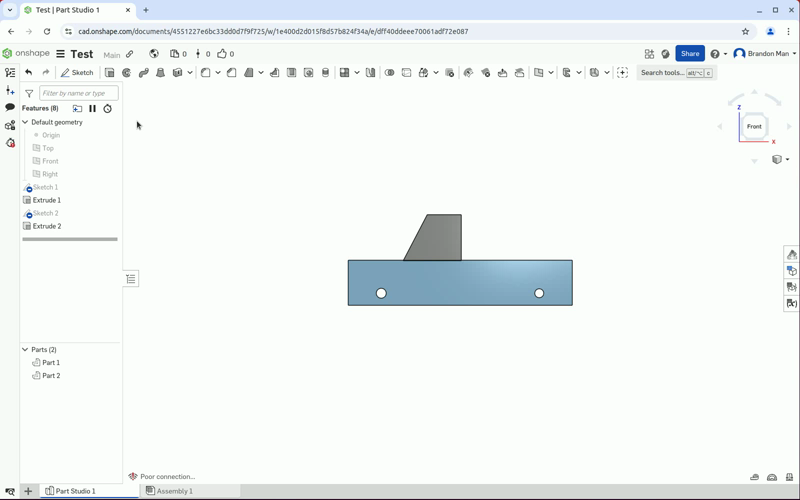
key(shift+h)
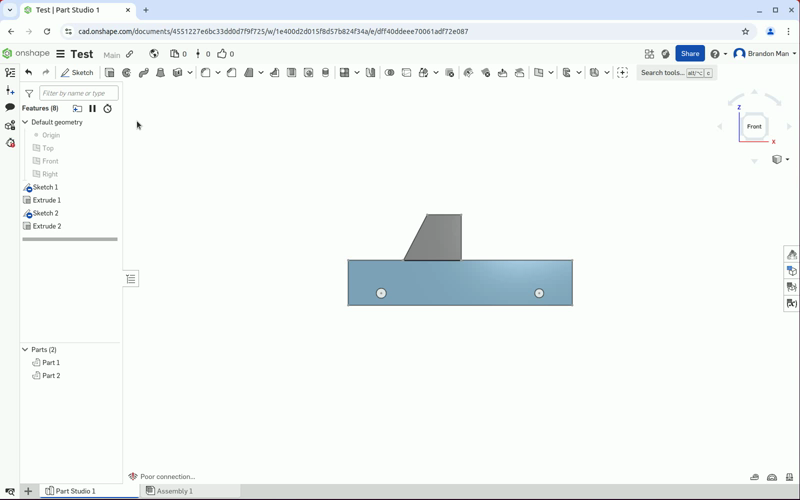
key(shift+h)
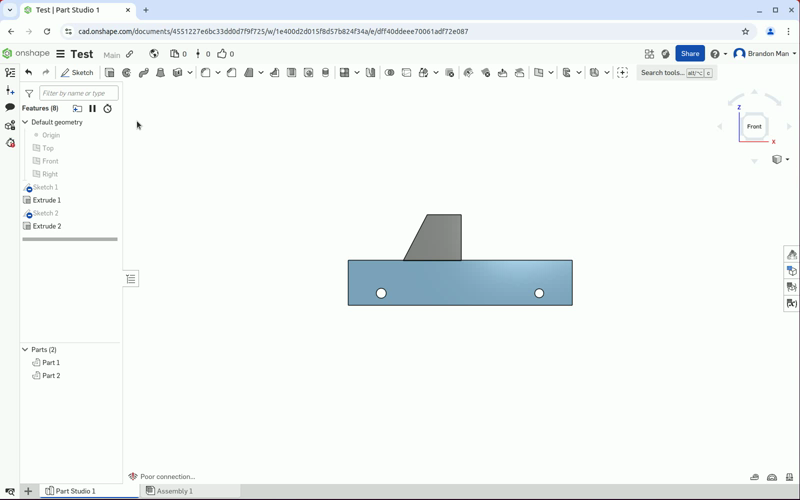
mouse_move(73, 189)
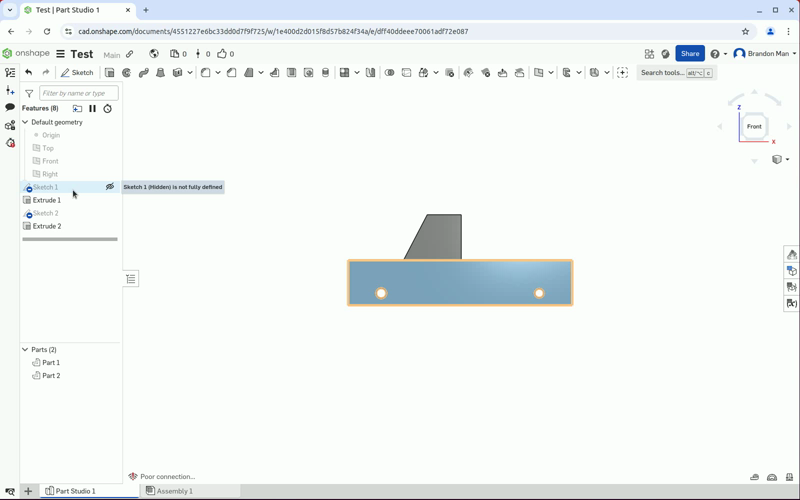
click(73, 189)
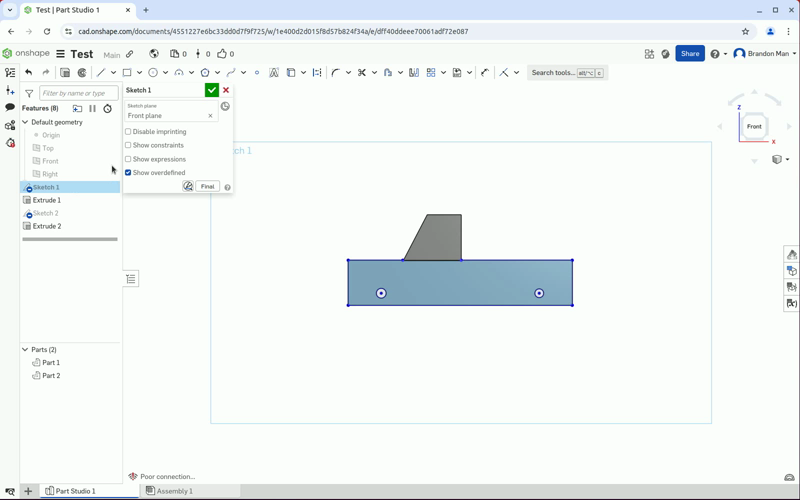
mouse_move(229, 92)
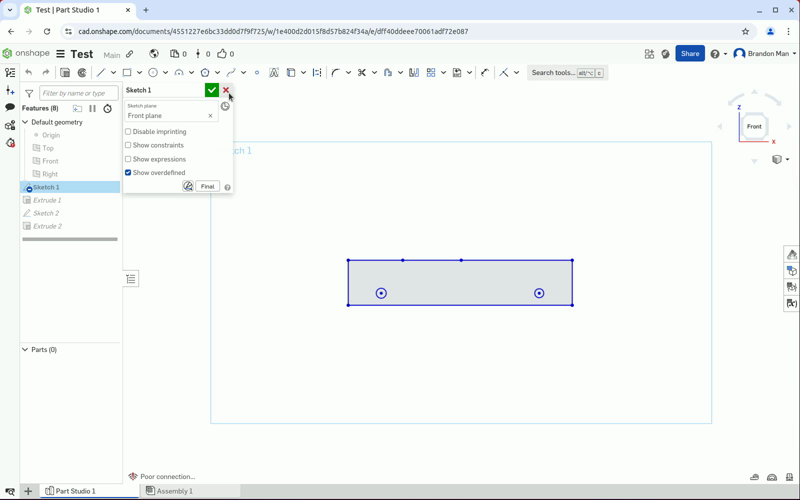
click(229, 92)
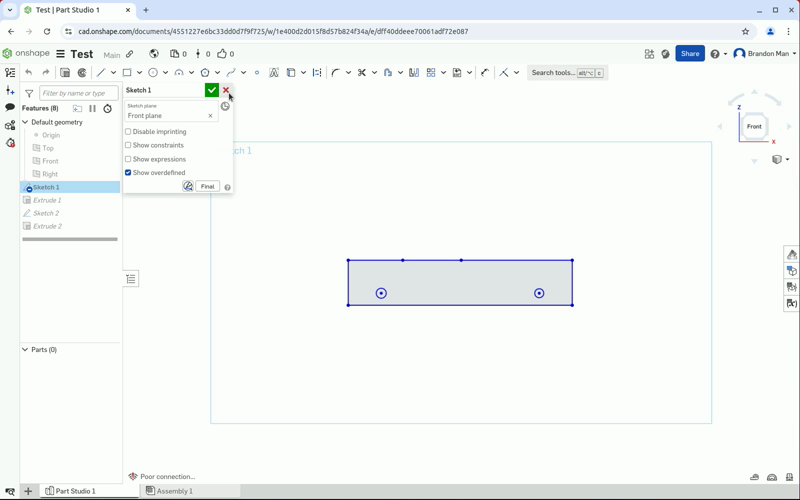
key(shift+s)
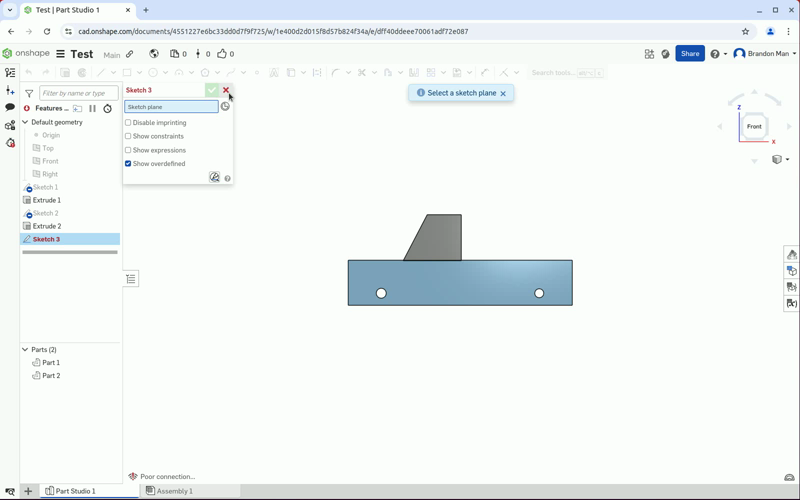
mouse_move(73, 163)
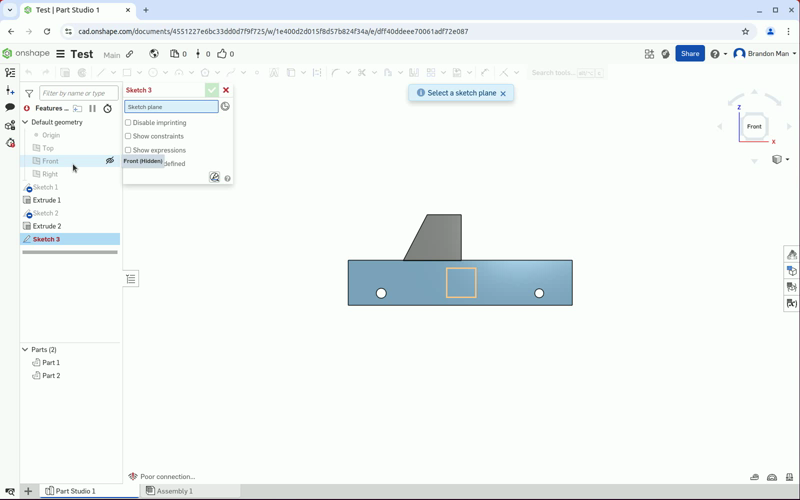
click(73, 163)
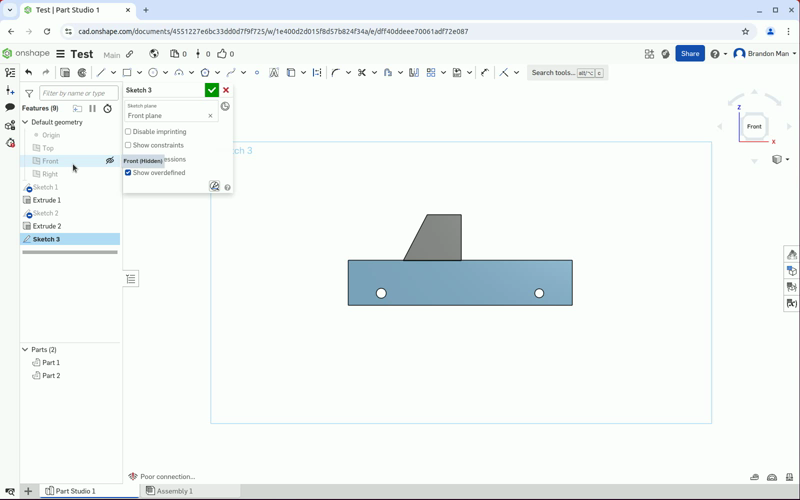
mouse_move(73, 352)
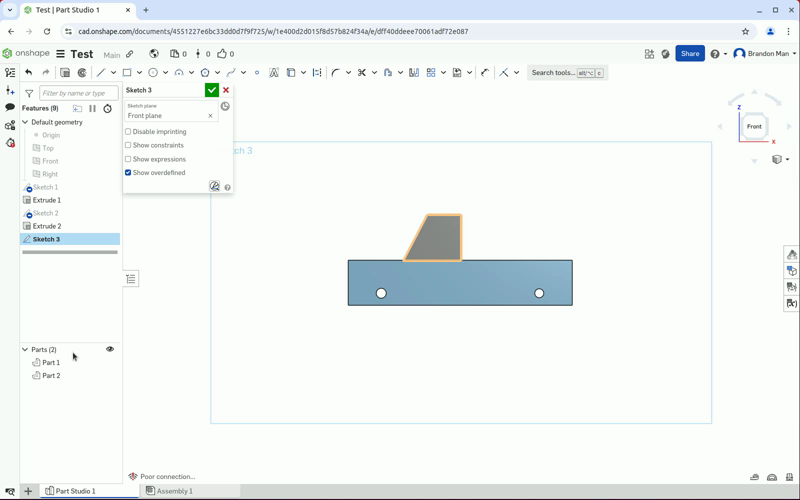
key(y)
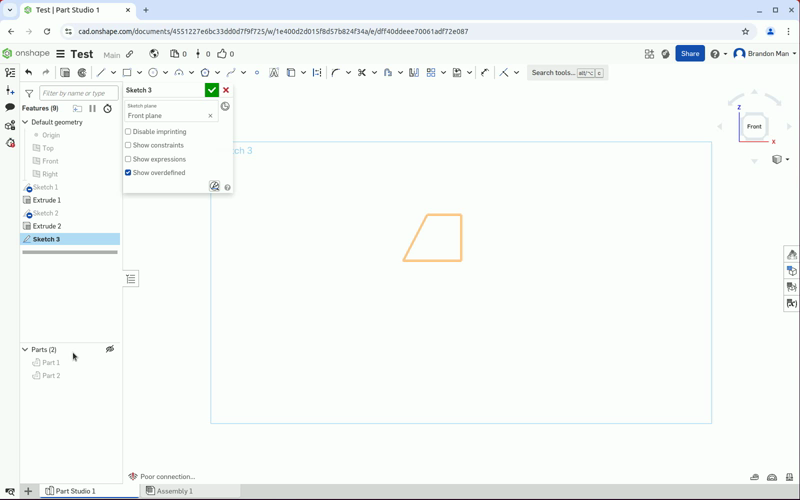
key(c)
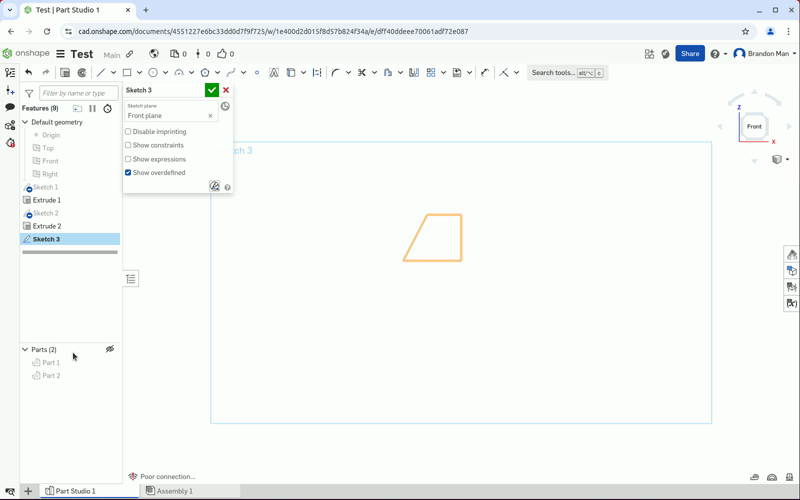
key_down(shift)
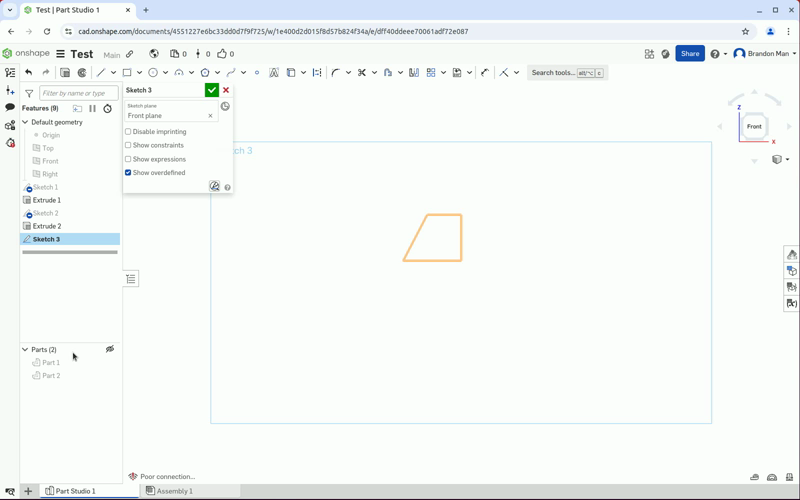
mouse_move(382, 294)
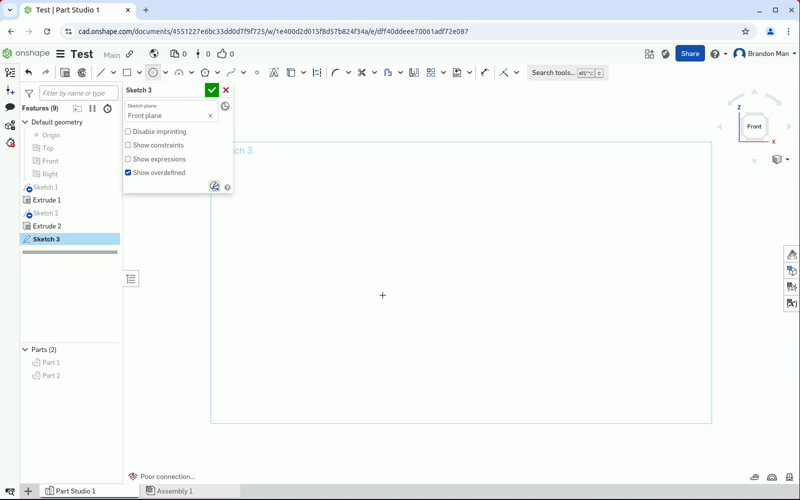
click(382, 294)
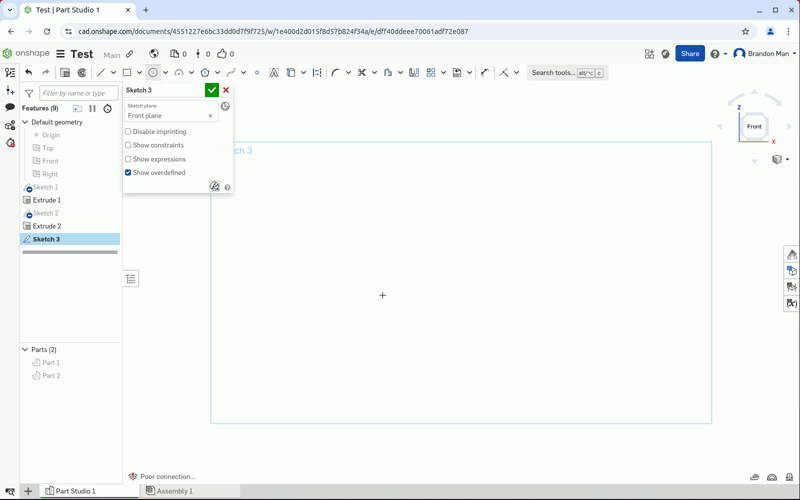
key_up(shift)
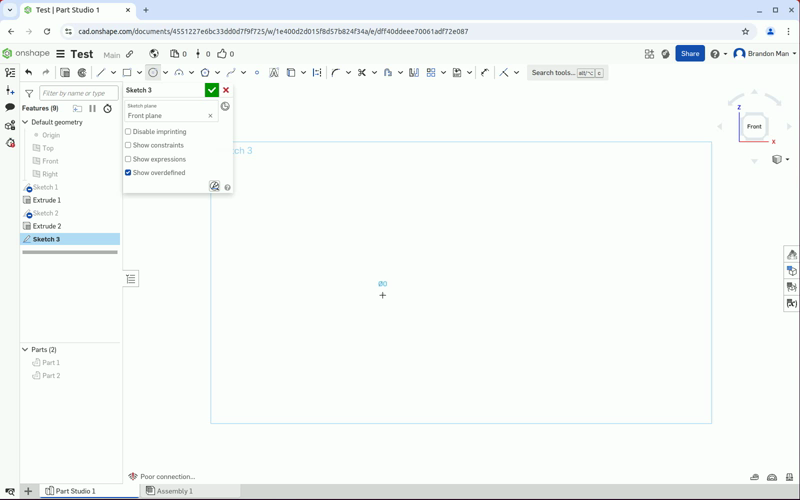
mouse_move(389, 294)
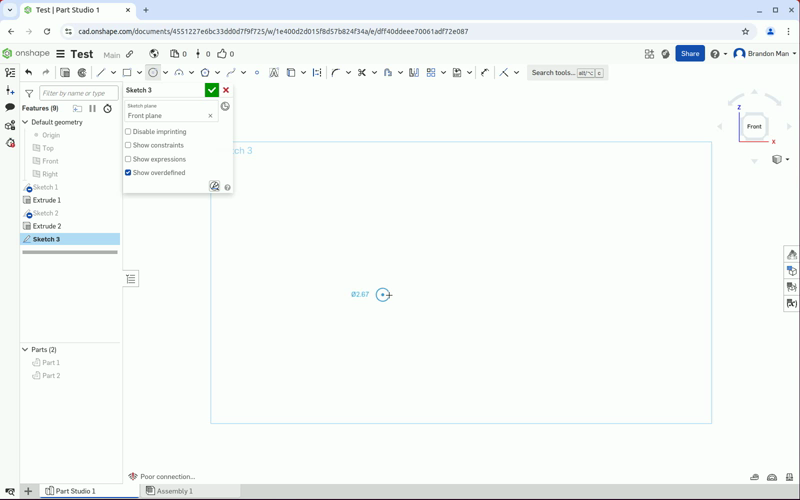
click(389, 294)
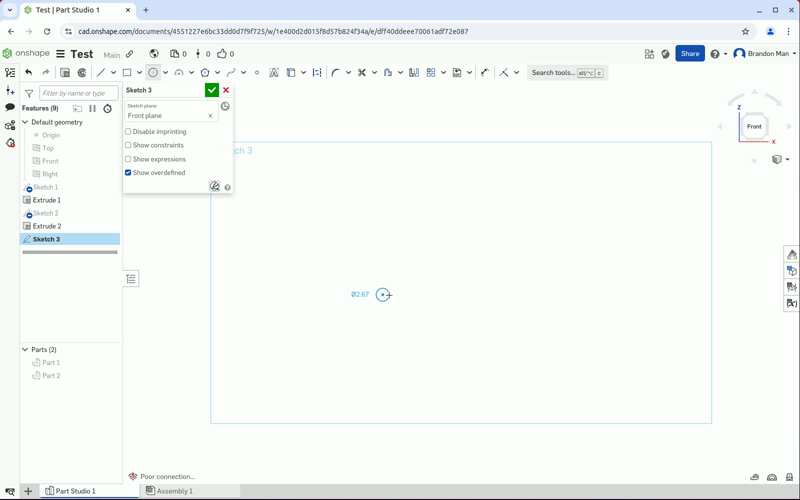
key(esc)
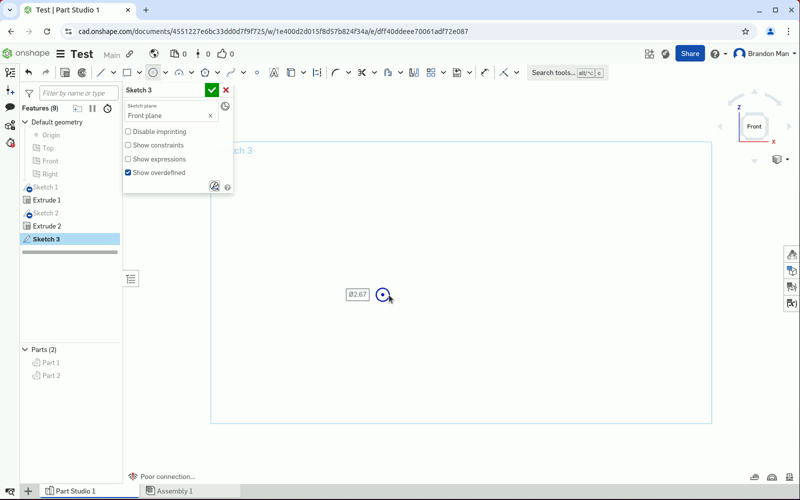
mouse_move(380, 295)
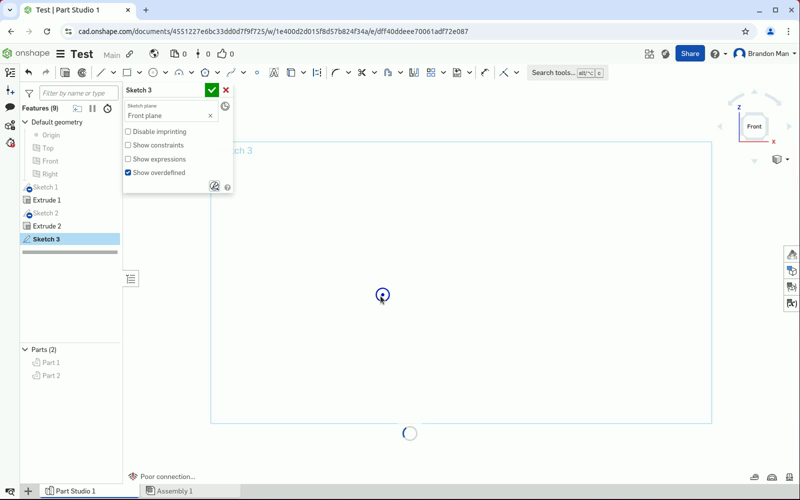
scroll(6)
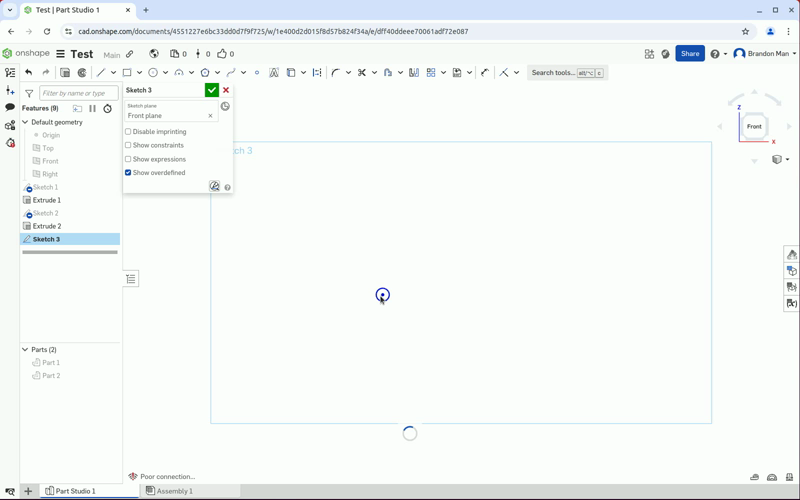
scroll(6)
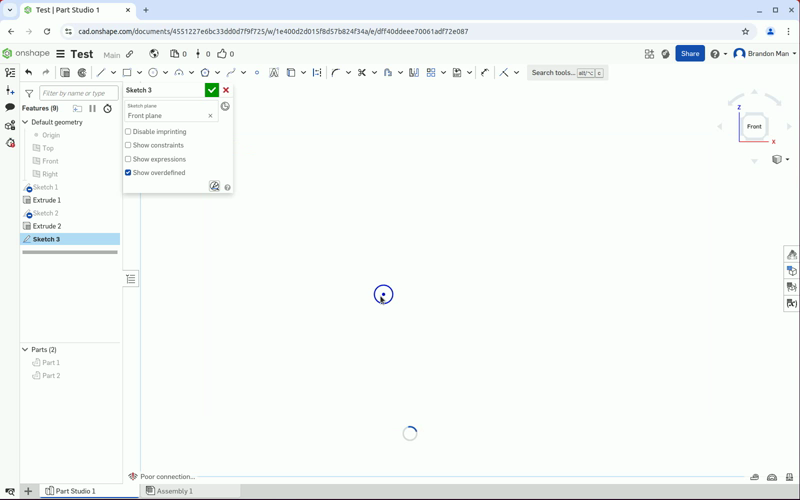
scroll(6)
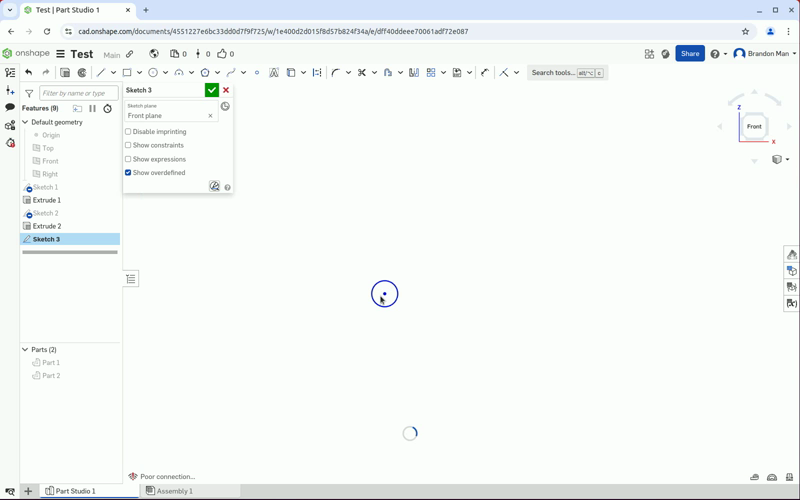
scroll(6)
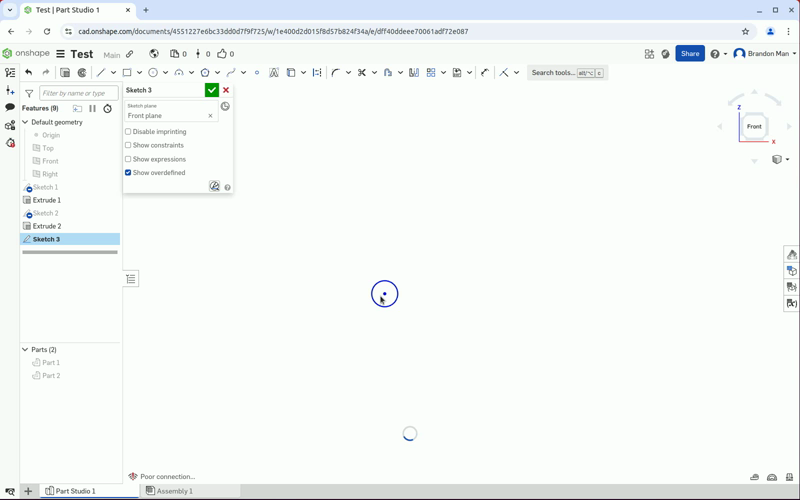
scroll(6)
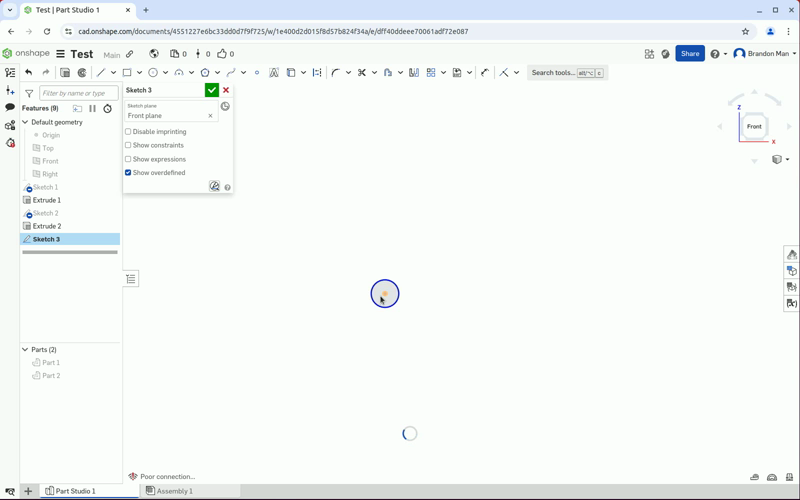
scroll(6)
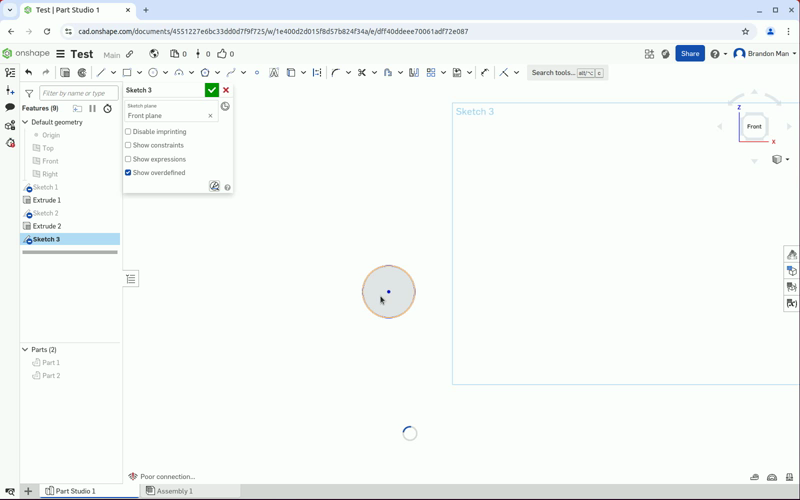
scroll(6)
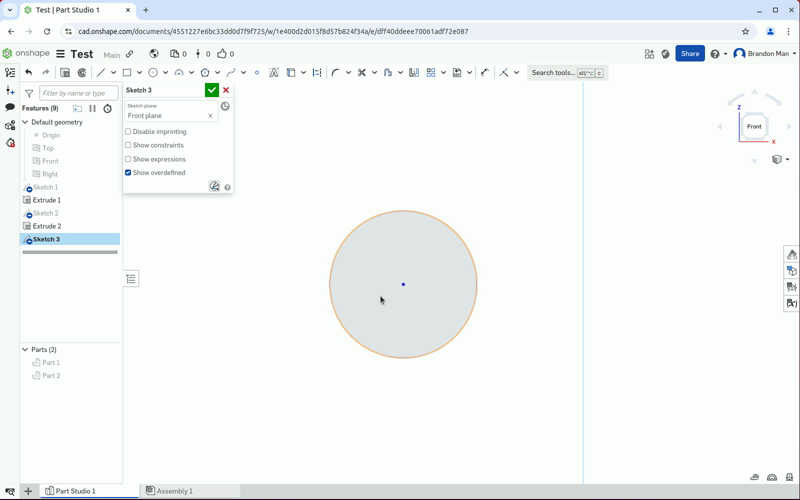
click(380, 295)
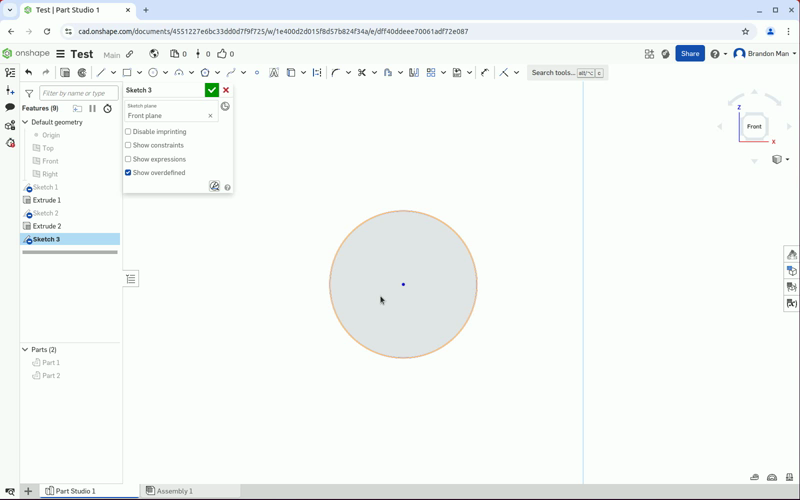
scroll(-6)
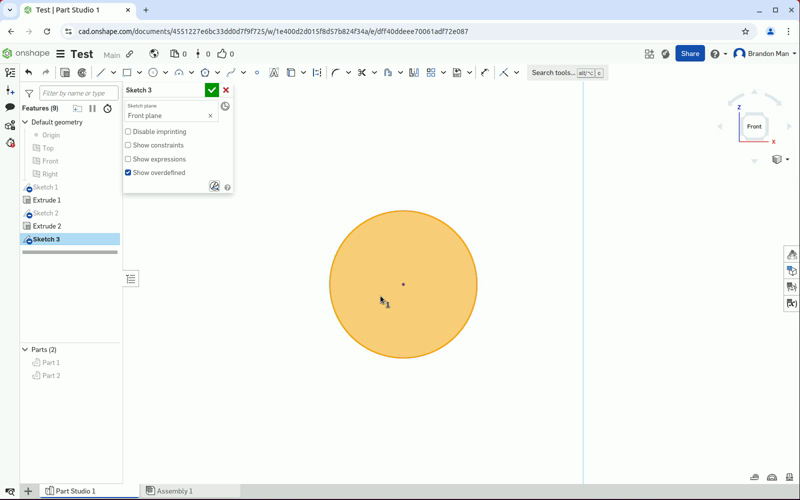
scroll(-6)
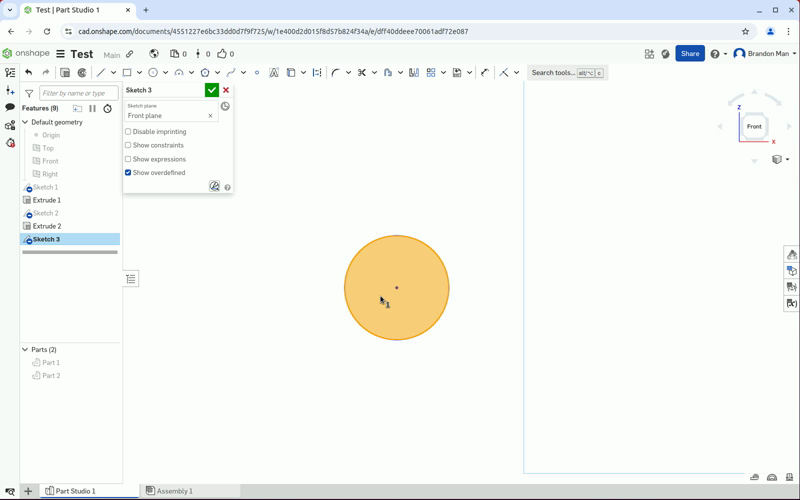
scroll(-6)
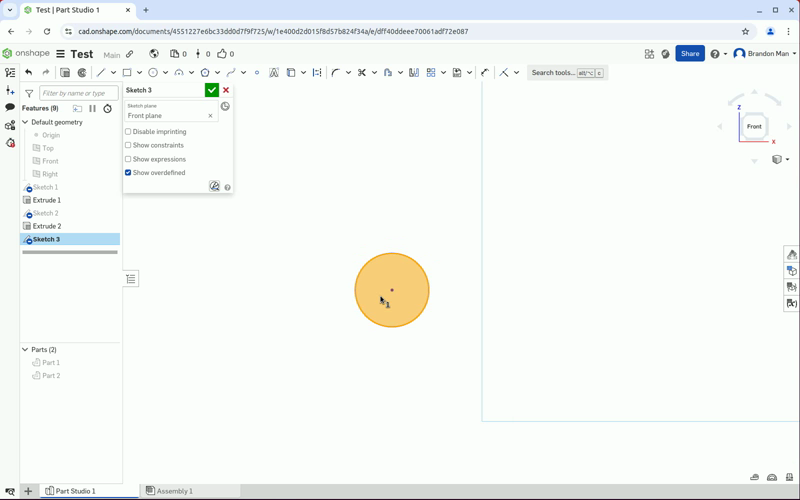
scroll(-6)
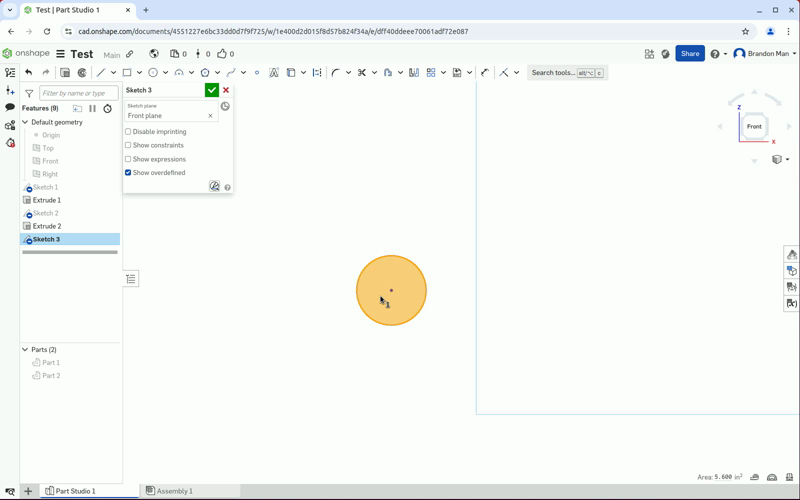
scroll(-6)
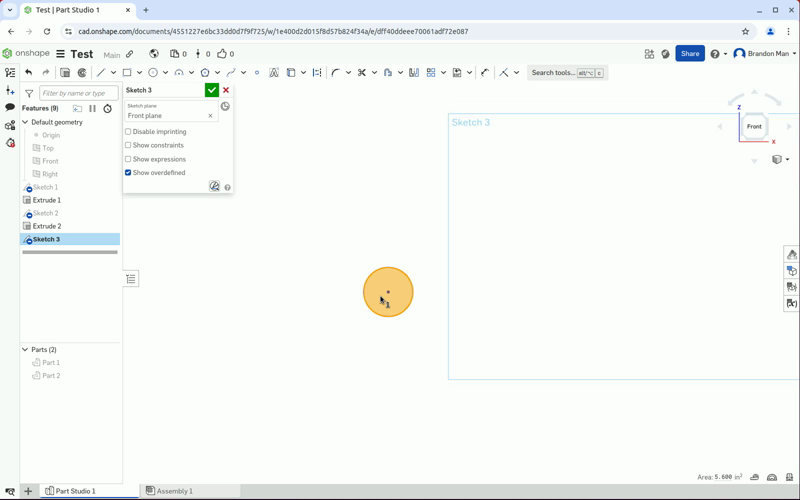
scroll(-6)
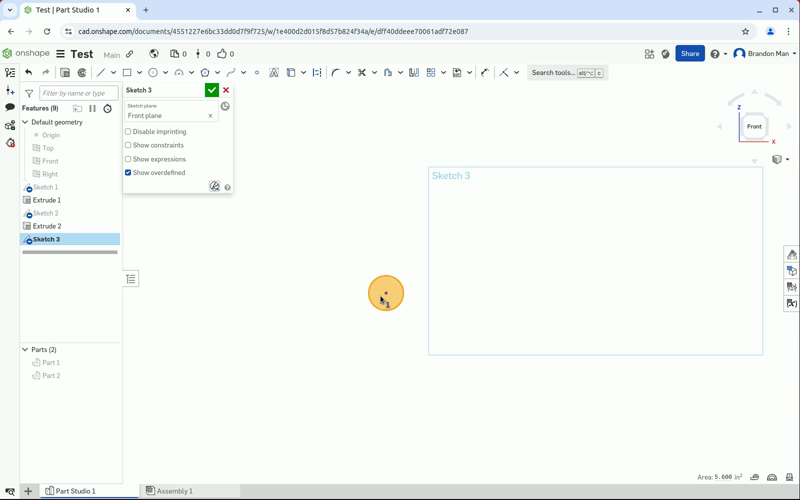
scroll(-6)
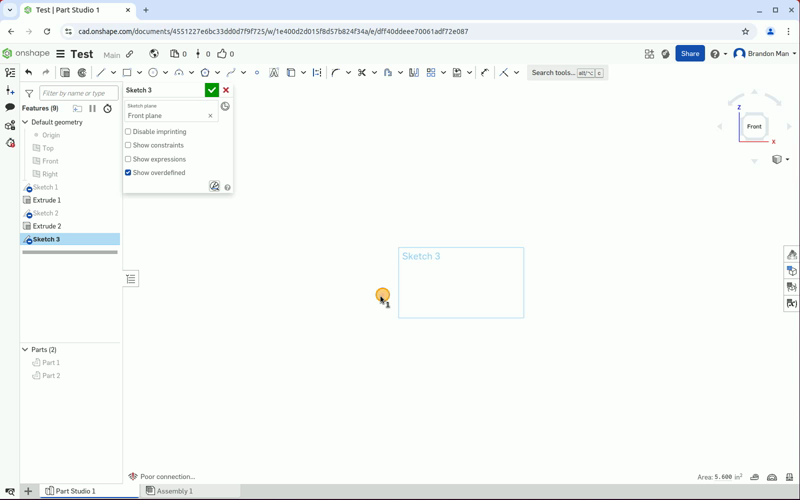
mouse_move(73, 352)
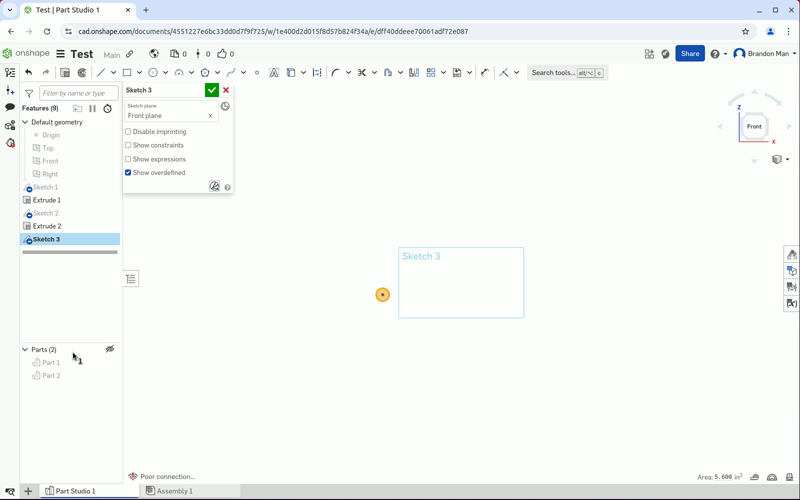
key(shift+y)
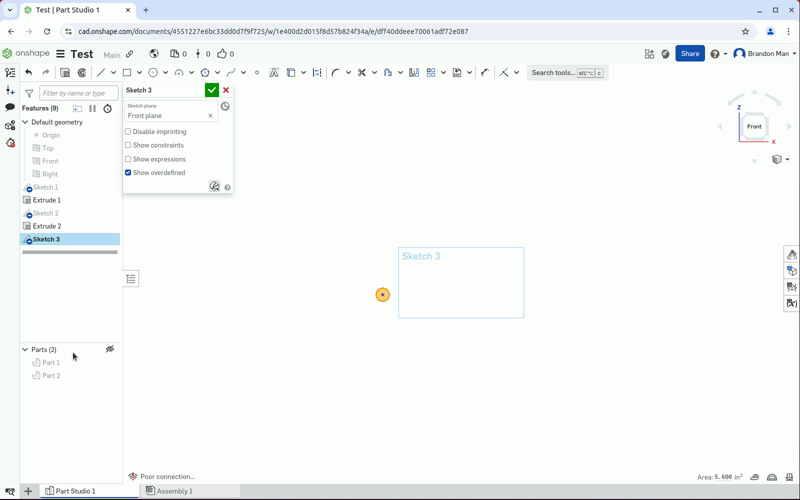
key(shift+e)
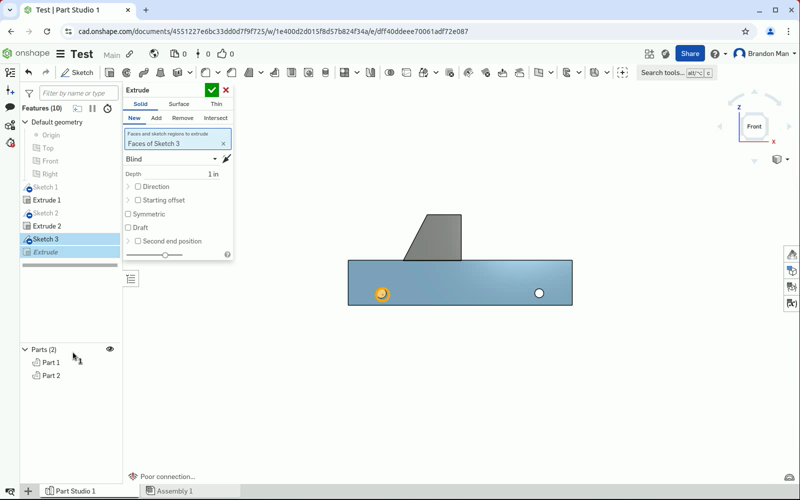
mouse_move(143, 106)
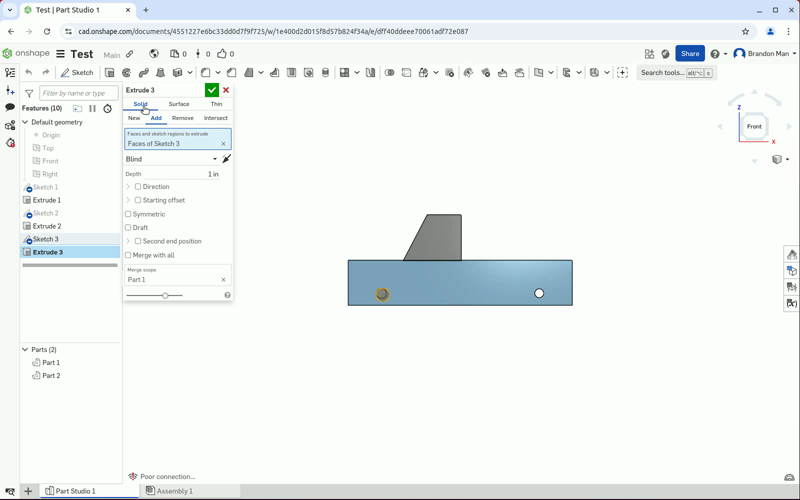
click(143, 106)
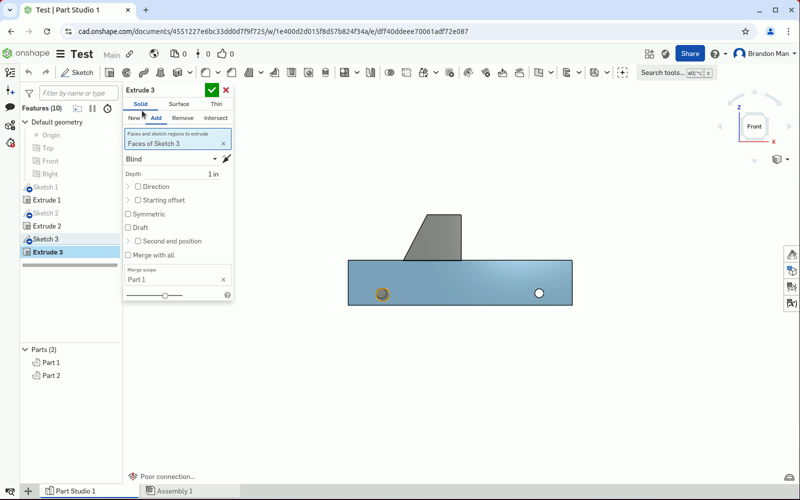
mouse_move(137, 120)
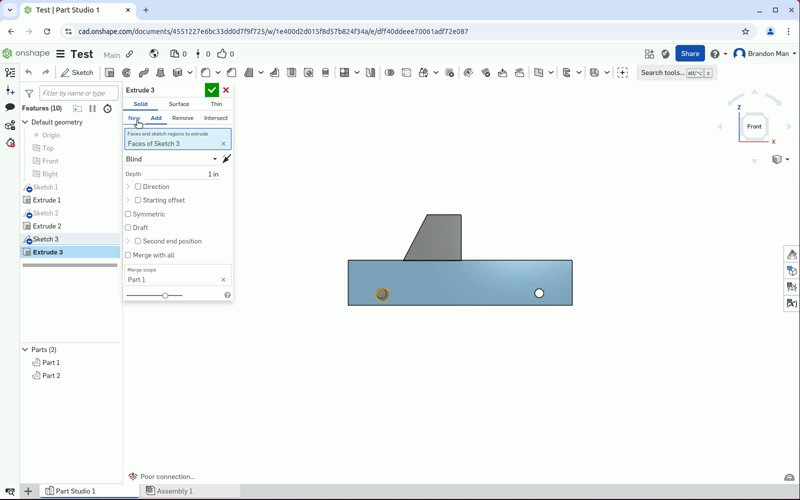
click(137, 120)
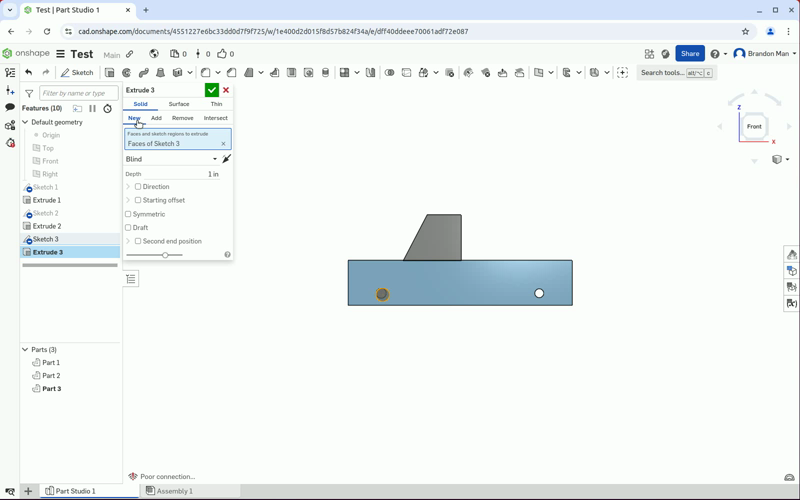
key(tab, 4)
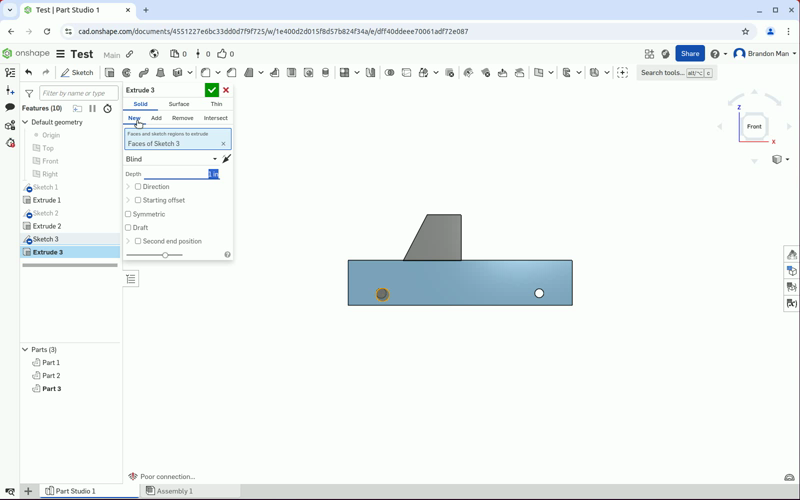
text(-18.294)
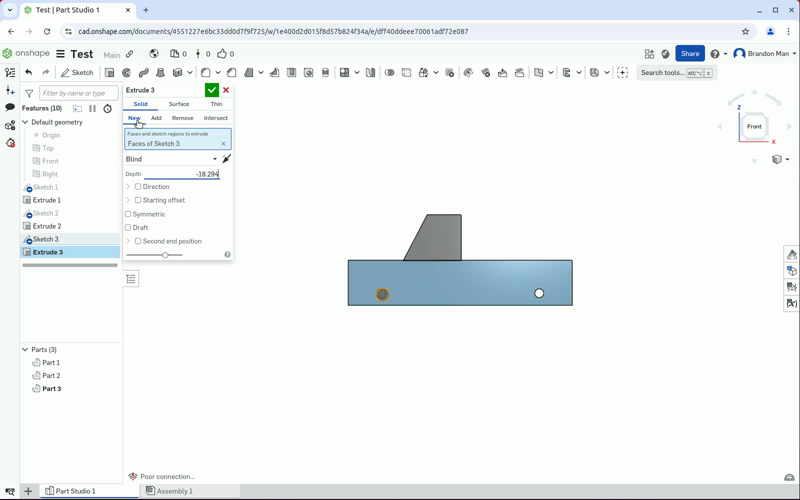
key(tab, 3)
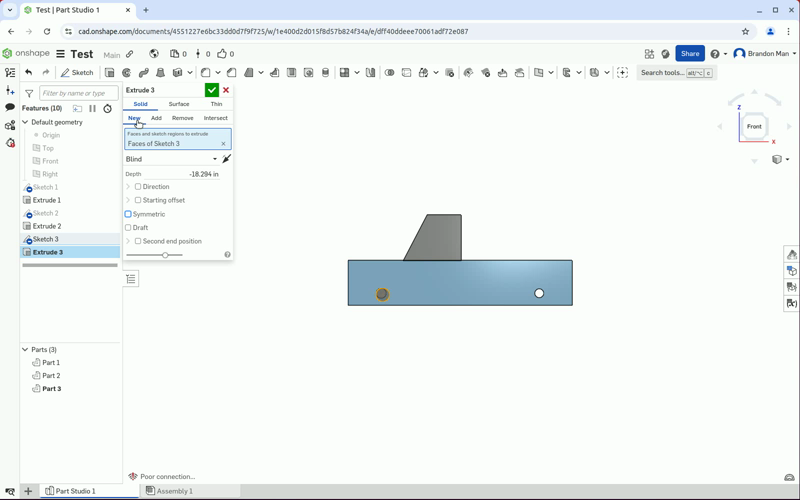
key(space)
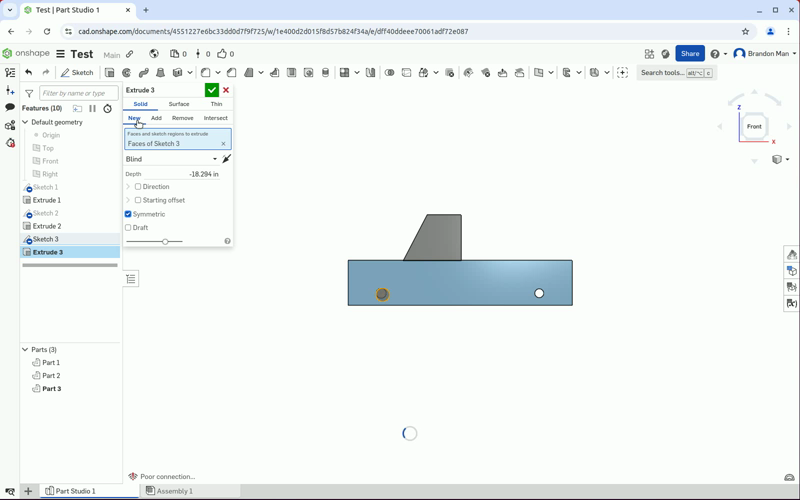
key(enter)
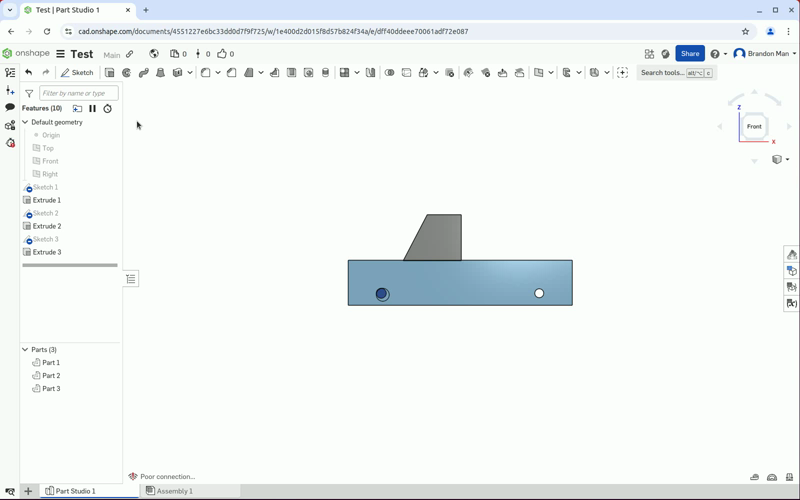
key(shift+h)
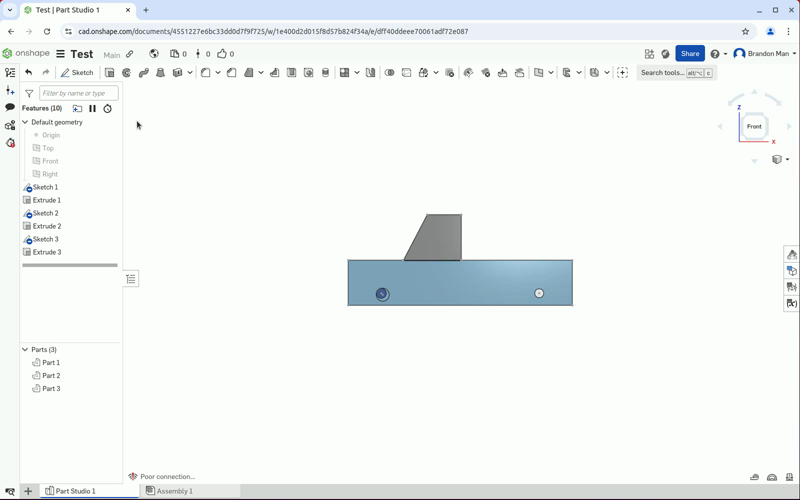
key(shift+h)
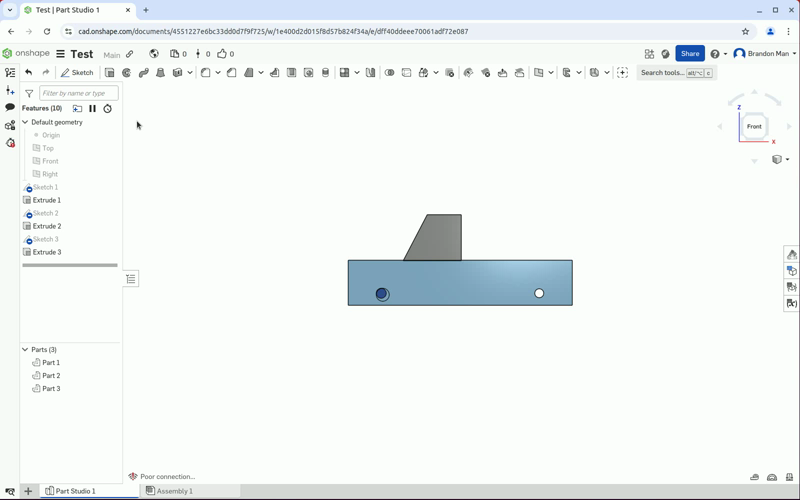
mouse_move(73, 189)
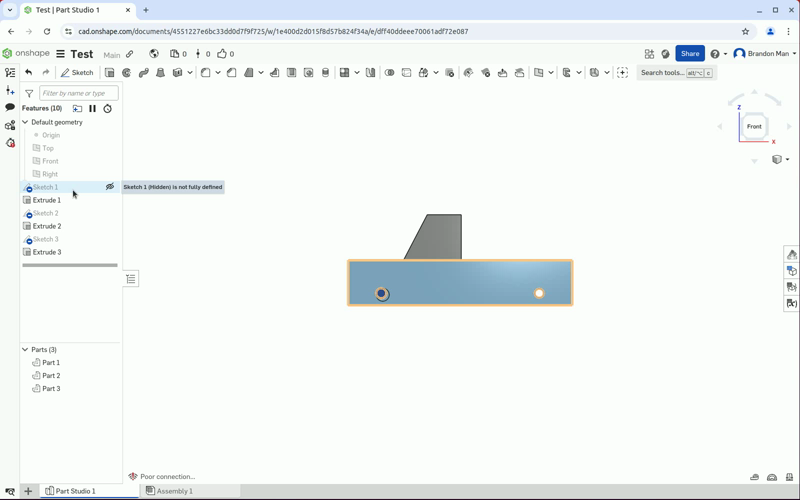
click(73, 189)
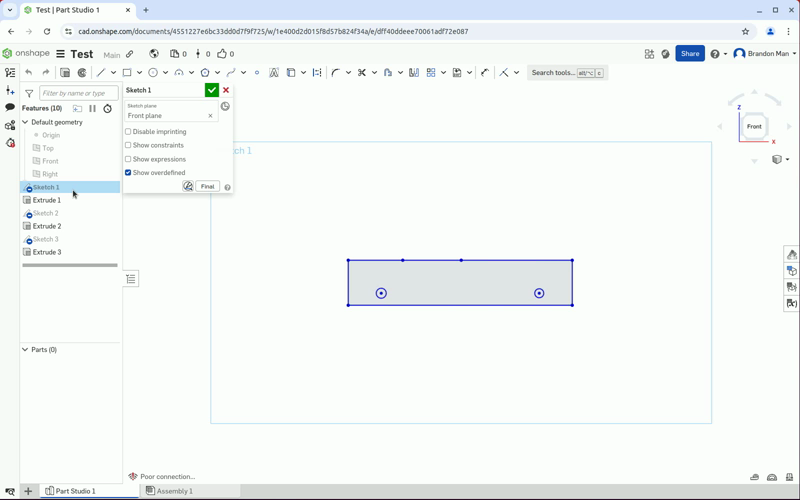
mouse_move(229, 92)
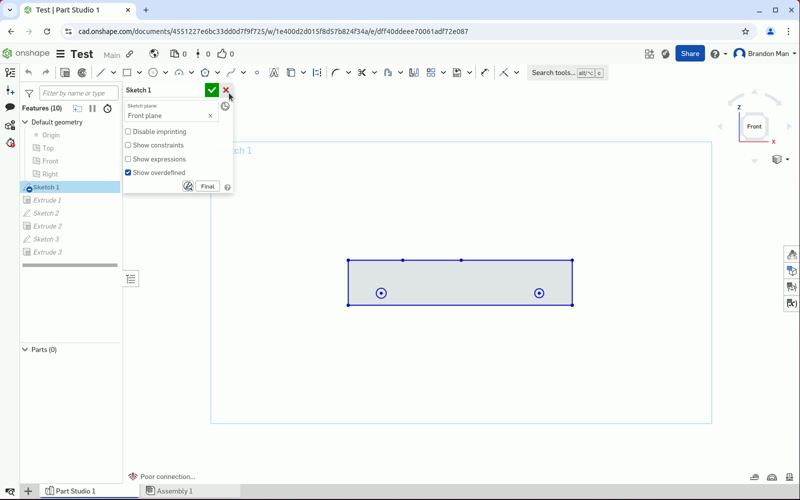
click(229, 92)
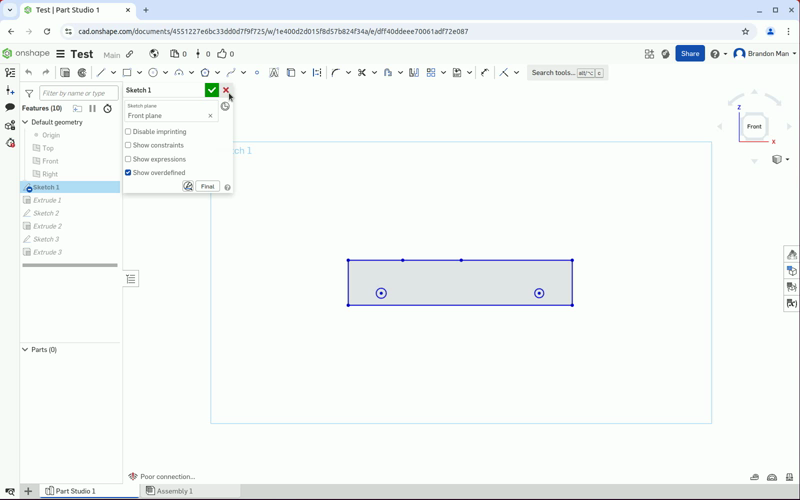
key(shift+s)
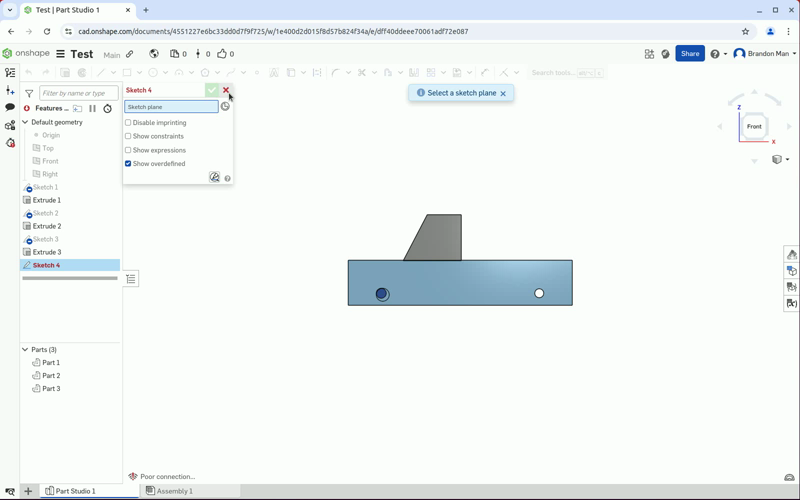
mouse_move(73, 163)
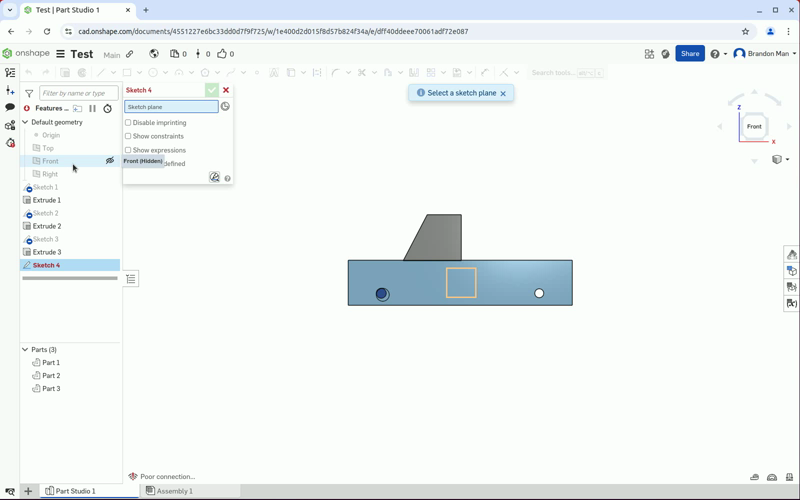
click(73, 163)
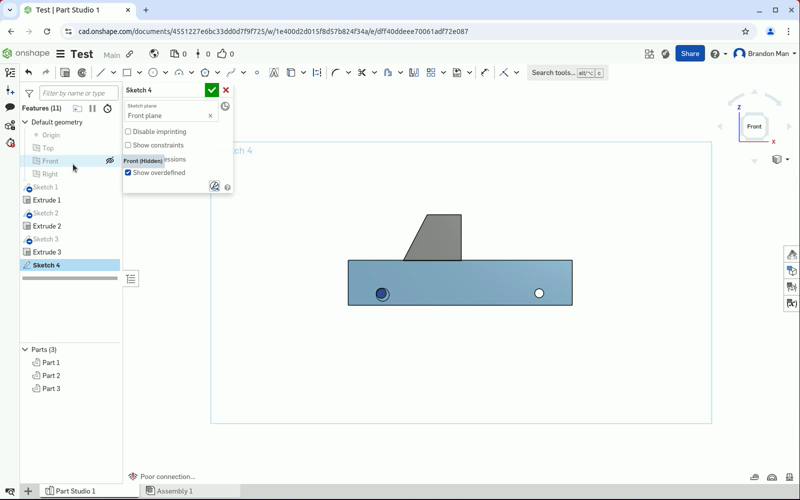
mouse_move(73, 352)
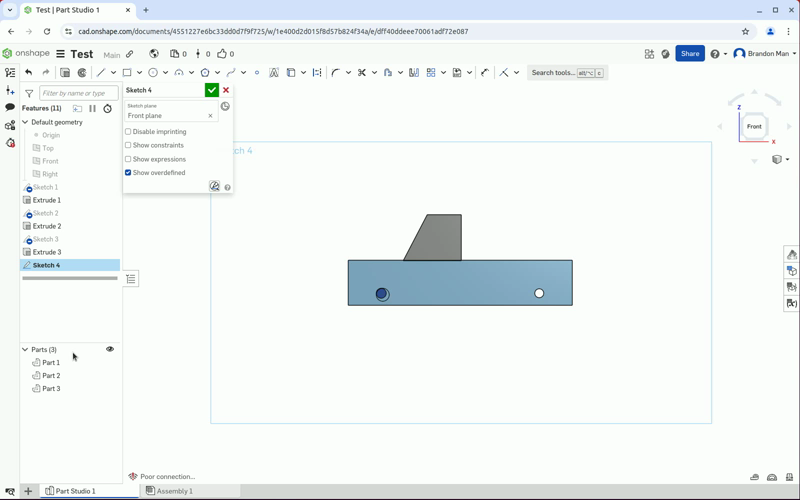
key(y)
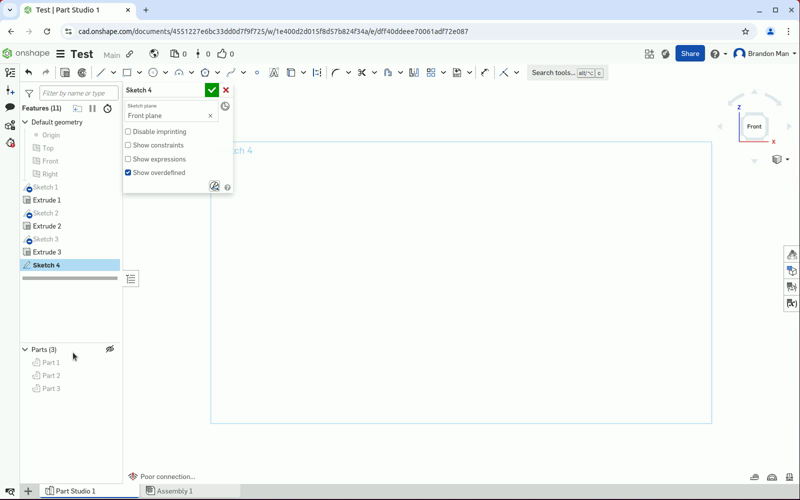
key(c)
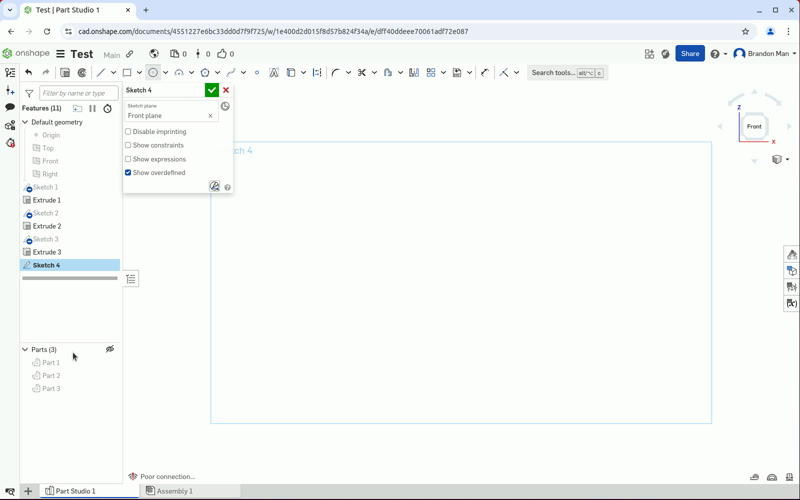
key_down(shift)
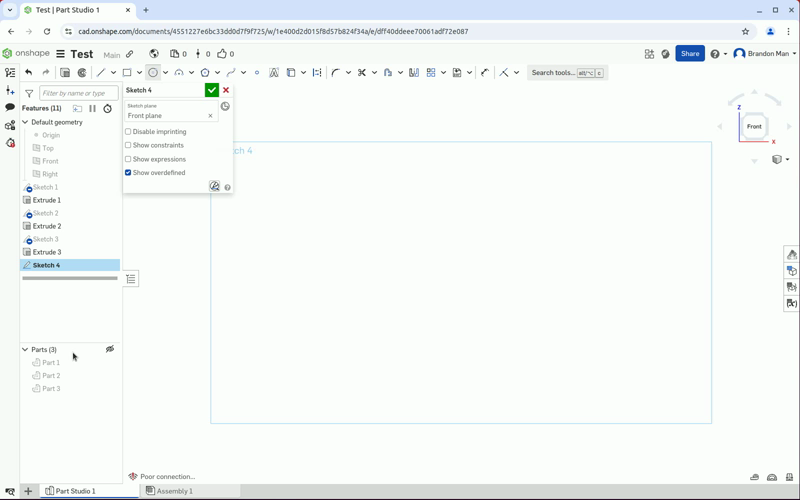
mouse_move(539, 294)
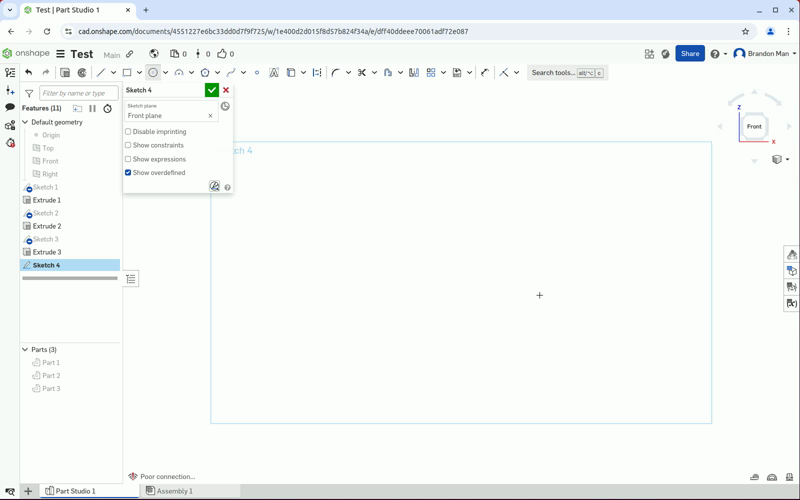
click(539, 294)
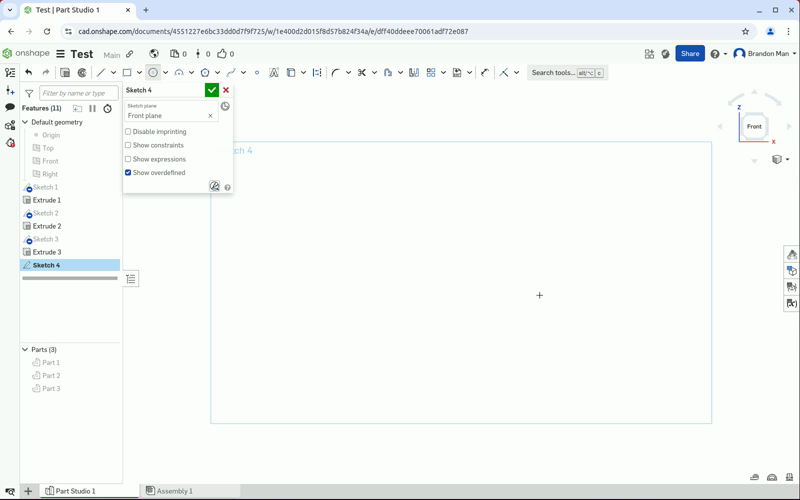
key_up(shift)
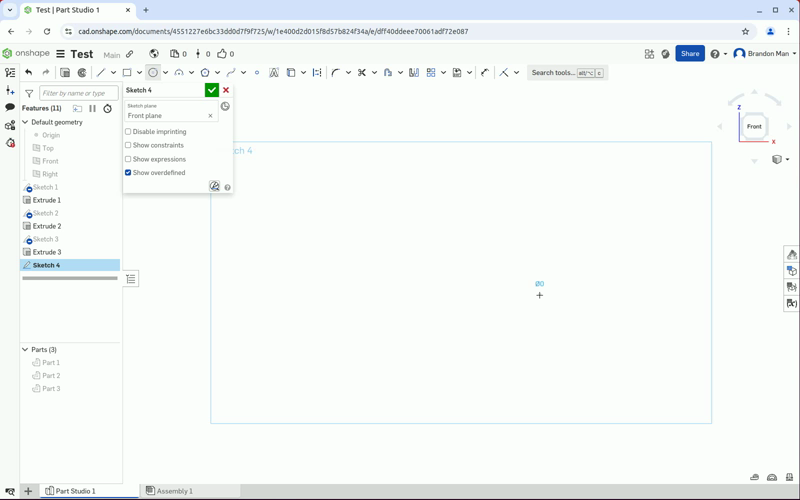
mouse_move(546, 294)
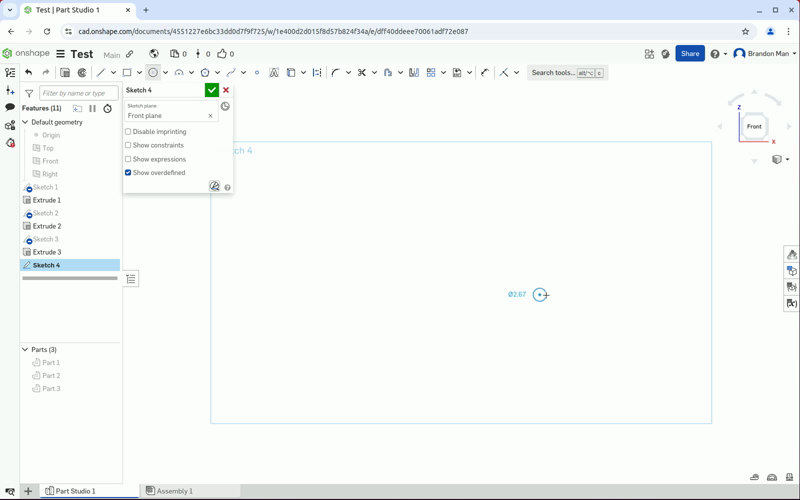
click(546, 294)
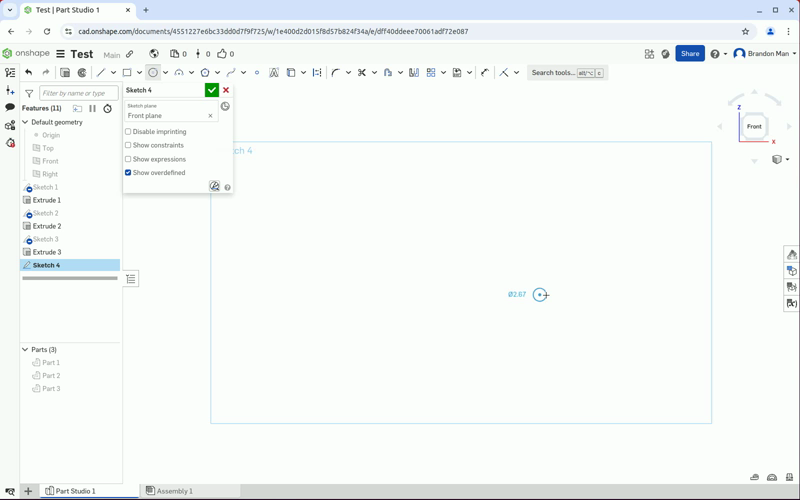
key(esc)
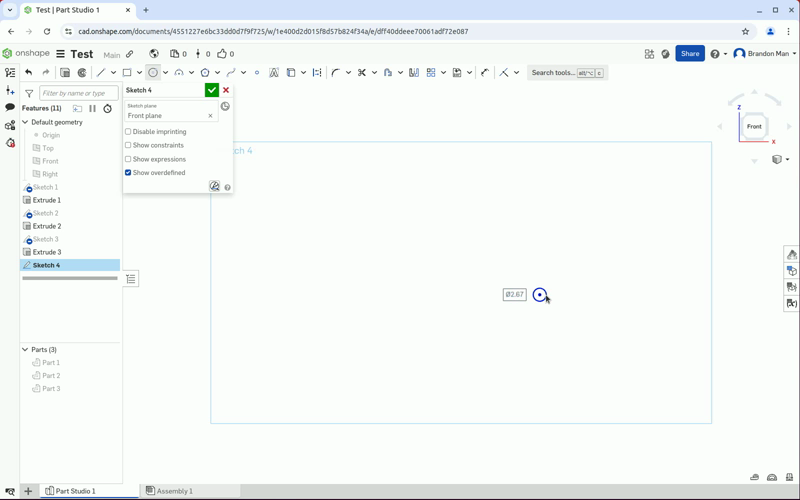
mouse_move(538, 292)
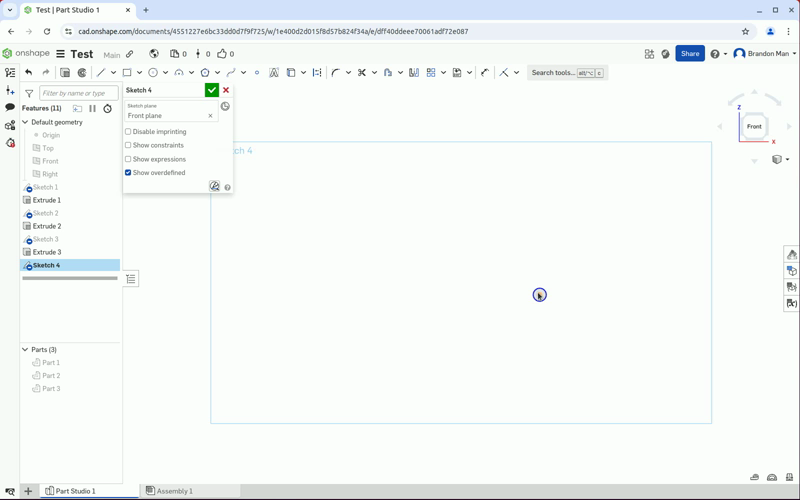
scroll(6)
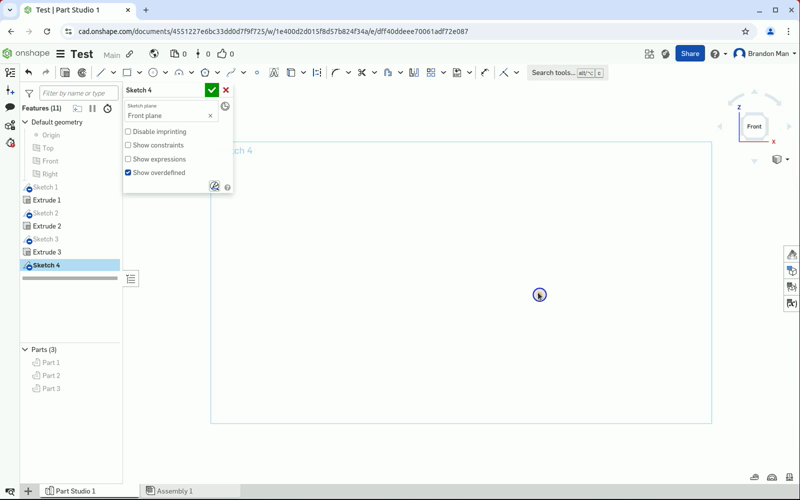
scroll(6)
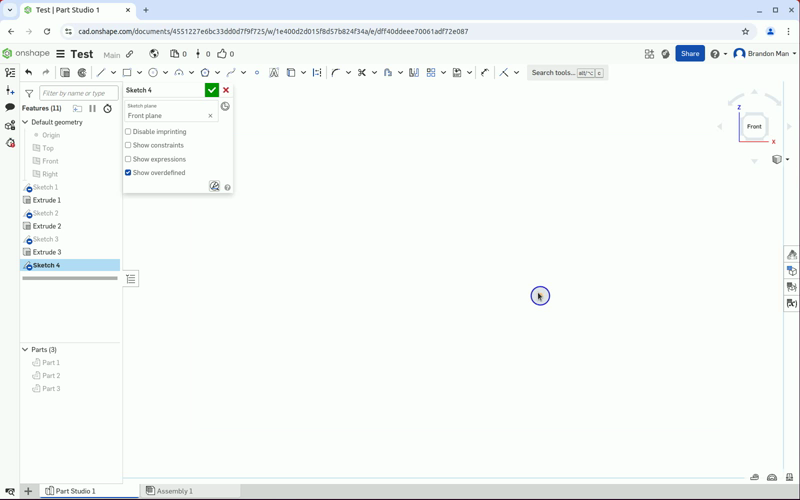
scroll(6)
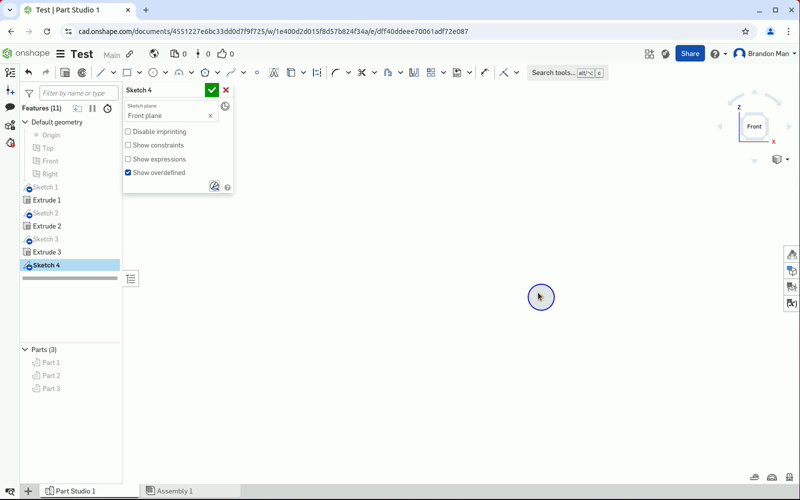
scroll(6)
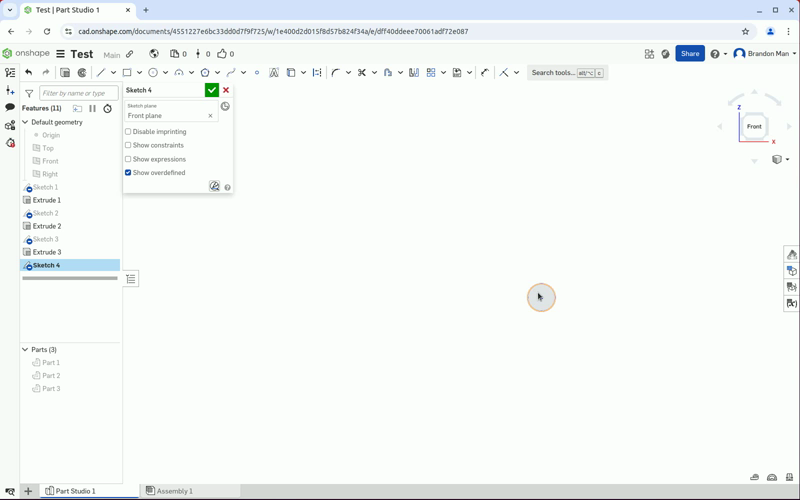
scroll(6)
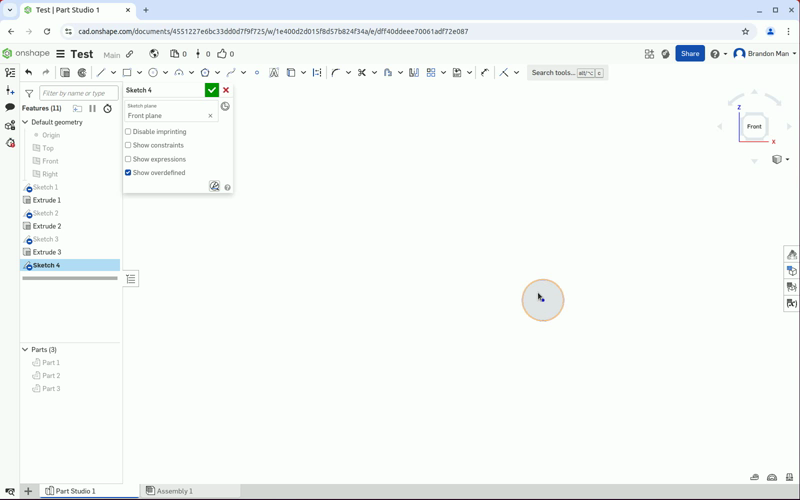
scroll(6)
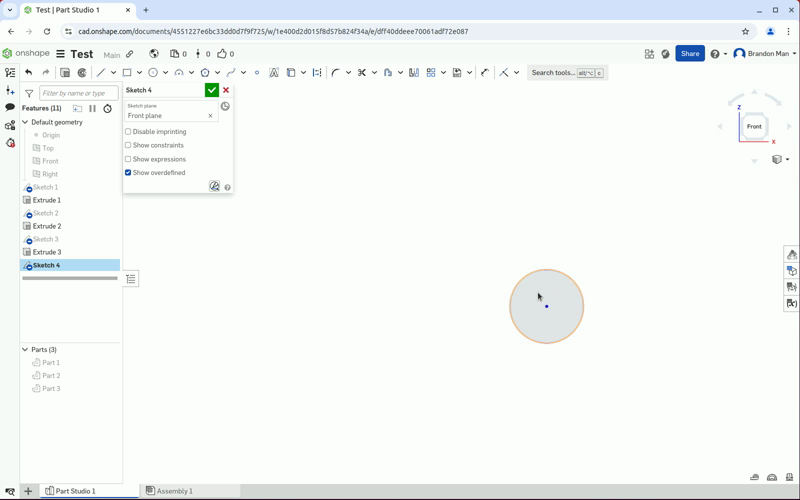
scroll(6)
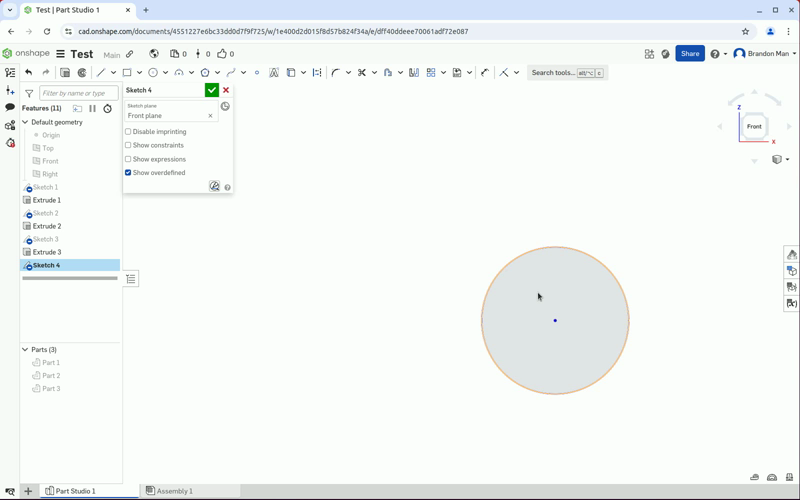
click(538, 292)
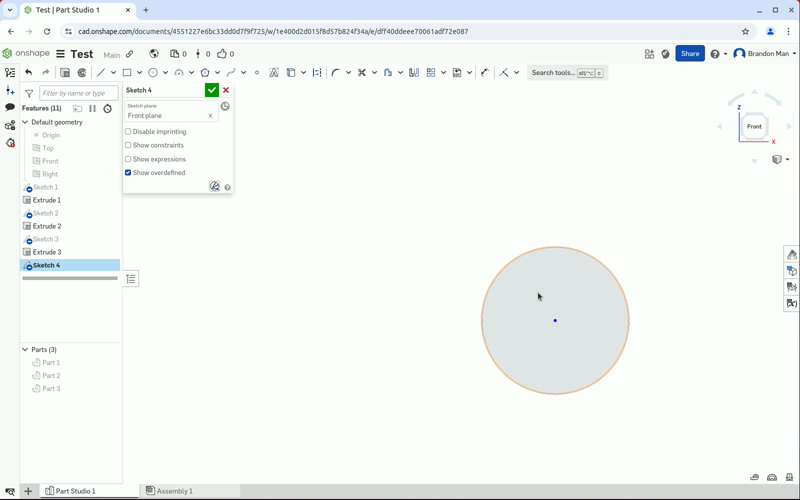
scroll(-6)
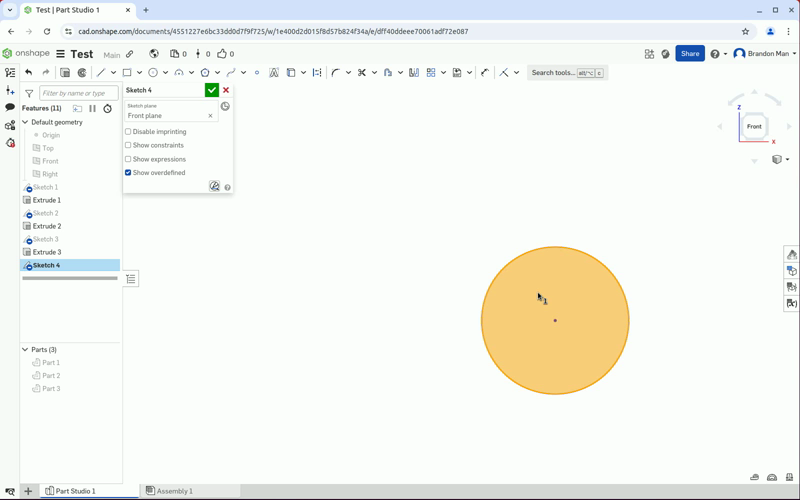
scroll(-6)
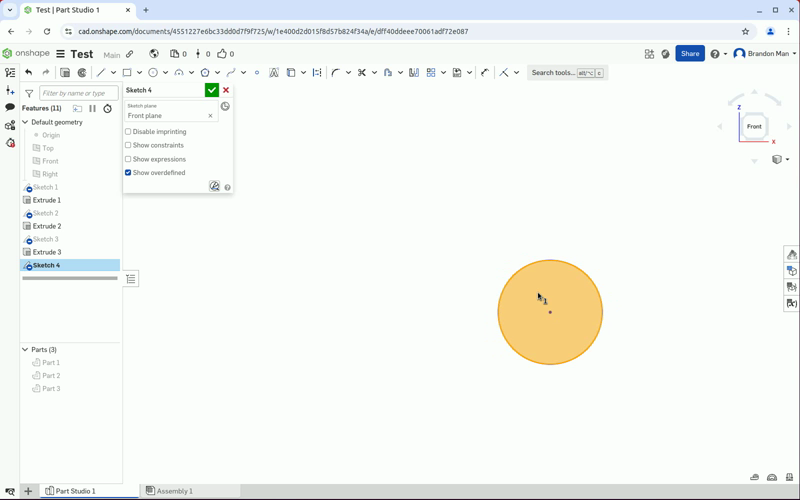
scroll(-6)
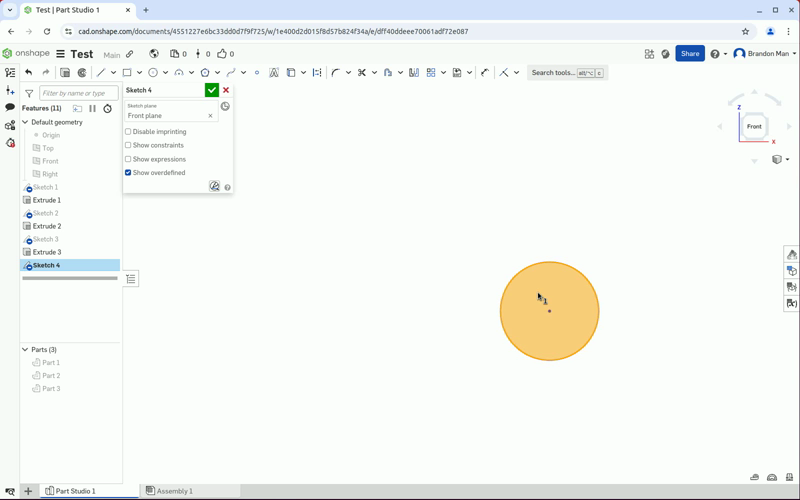
scroll(-6)
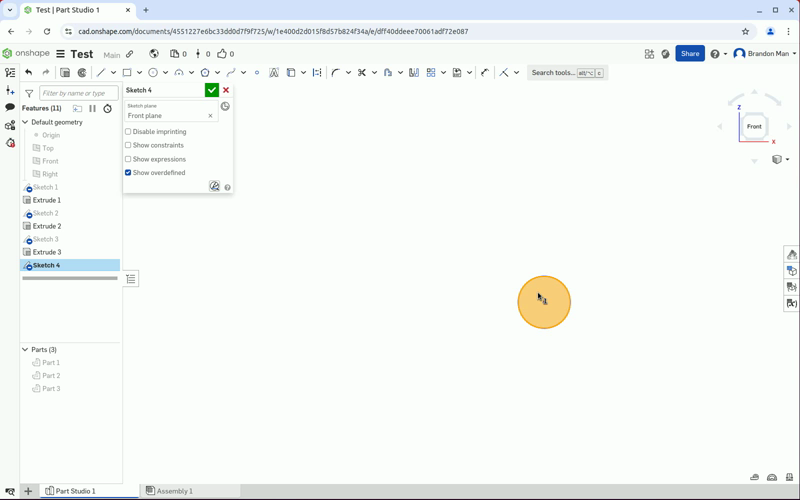
scroll(-6)
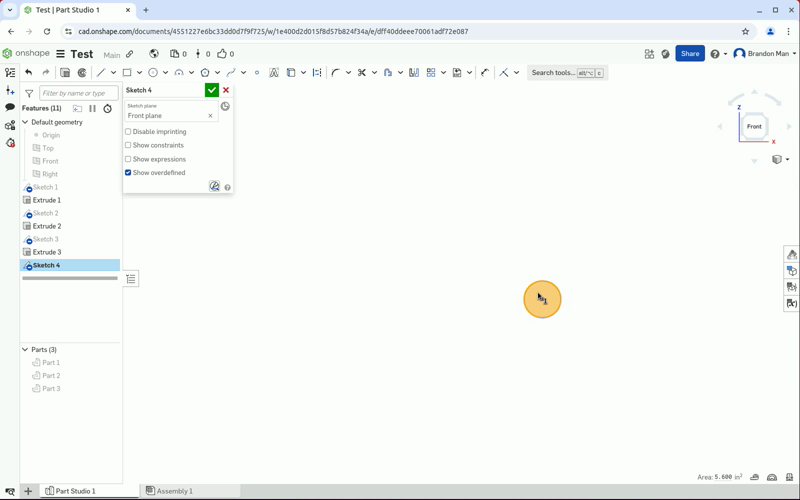
scroll(-6)
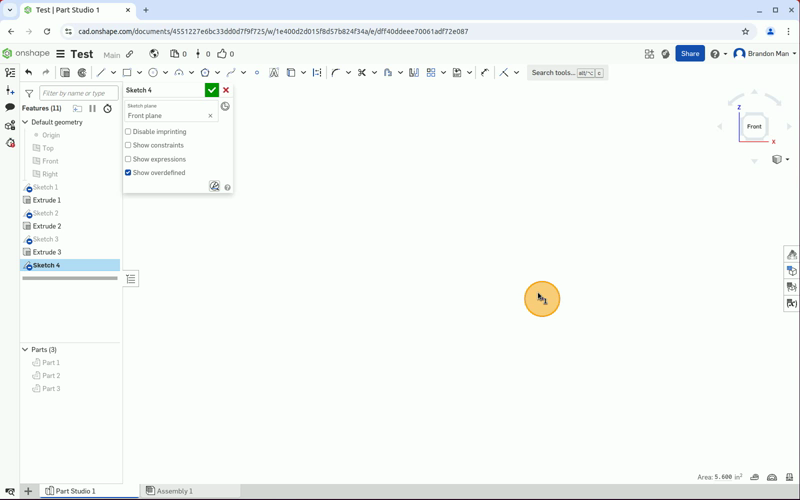
scroll(-6)
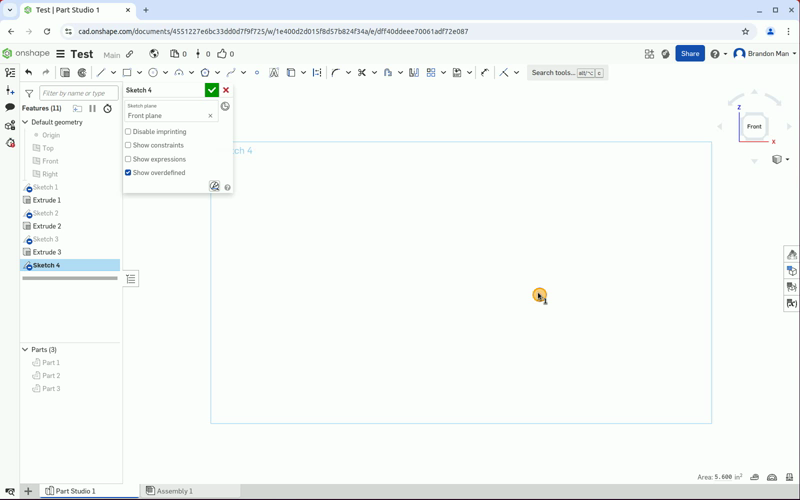
mouse_move(73, 352)
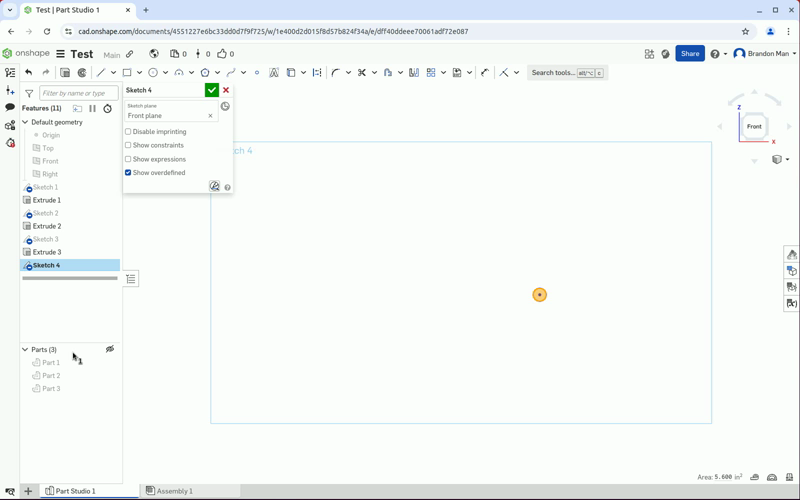
key(shift+y)
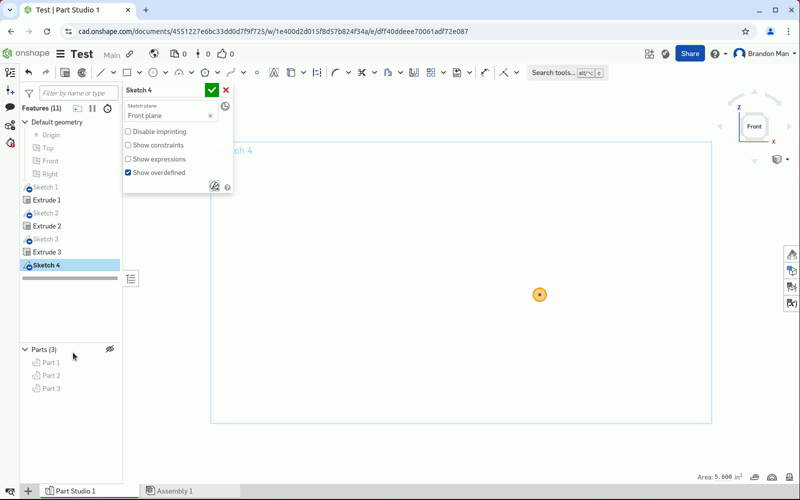
key(shift+e)
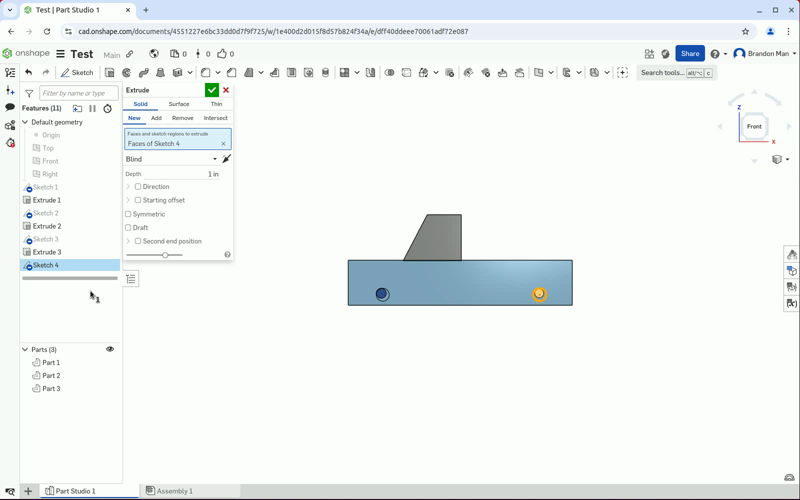
mouse_move(143, 106)
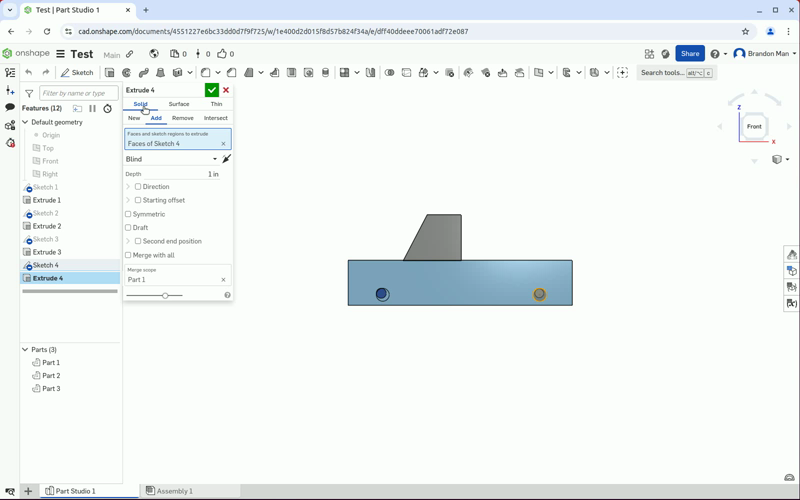
click(143, 106)
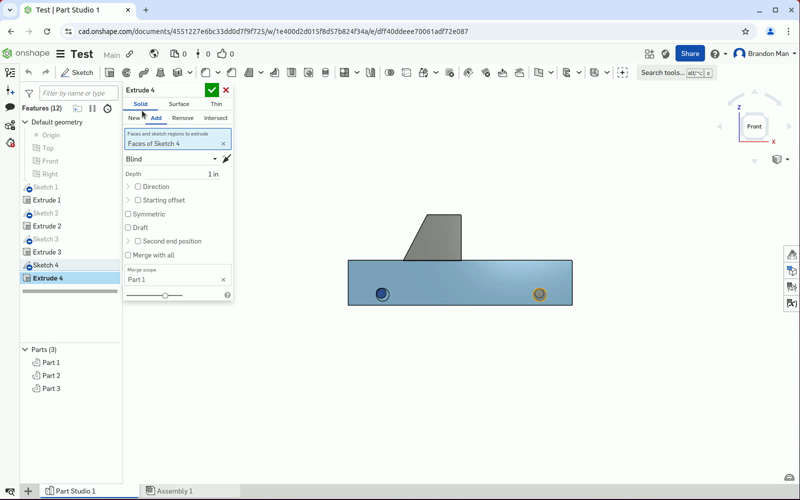
mouse_move(137, 120)
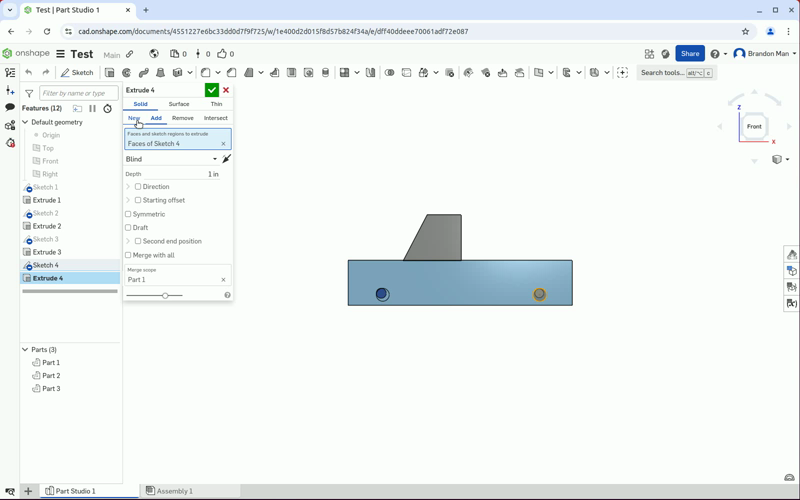
click(137, 120)
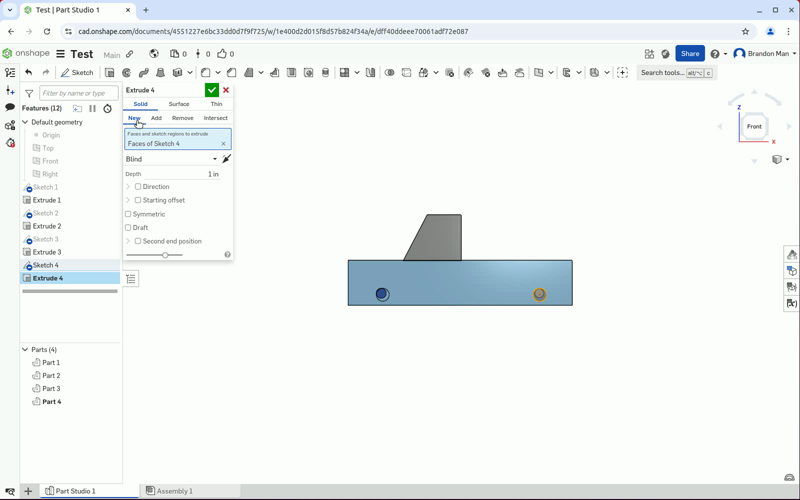
key(tab, 4)
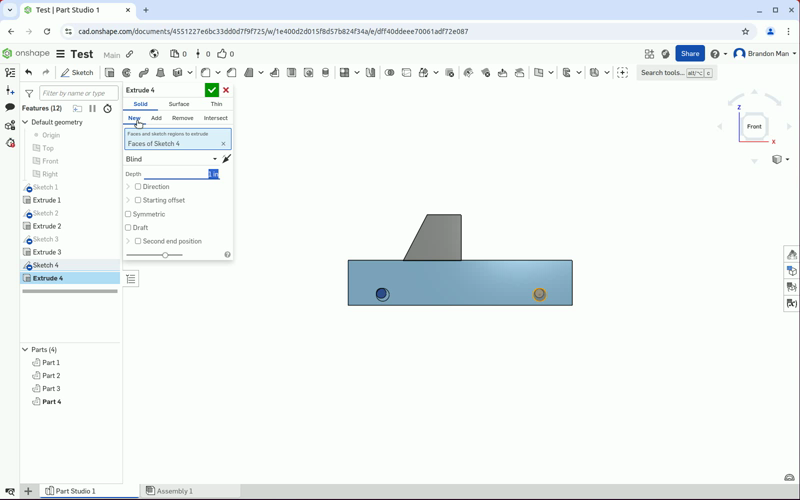
text(-18.294)
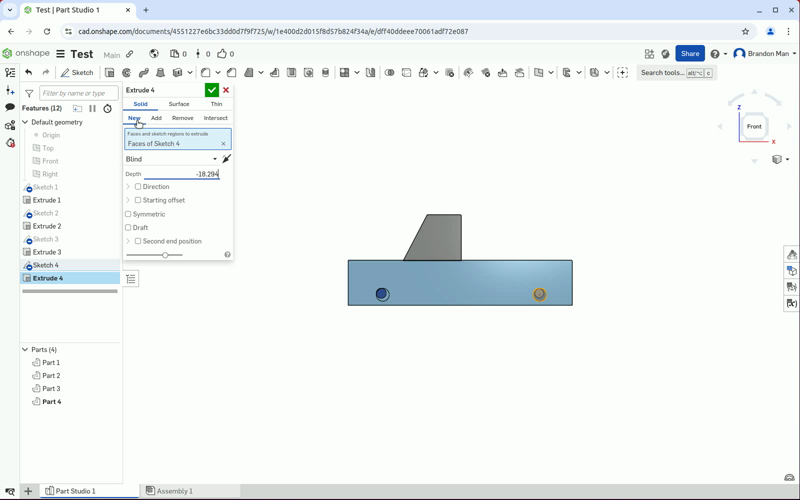
key(tab, 3)
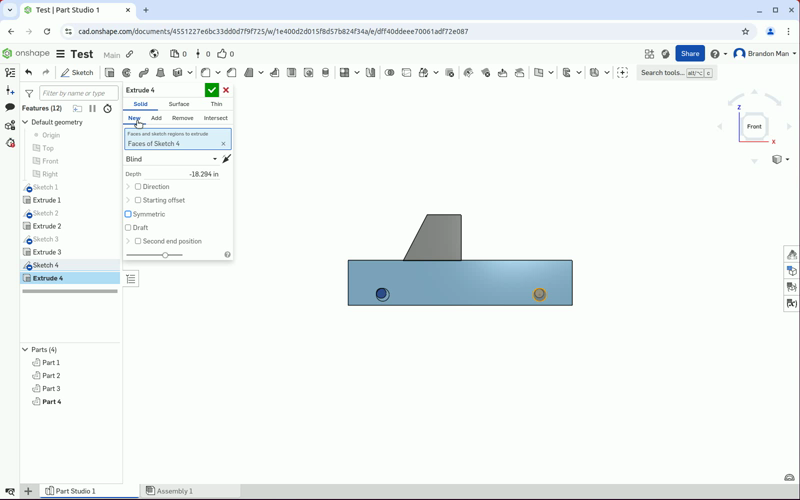
key(space)
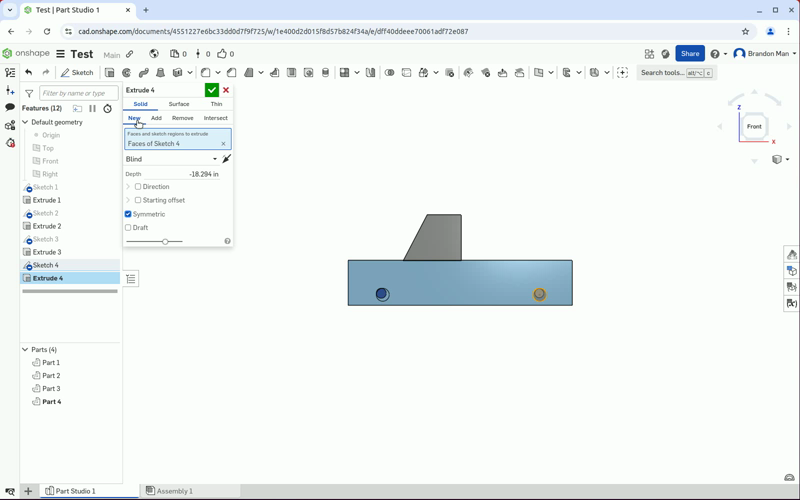
key(enter)
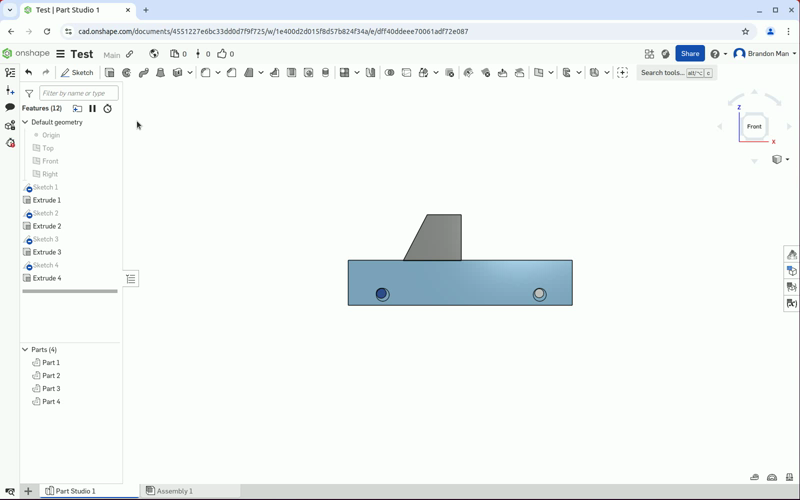
key(shift+h)
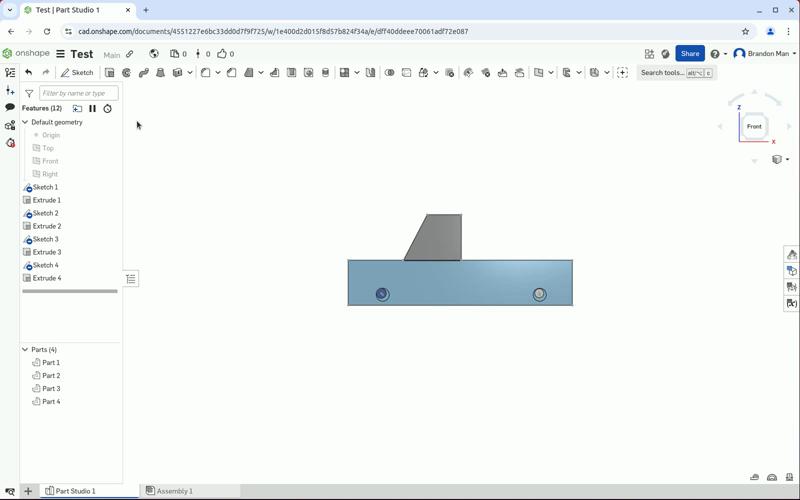
key(shift+h)
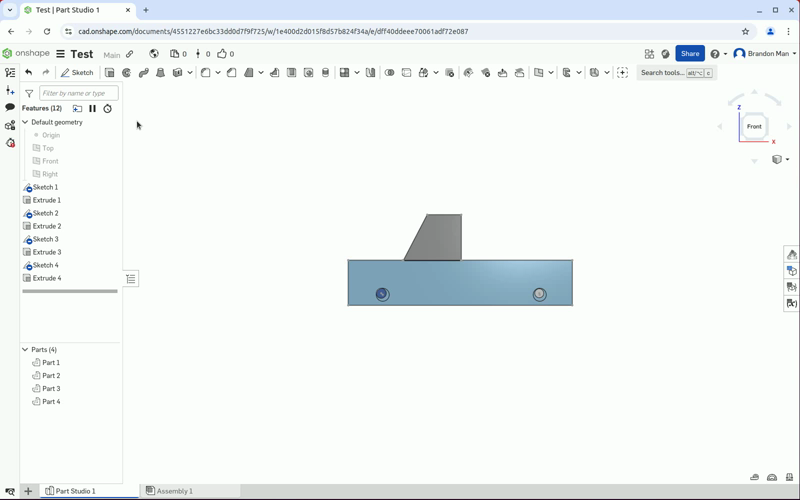
key(shift+7)
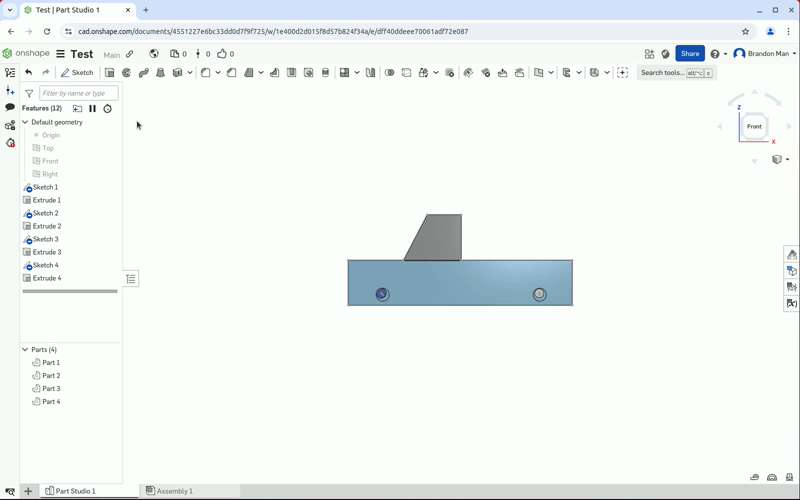
key(left, 2)
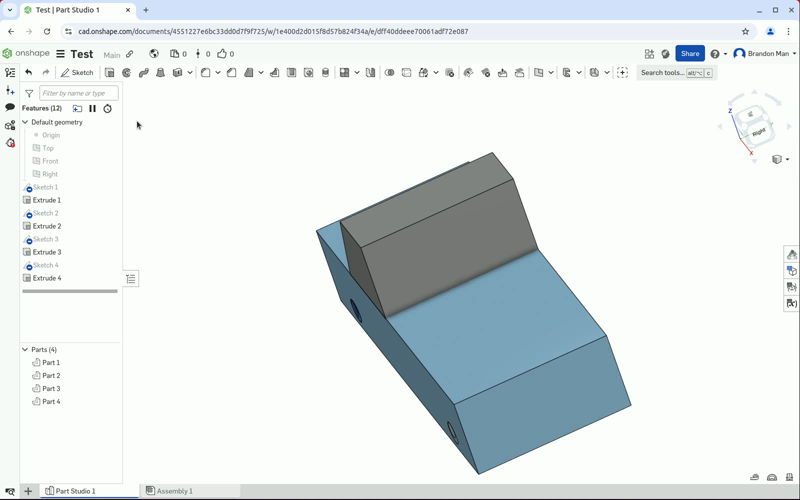
key(down, 2)
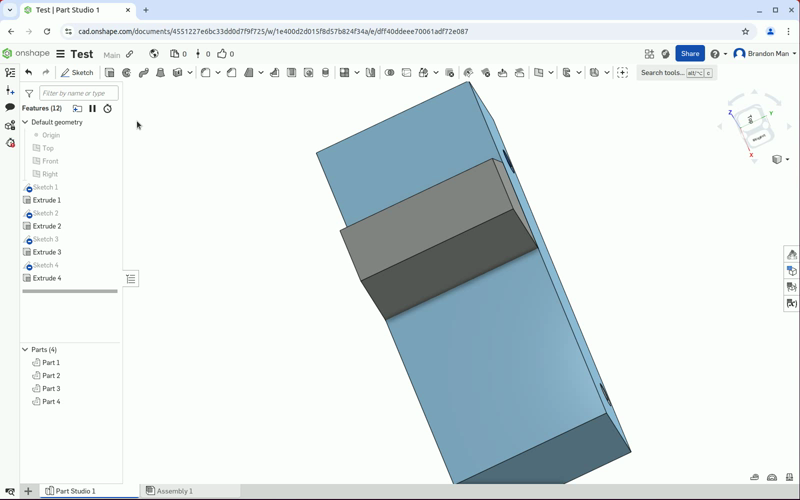
key(up, 2)
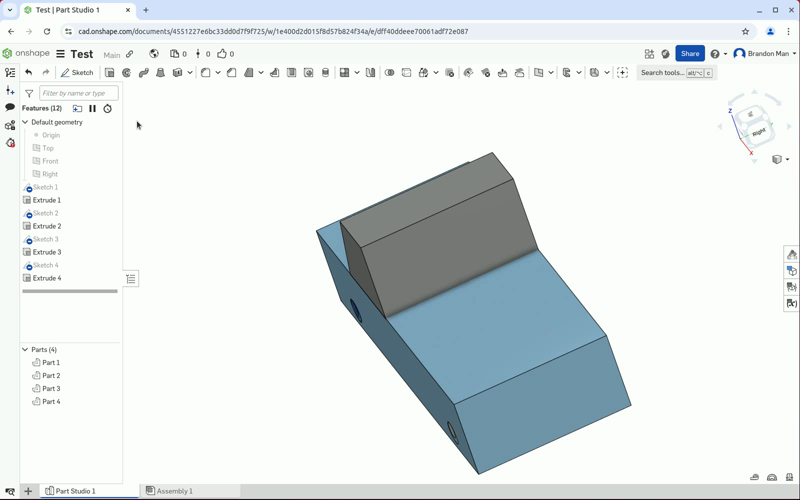
key(right, 2)
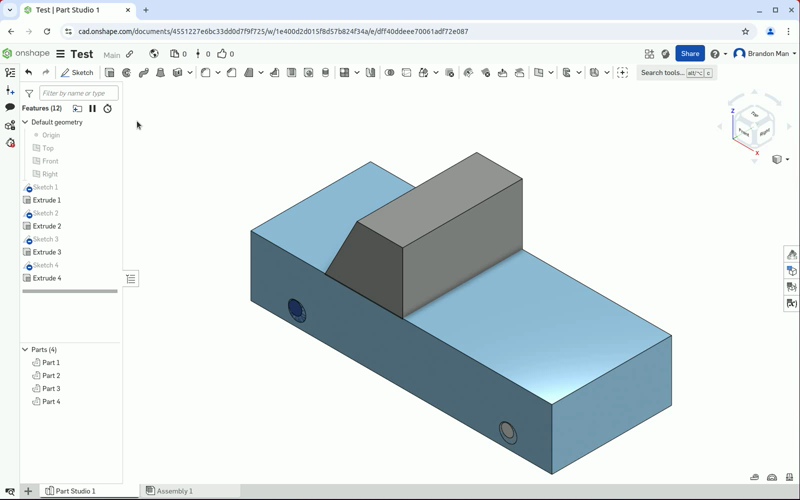
mouse_move(73, 189)
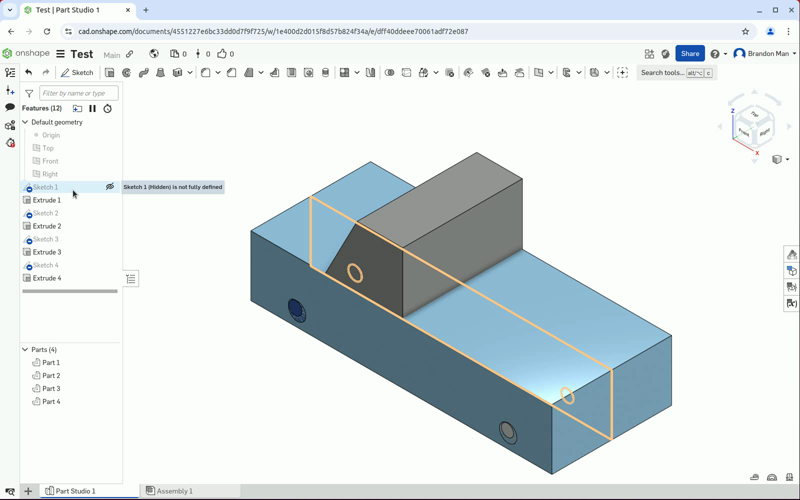
click(73, 189)